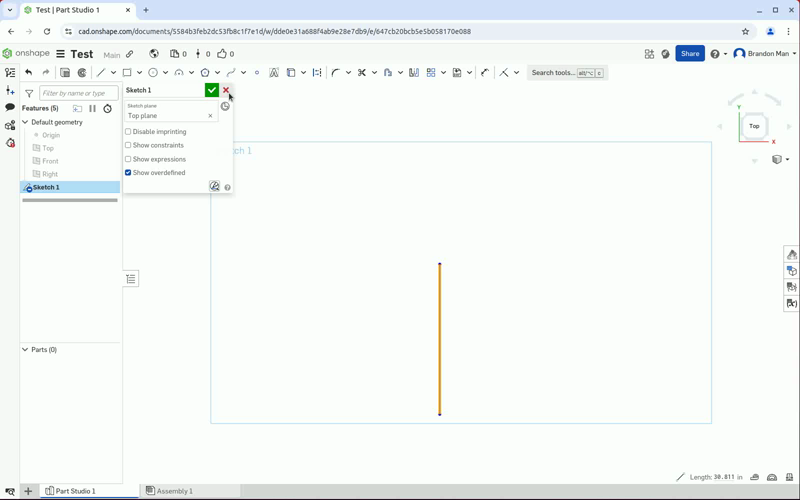
key(shift+h)
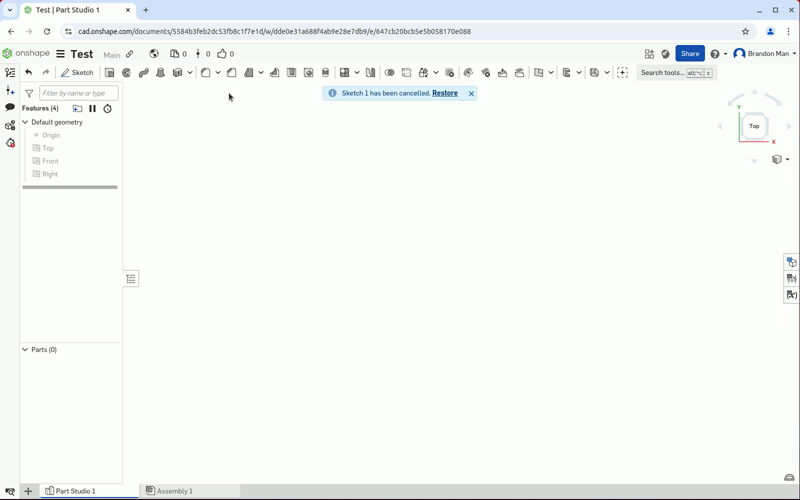
mouse_move(73, 352)
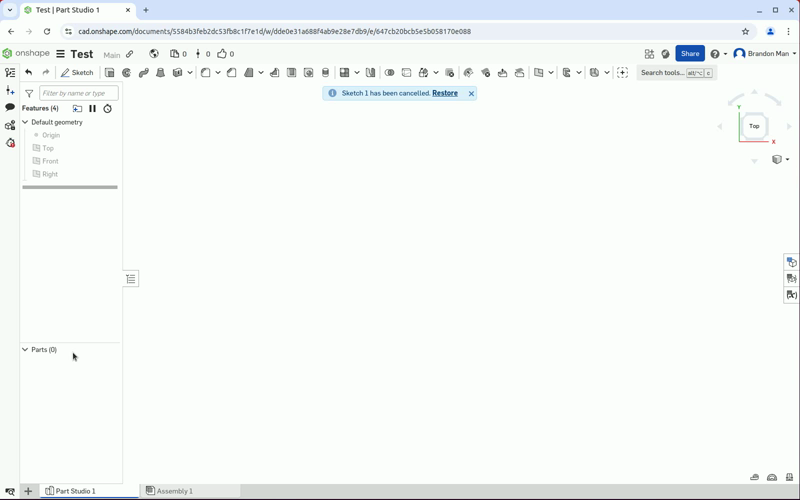
key(y)
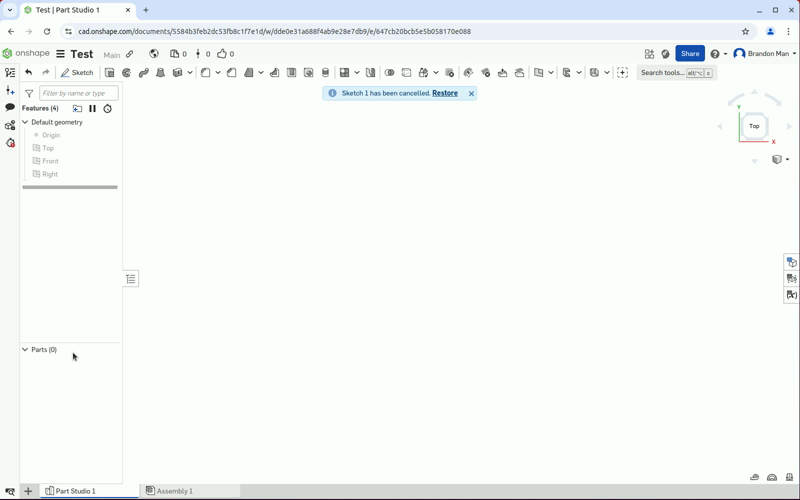
key(shift+p)
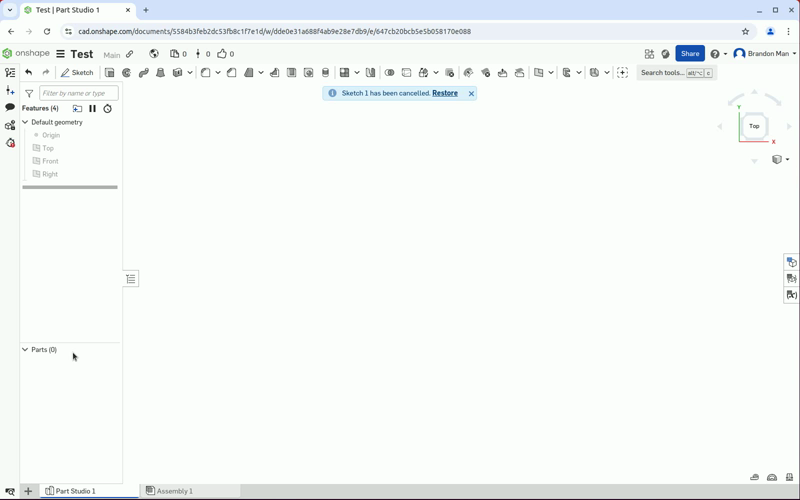
key(space)
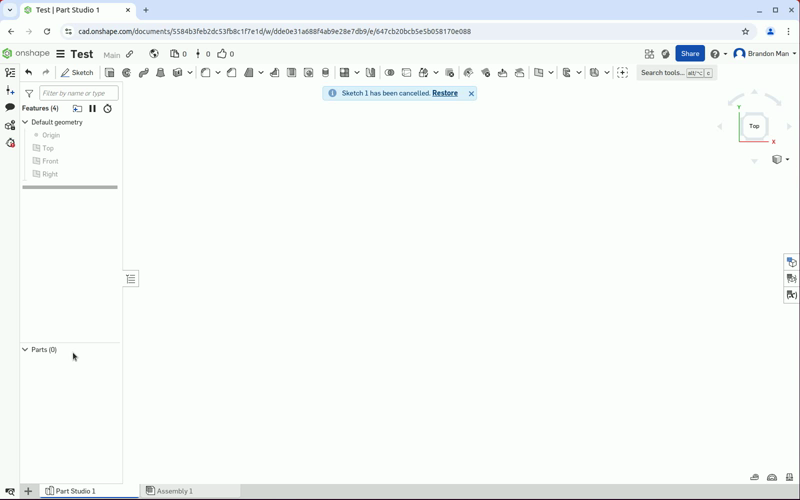
key_down(shift)
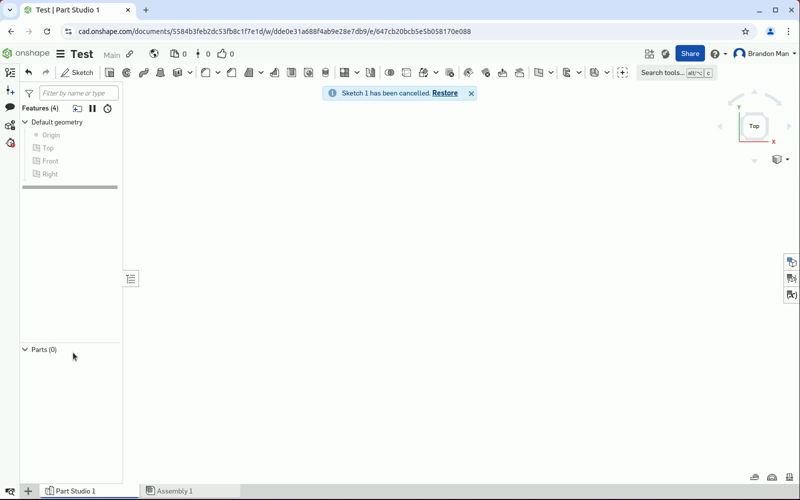
key(up)
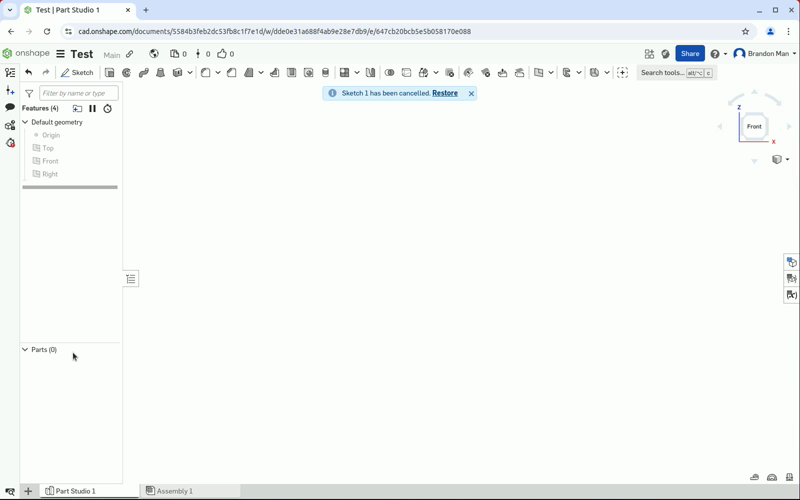
key_up(shift)
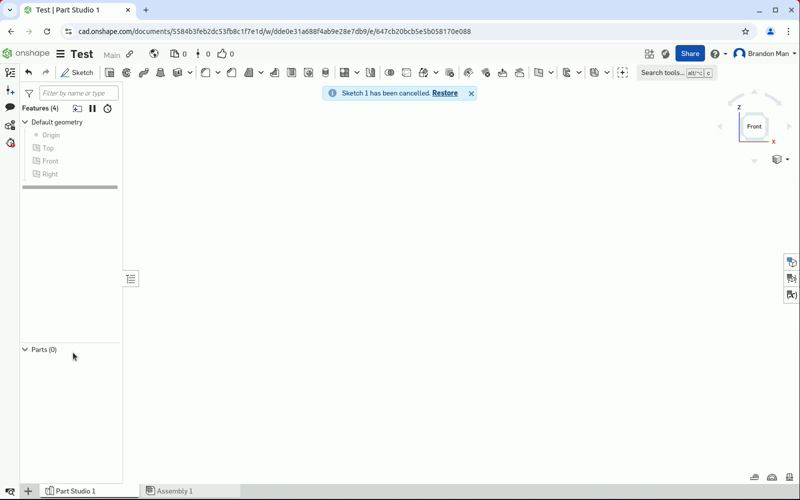
key(space)
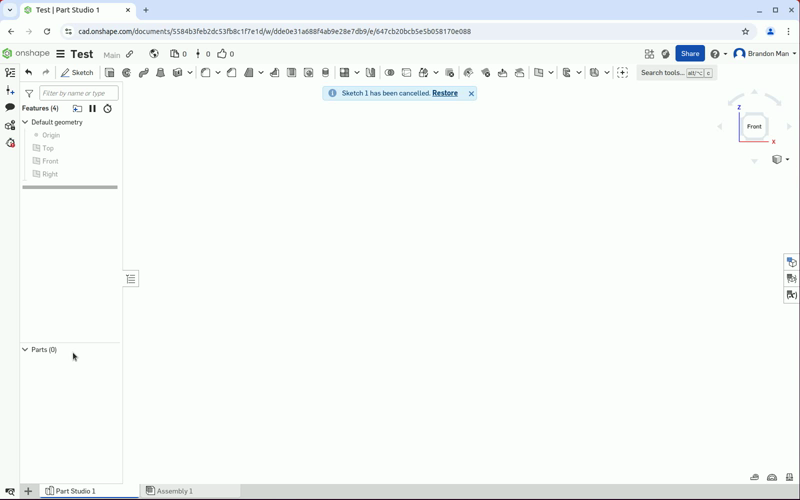
key_down(shift)
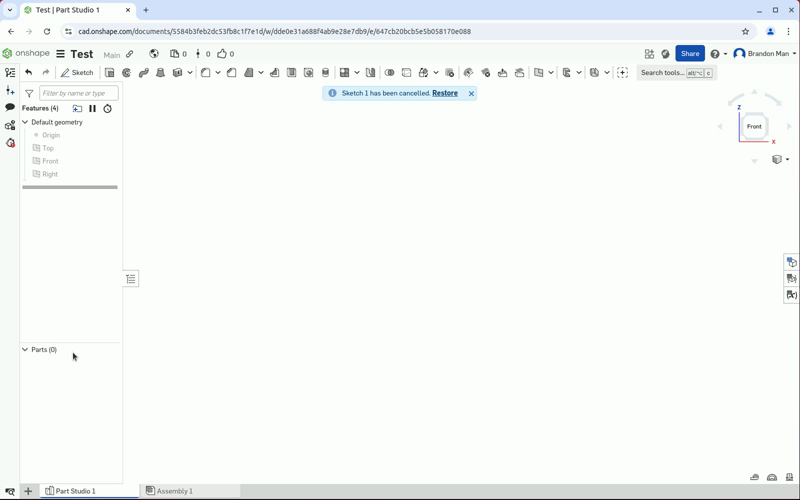
key(left)
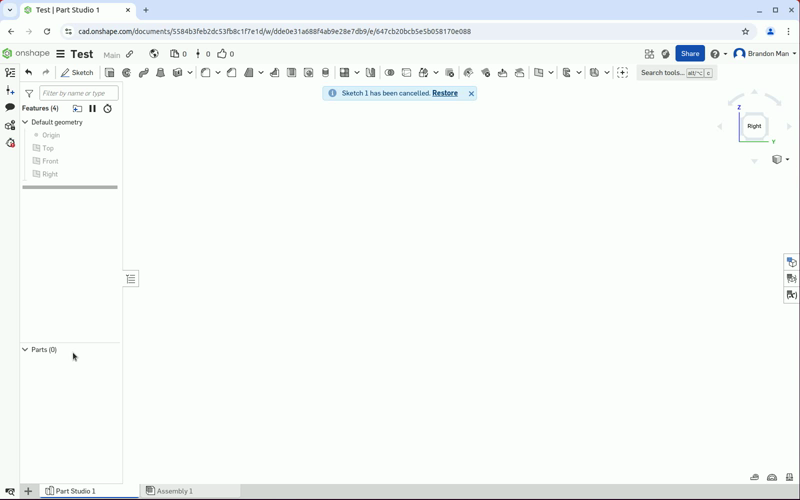
key_up(shift)
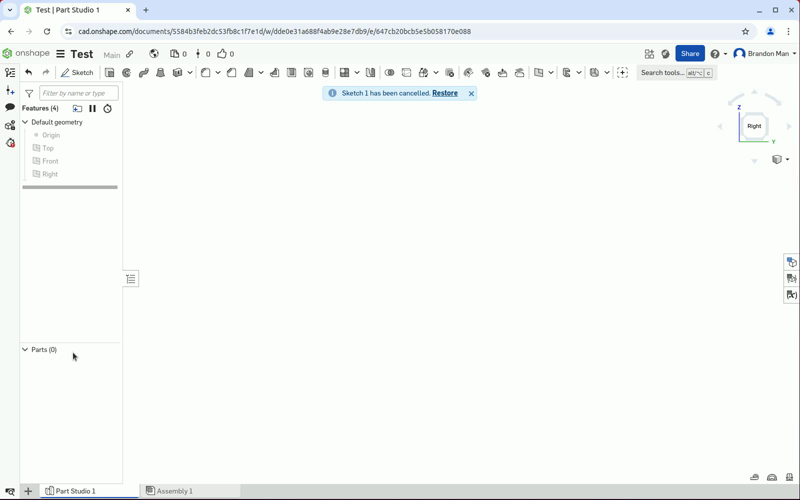
mouse_move(73, 352)
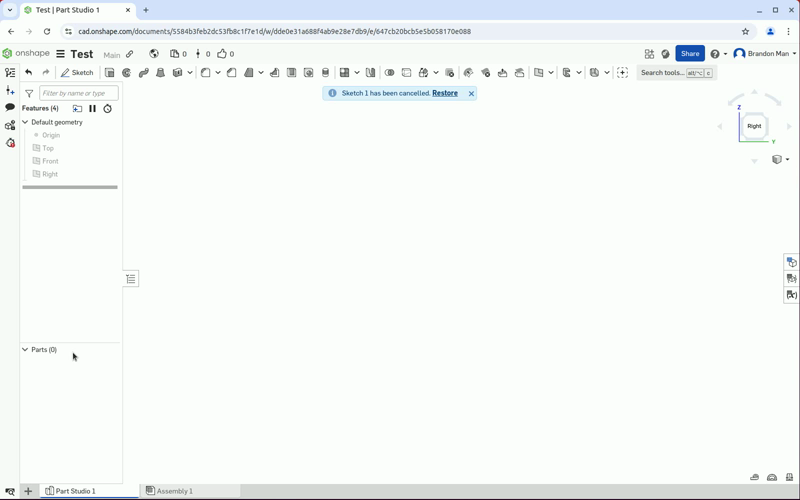
key(shift+y)
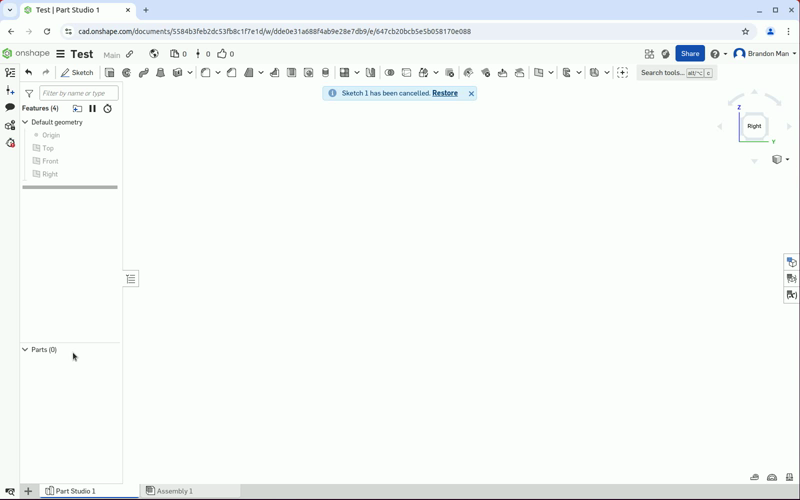
key(shift+s)
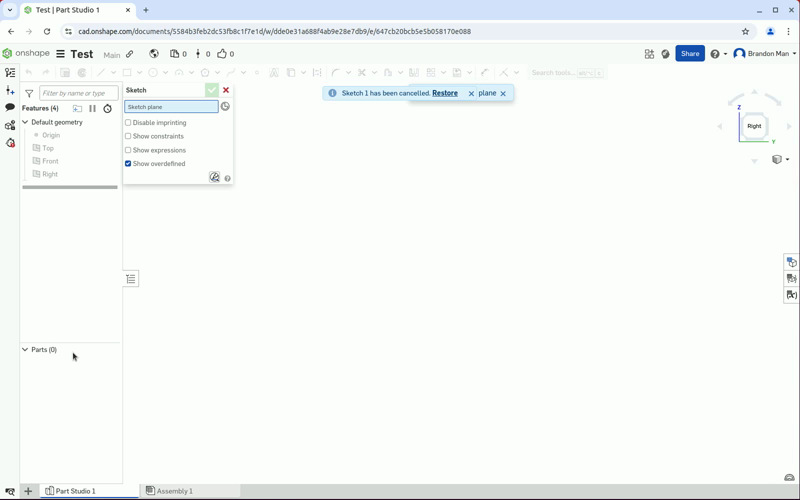
mouse_move(73, 176)
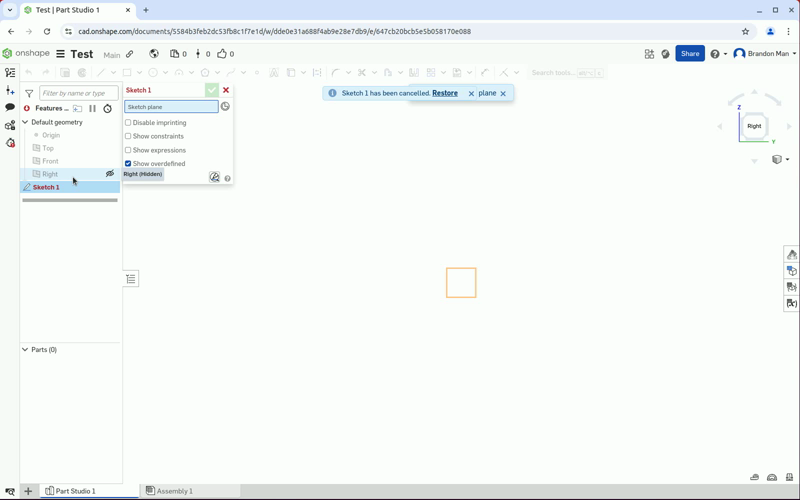
click(73, 176)
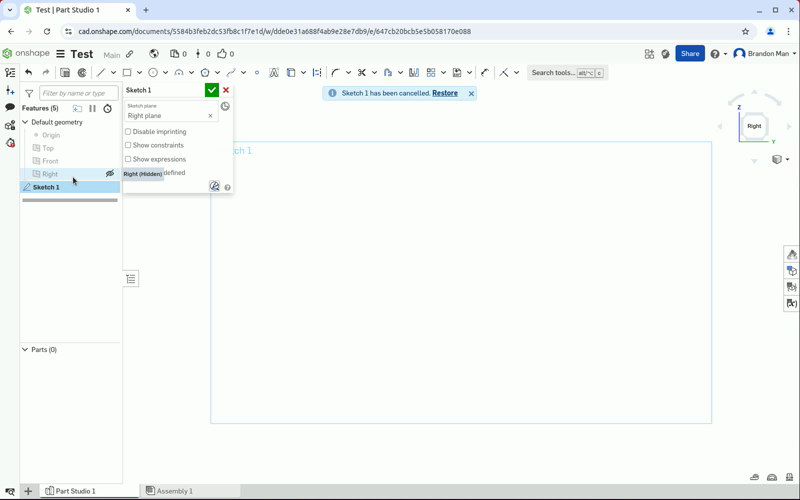
mouse_move(73, 352)
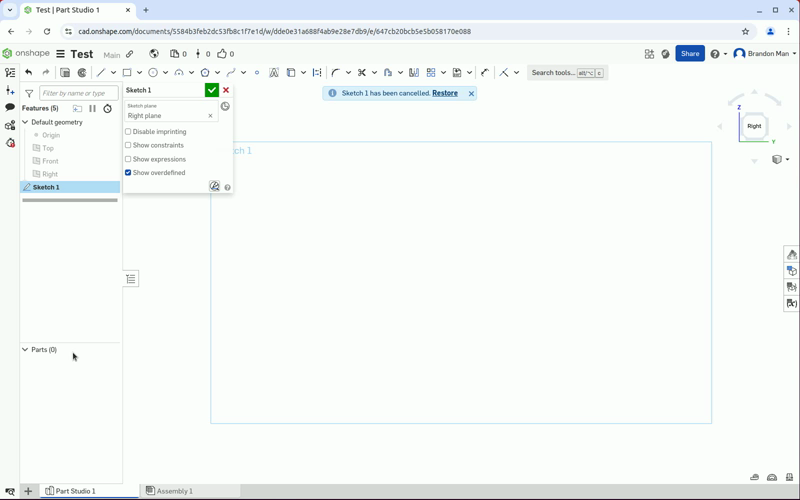
key(y)
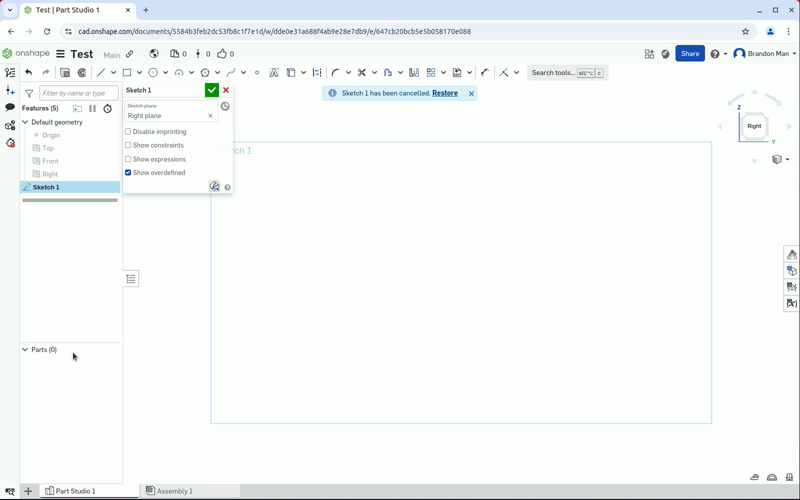
key(c)
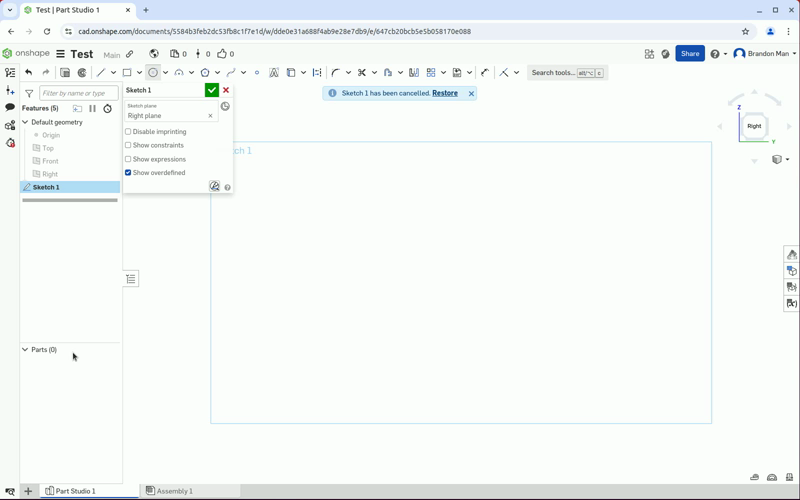
key_down(shift)
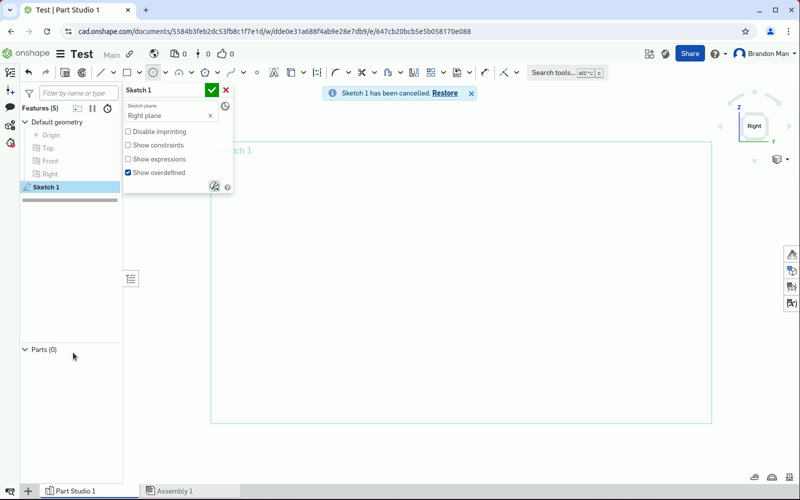
mouse_move(461, 282)
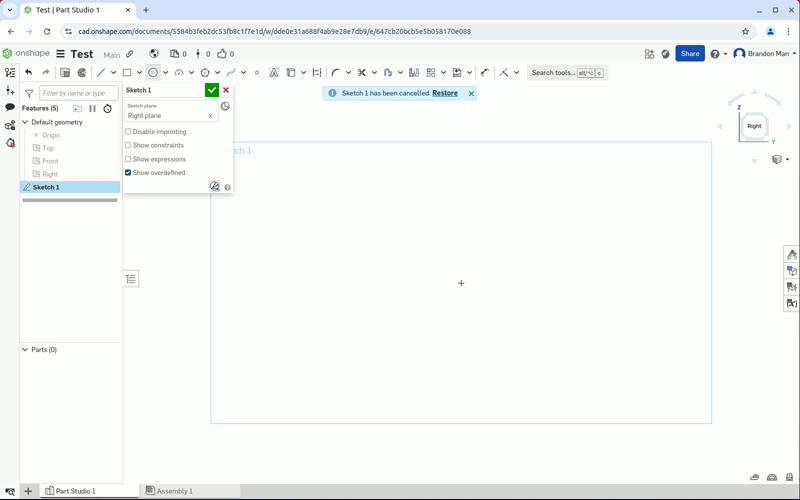
click(461, 282)
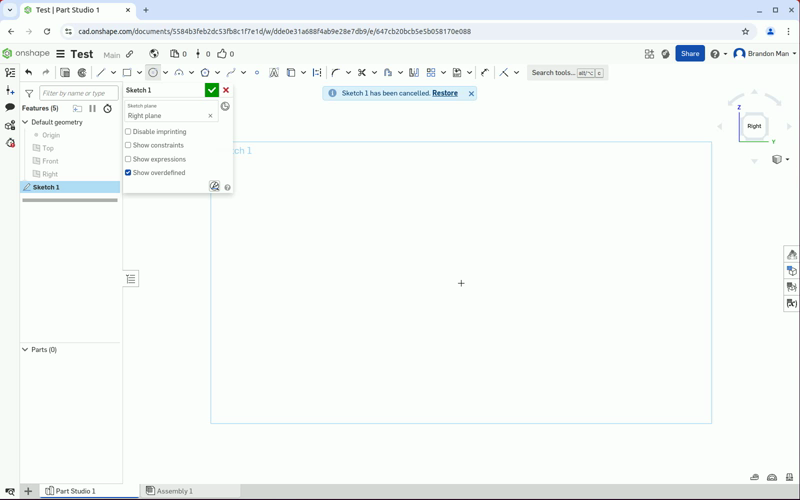
key_up(shift)
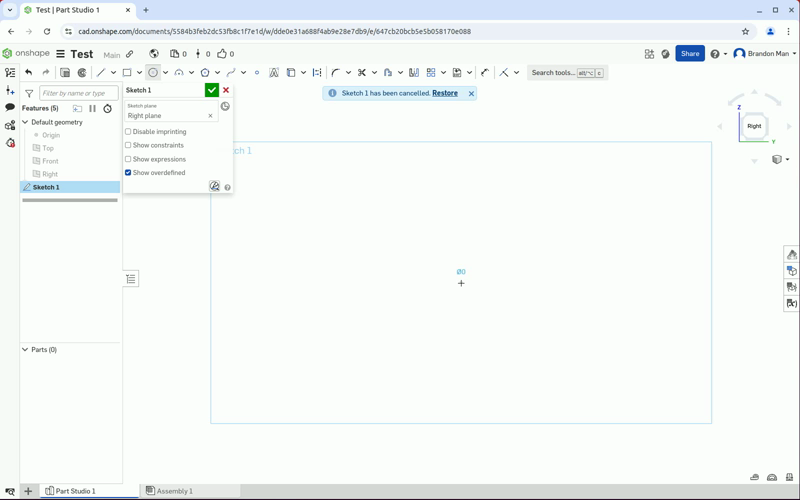
mouse_move(499, 282)
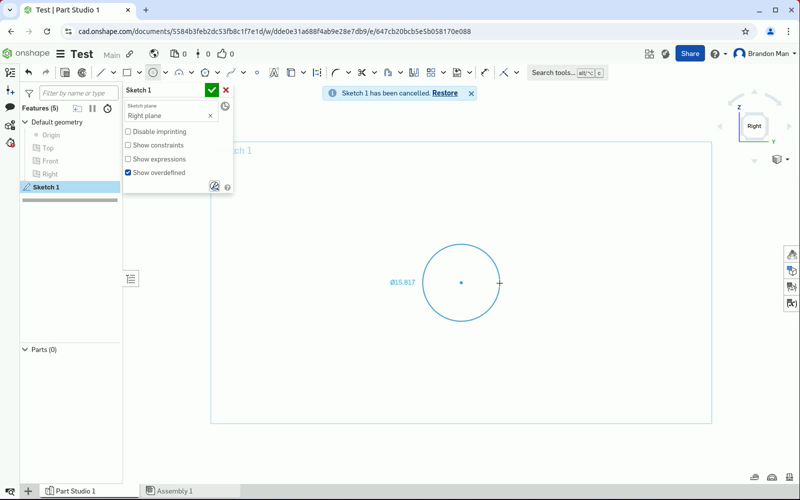
click(499, 282)
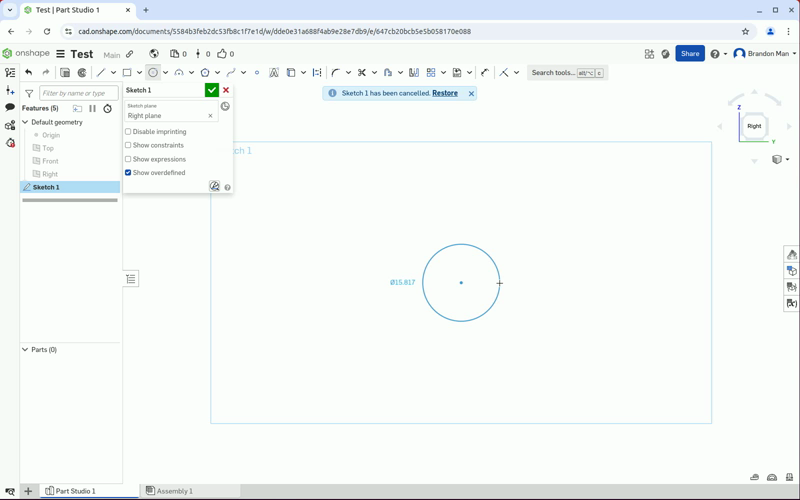
key(esc)
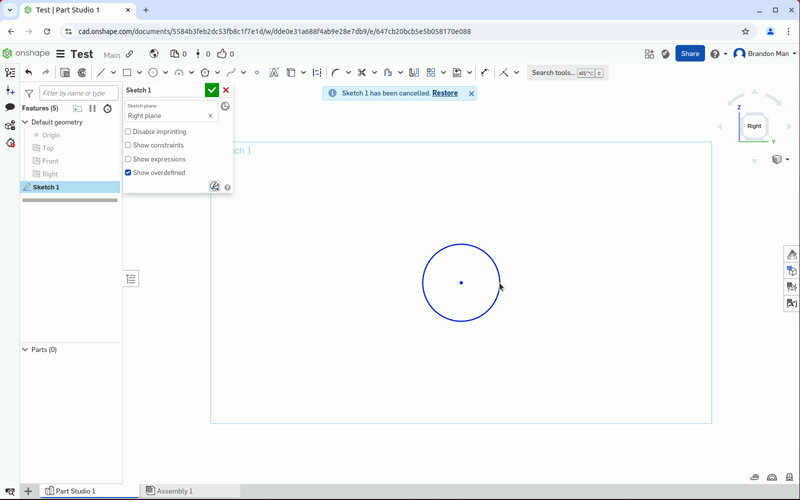
mouse_move(466, 250)
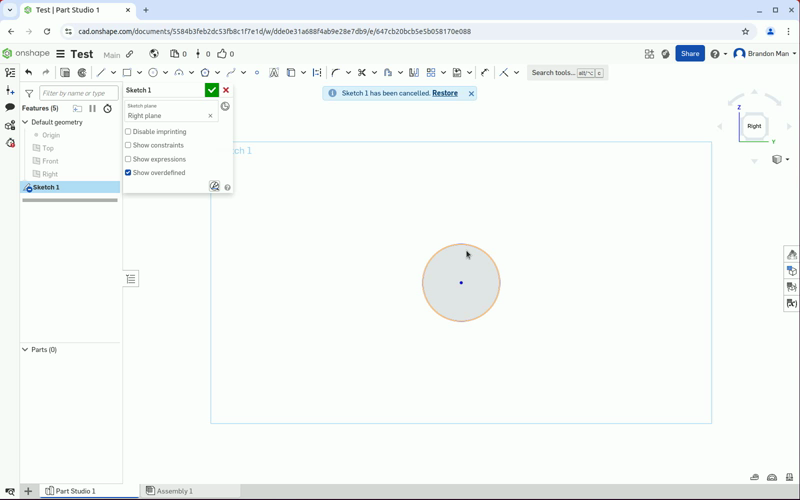
click(466, 250)
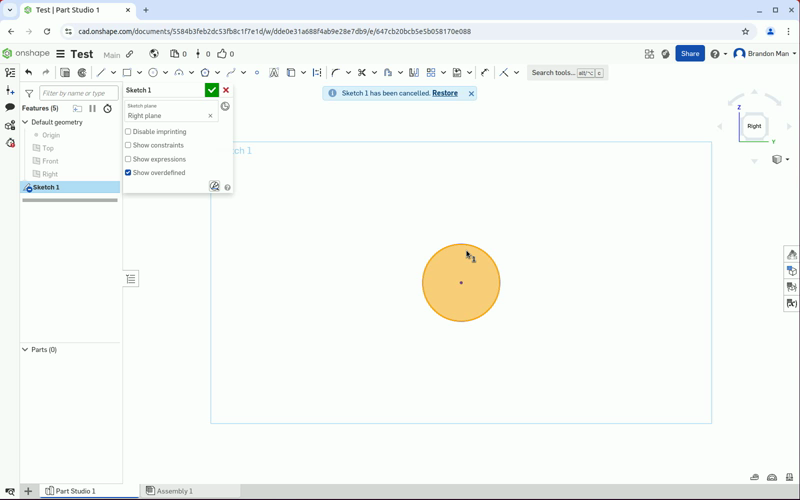
mouse_move(73, 352)
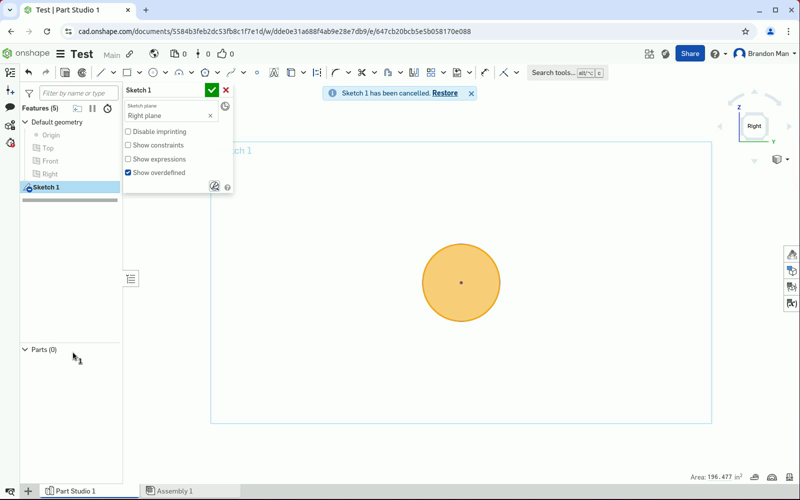
key(shift+y)
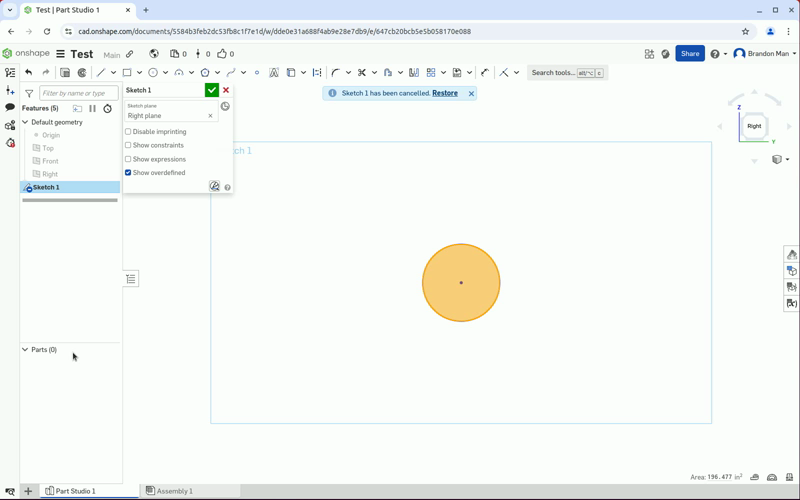
key(shift+e)
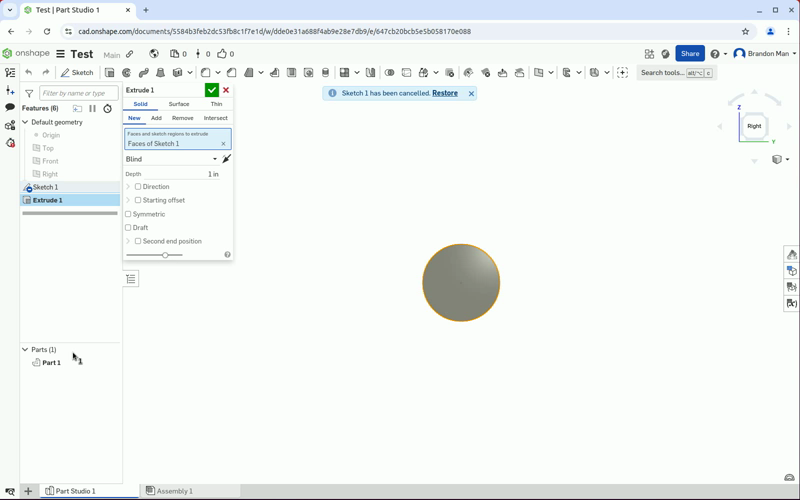
mouse_move(143, 106)
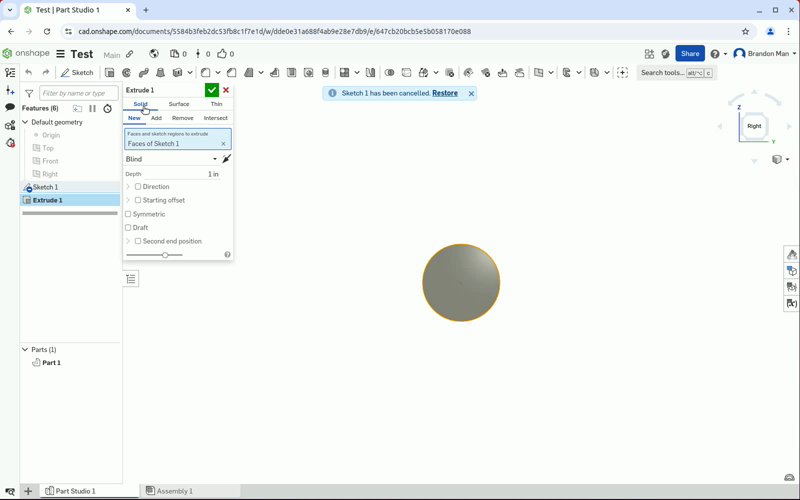
click(143, 106)
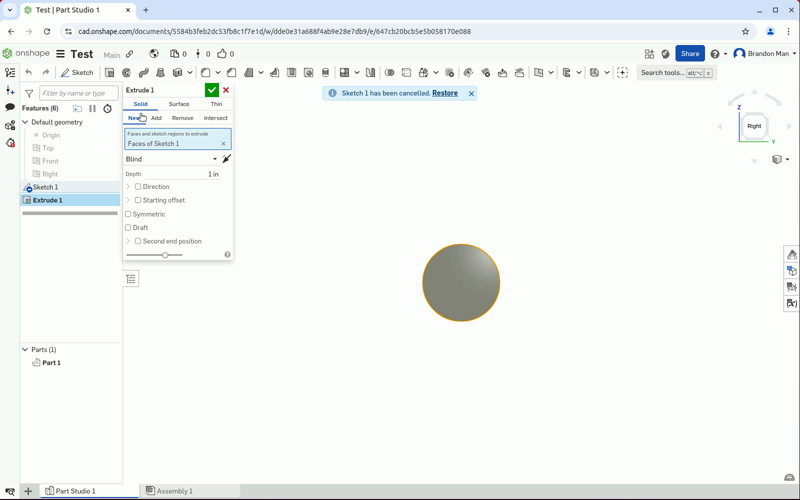
mouse_move(137, 120)
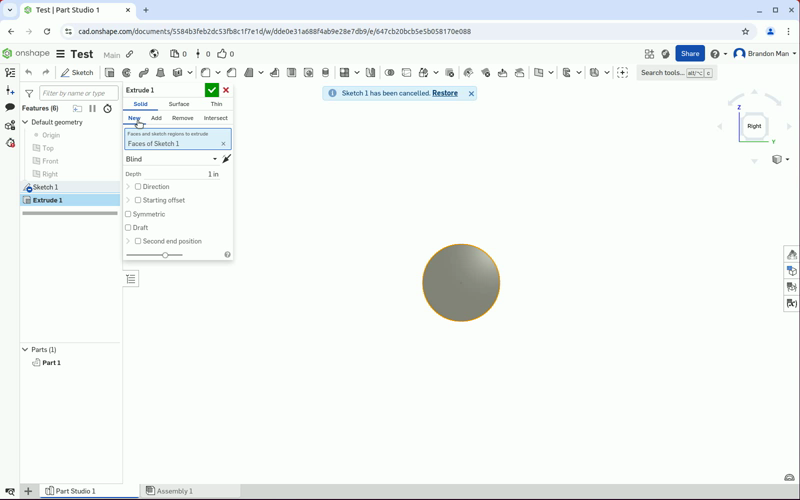
click(137, 120)
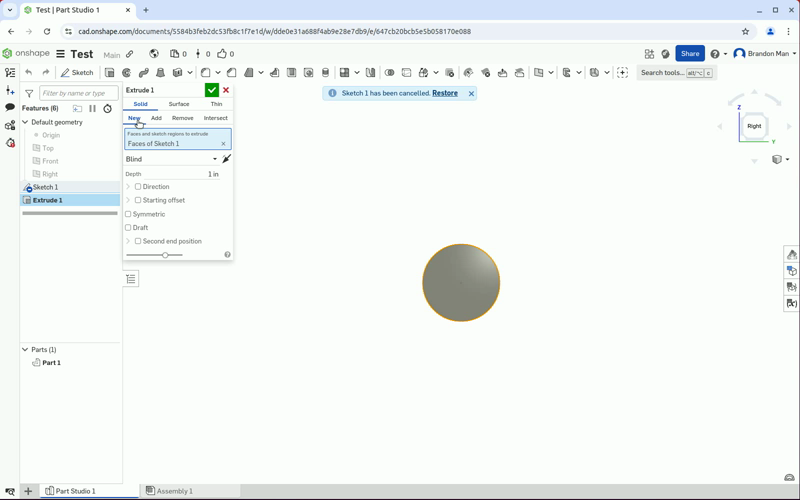
key(tab, 4)
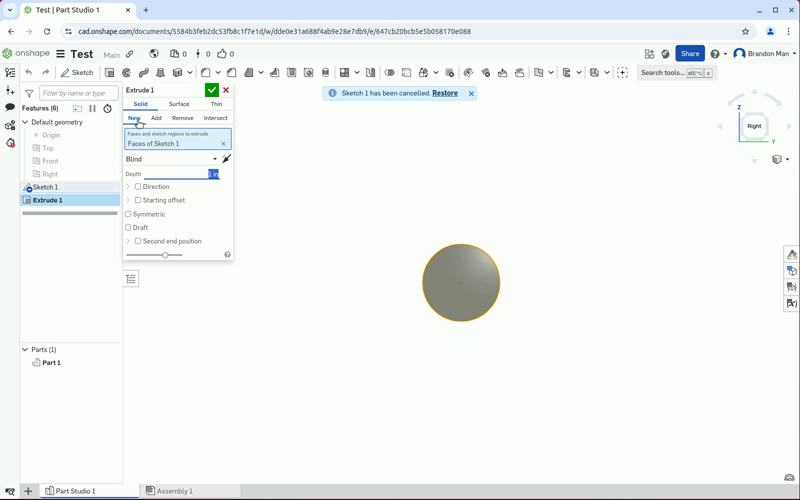
text(11.554)
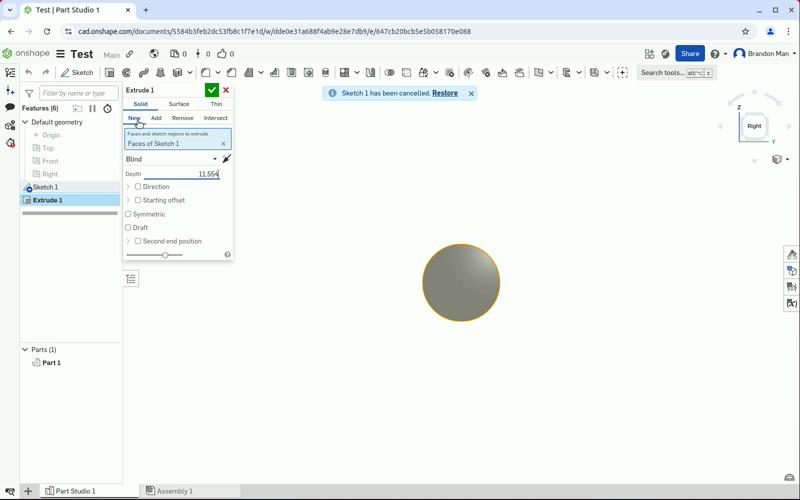
key(enter)
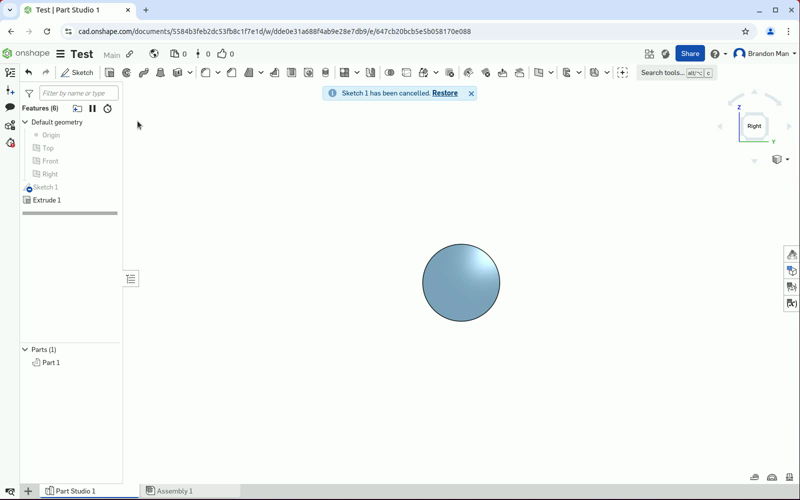
key(shift+h)
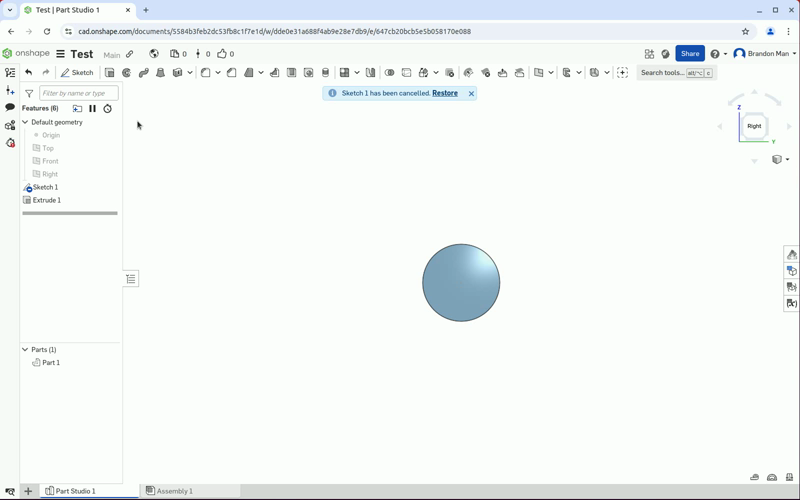
key(shift+h)
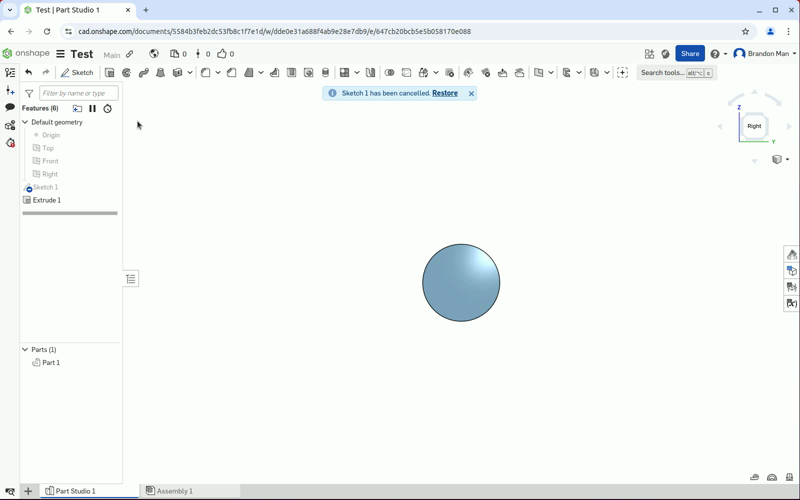
mouse_move(73, 189)
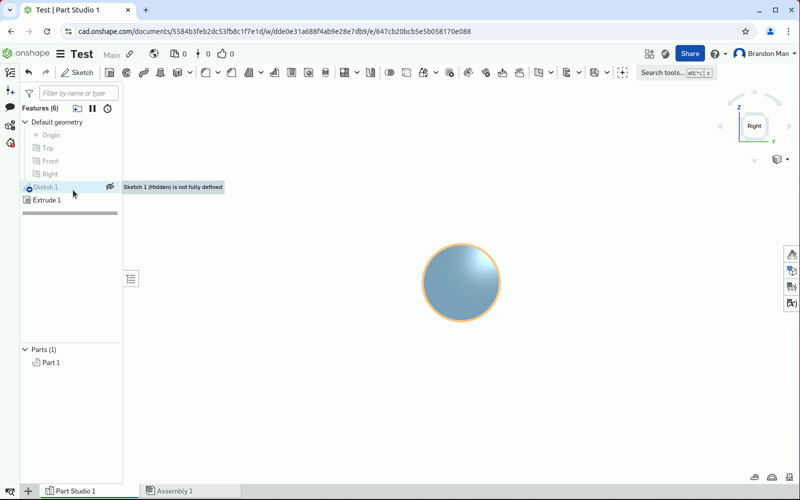
click(73, 189)
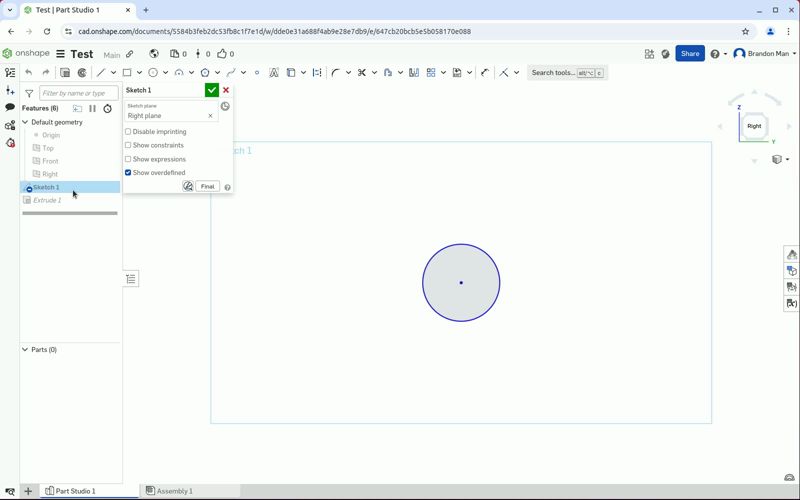
mouse_move(229, 92)
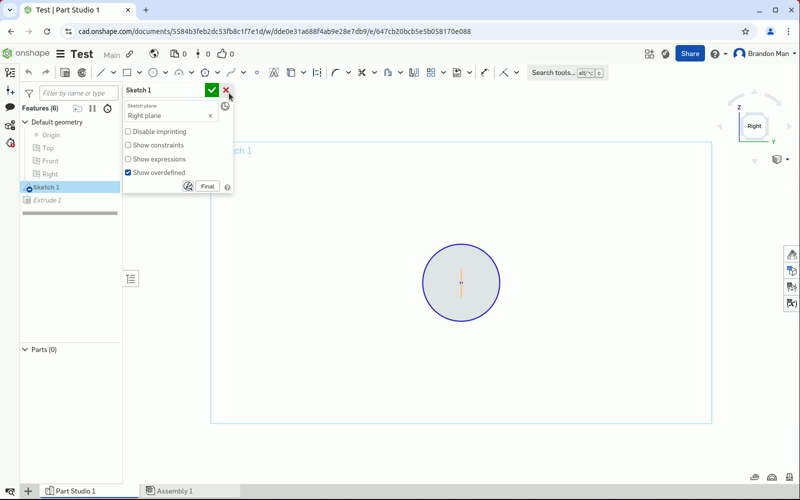
click(229, 92)
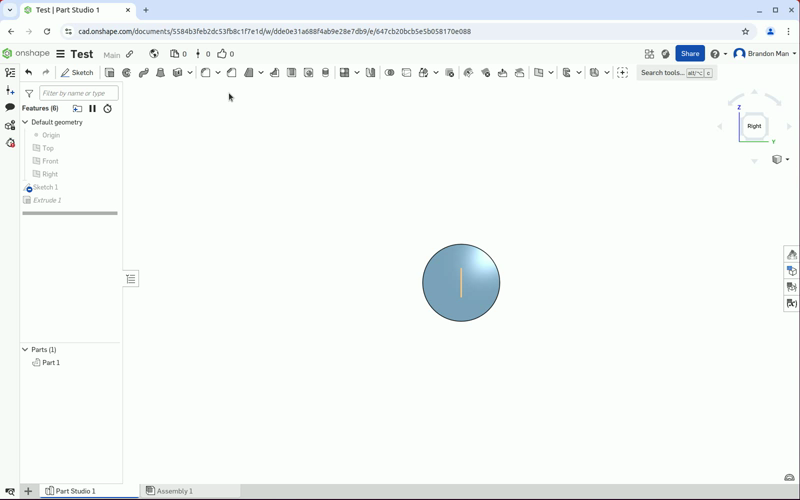
mouse_move(541, 75)
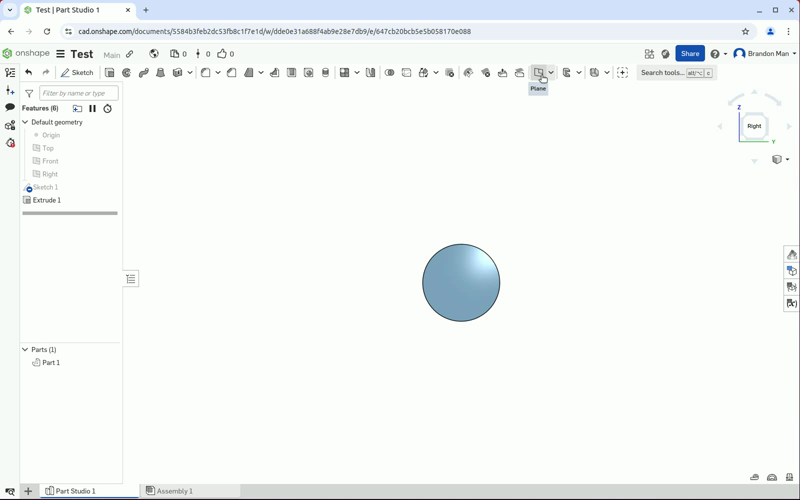
click(541, 75)
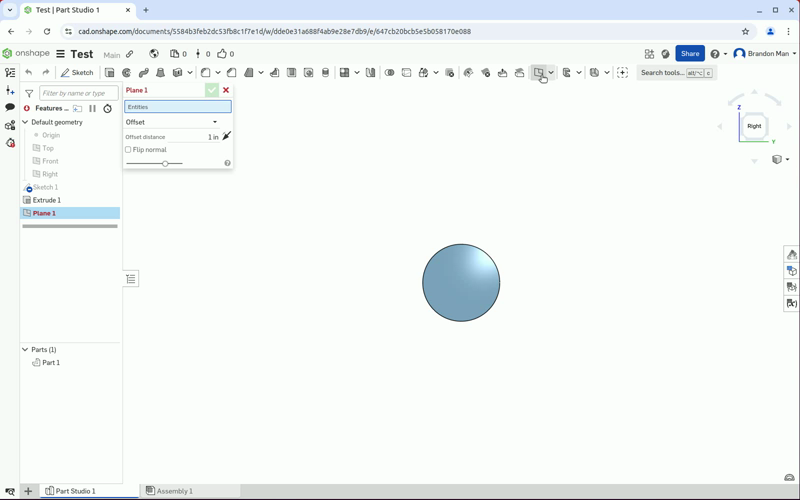
mouse_move(73, 176)
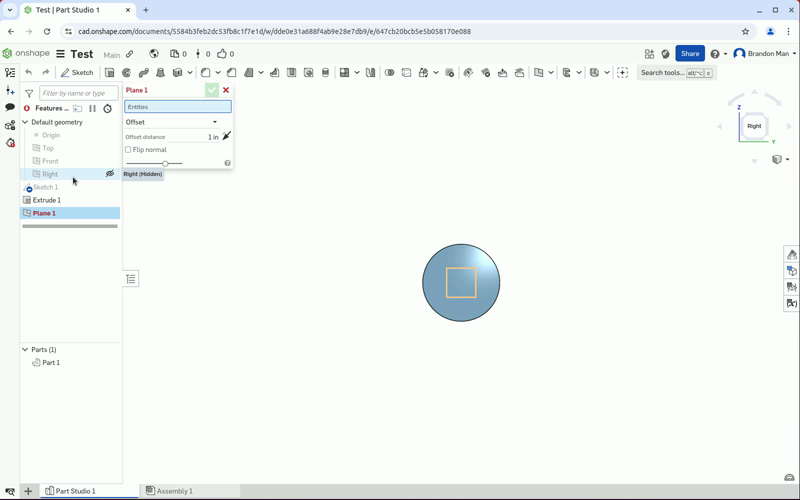
click(73, 176)
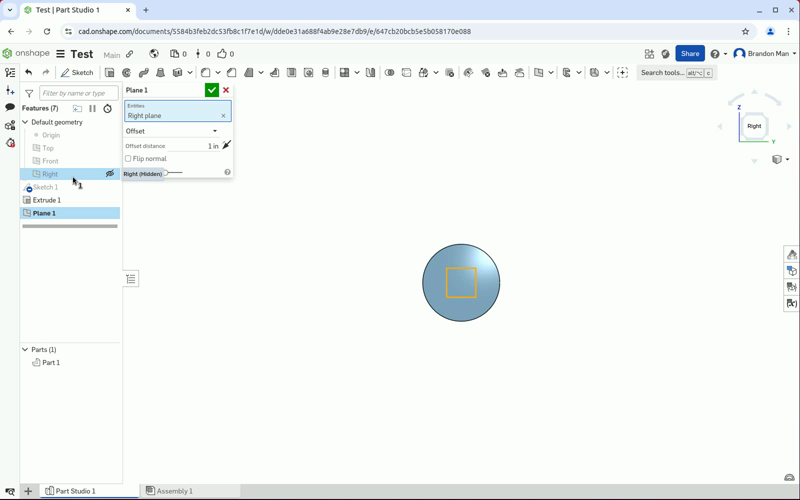
key(tab, 2)
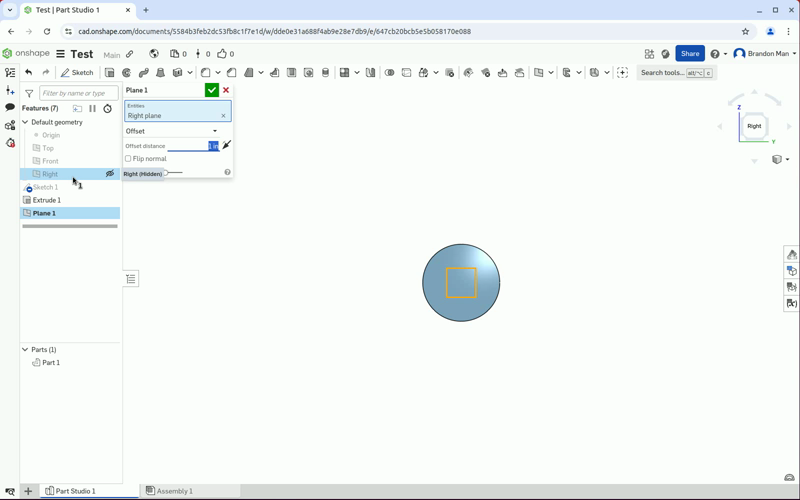
text(11.554)
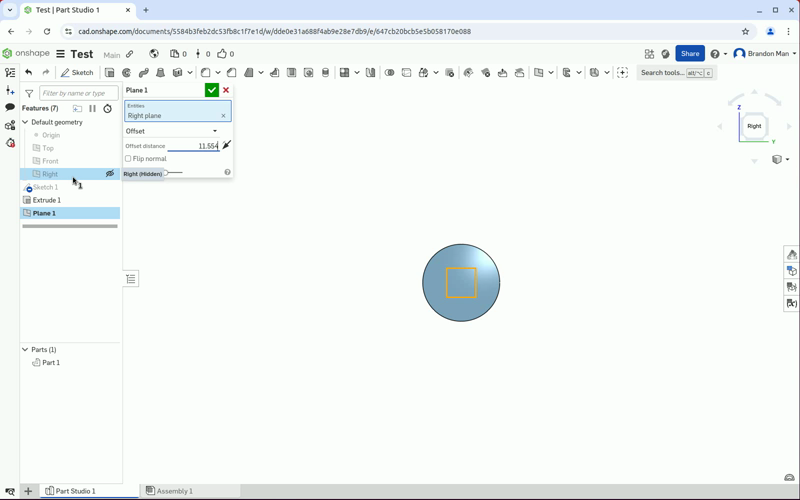
key(enter, 2)
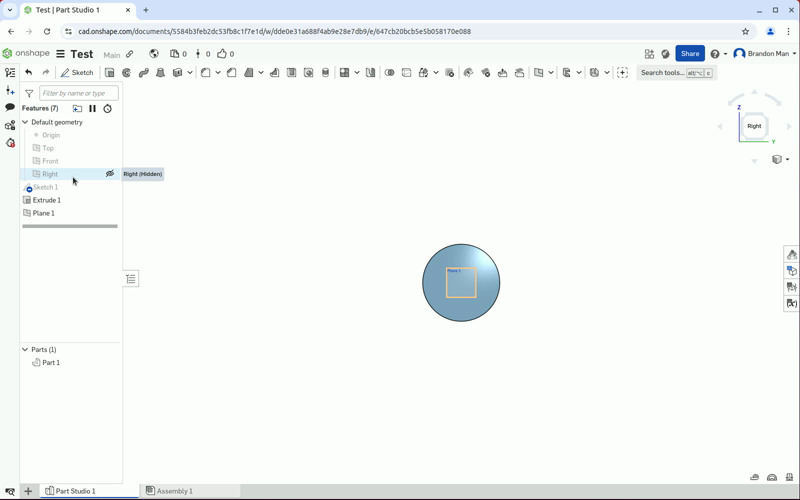
key(shift+s)
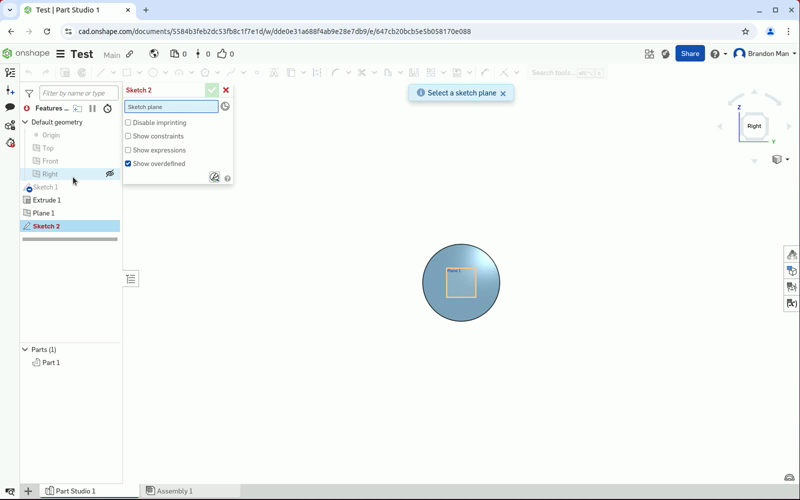
mouse_move(73, 215)
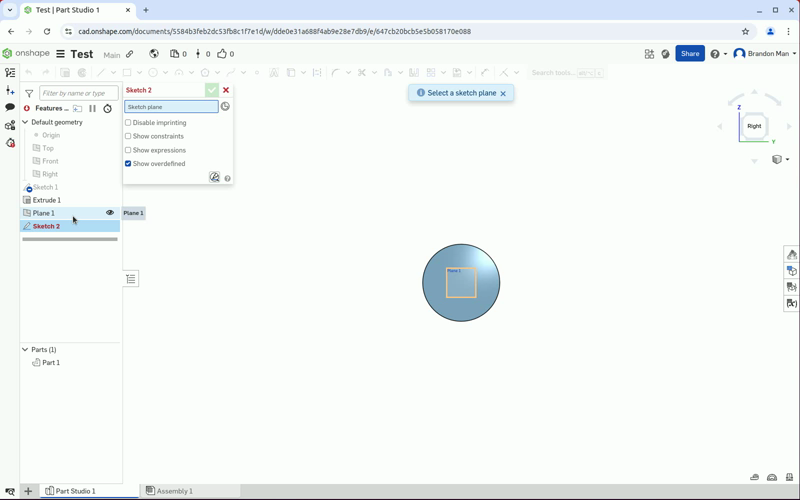
click(73, 215)
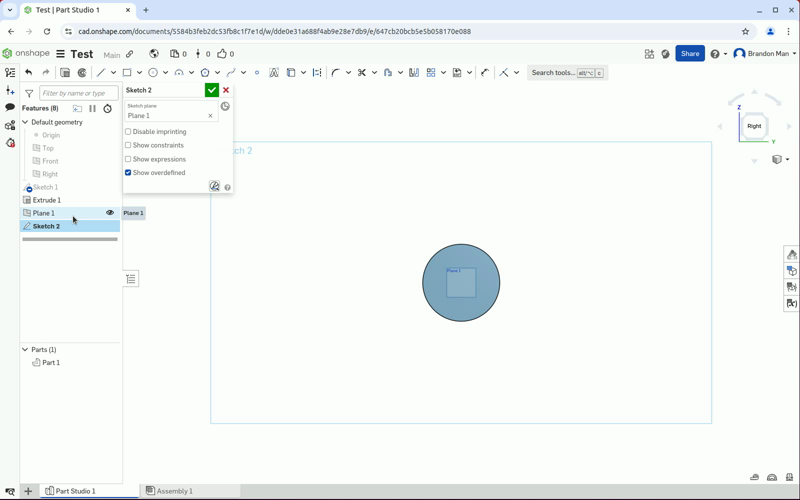
mouse_move(73, 352)
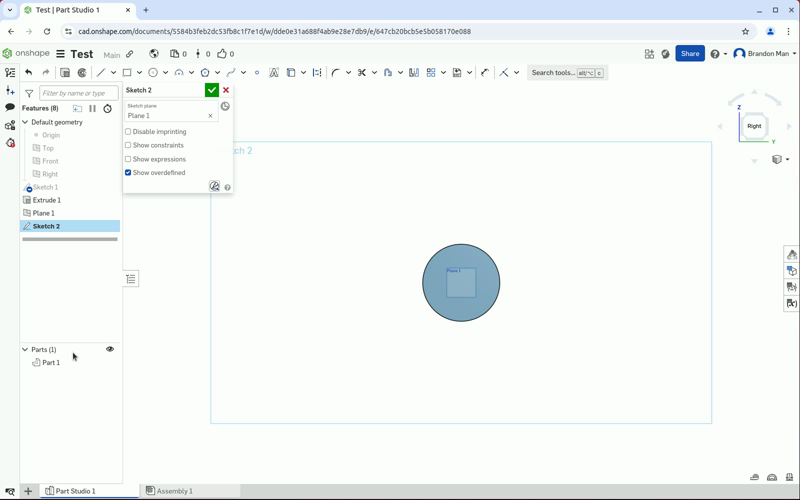
key(y)
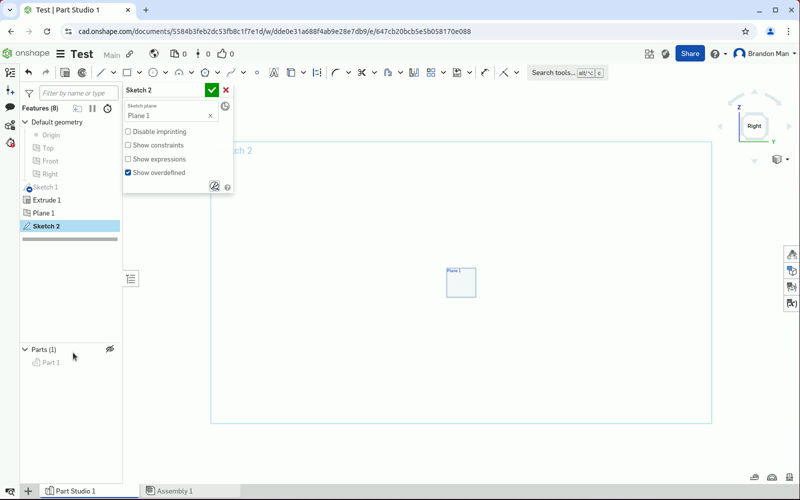
key(c)
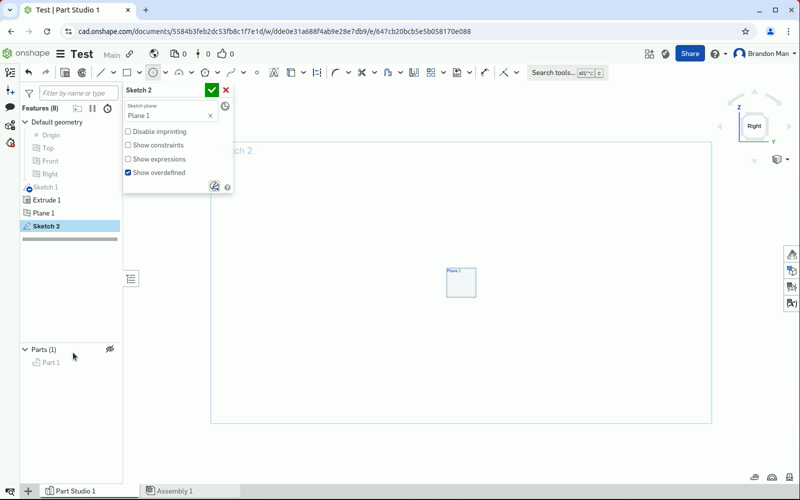
key_down(shift)
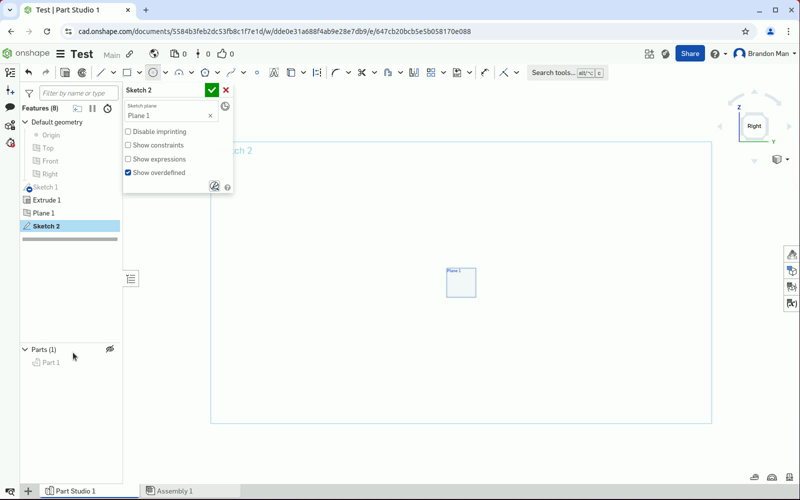
mouse_move(484, 295)
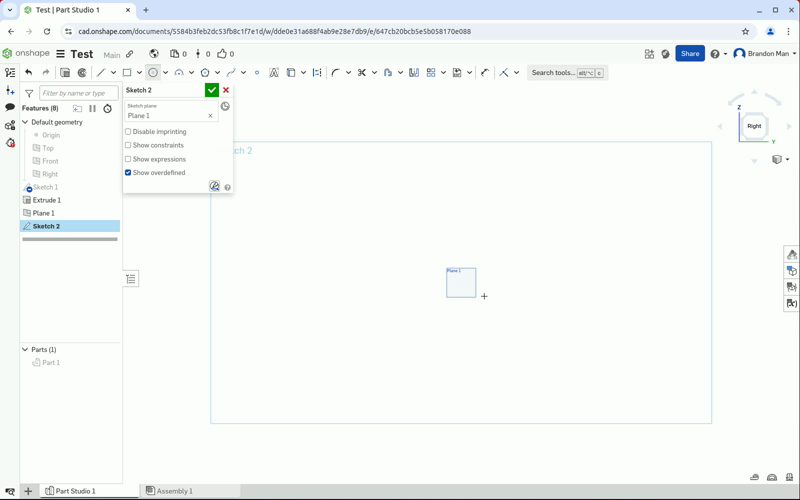
click(484, 295)
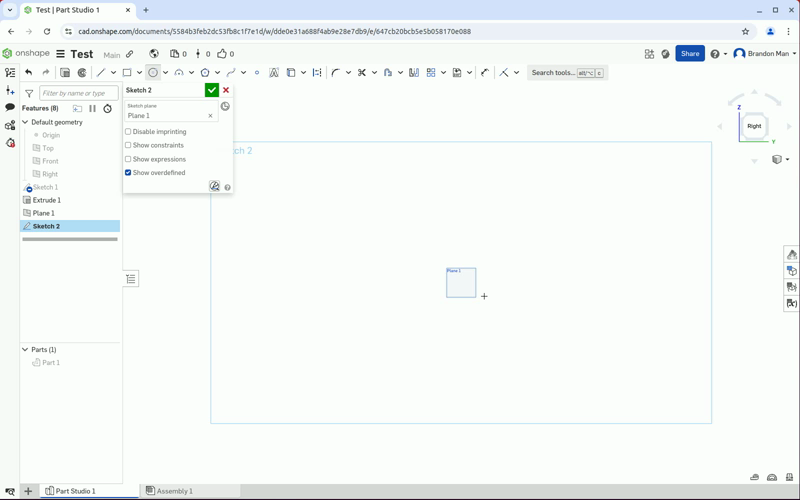
key_up(shift)
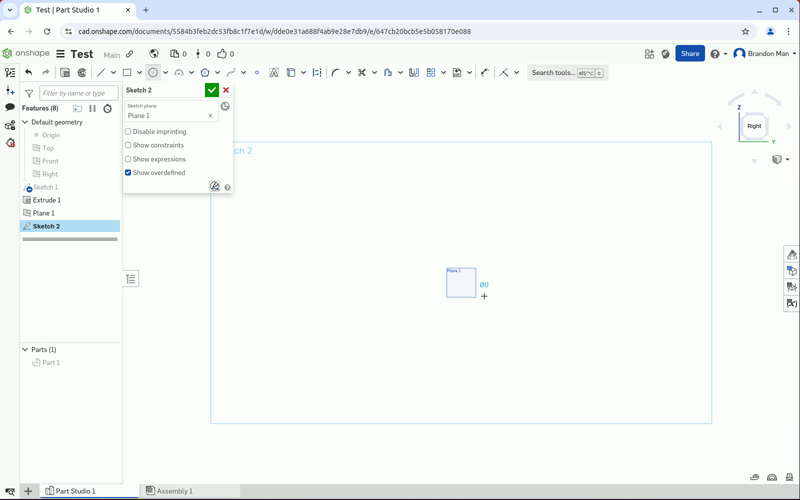
mouse_move(492, 295)
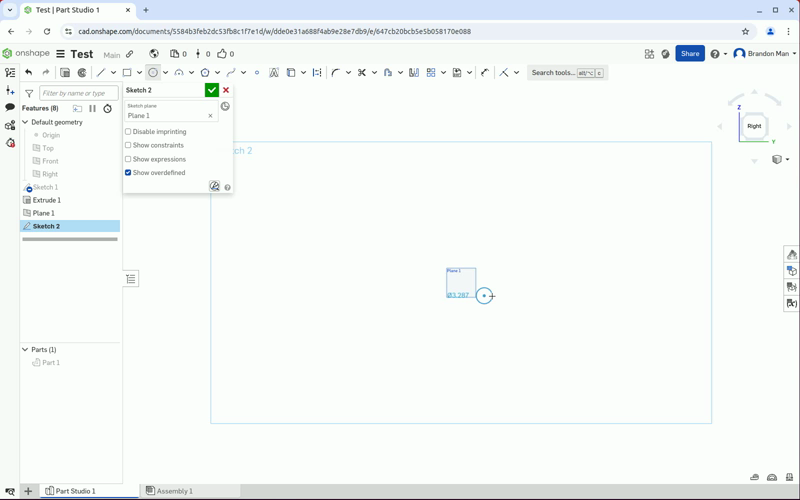
click(492, 295)
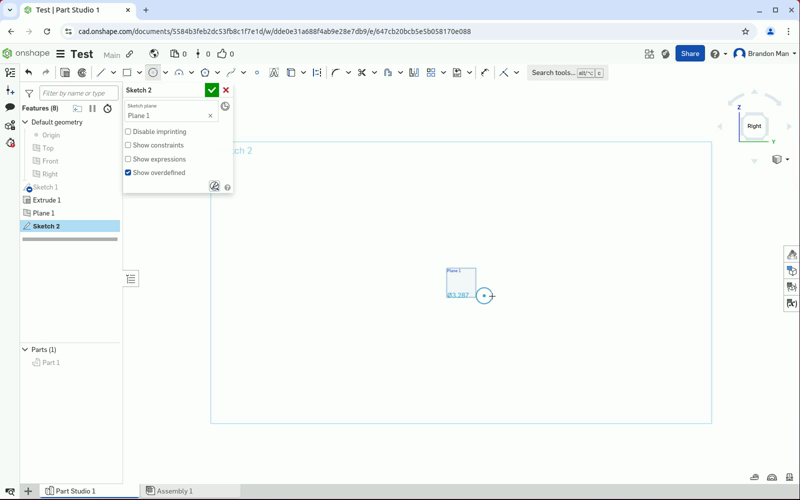
key(esc)
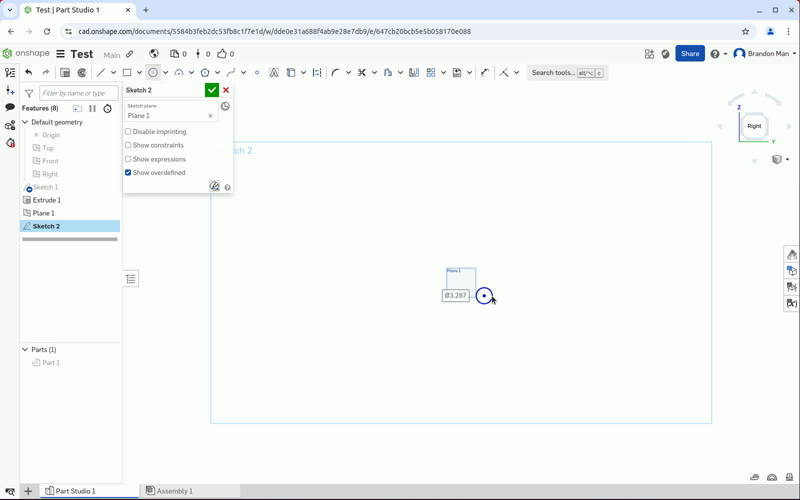
mouse_move(483, 294)
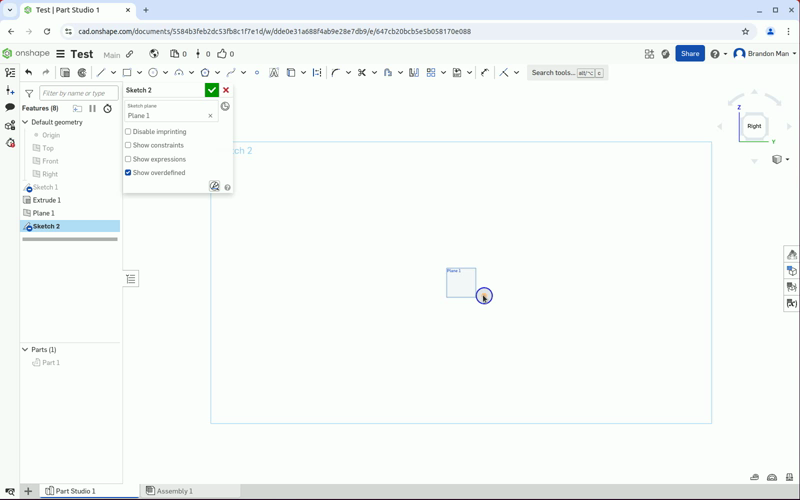
scroll(6)
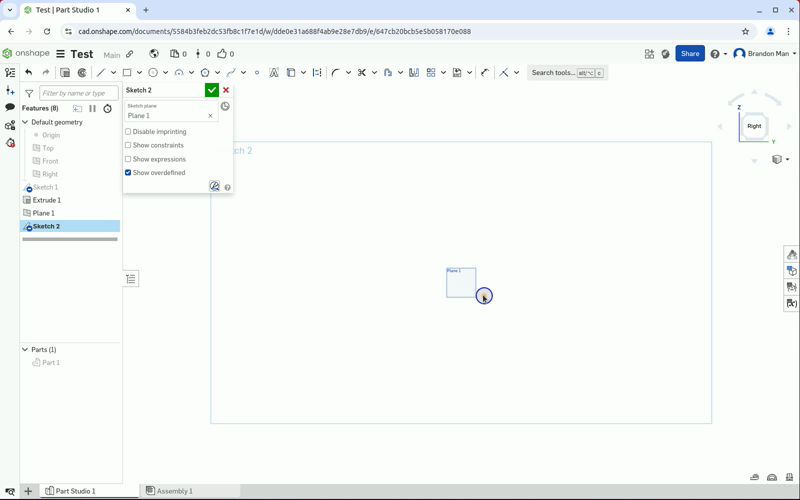
scroll(6)
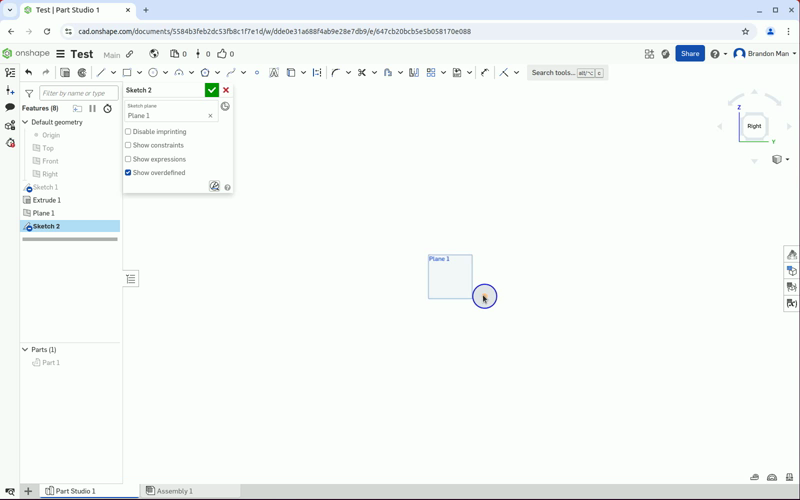
scroll(6)
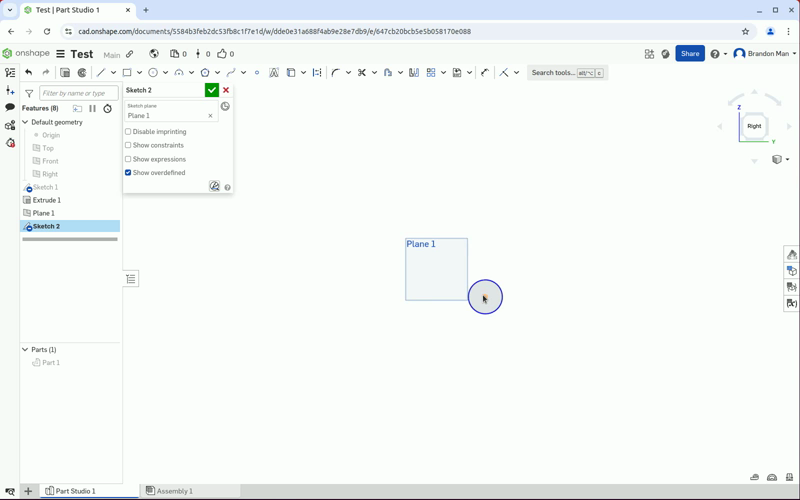
scroll(6)
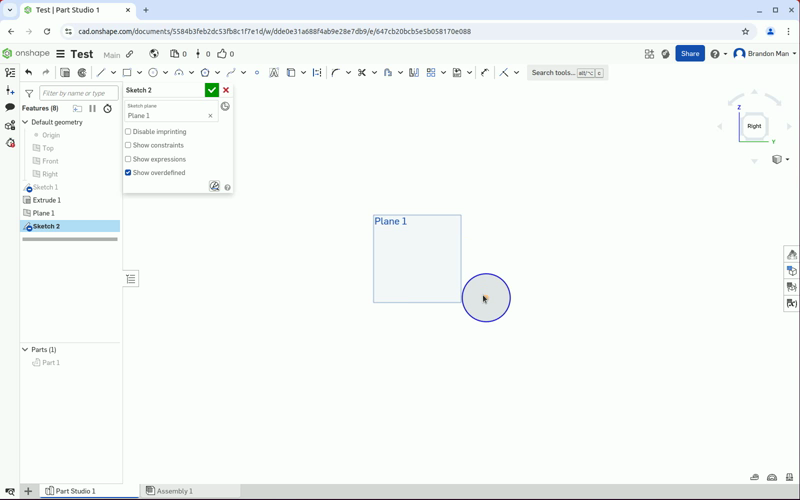
scroll(6)
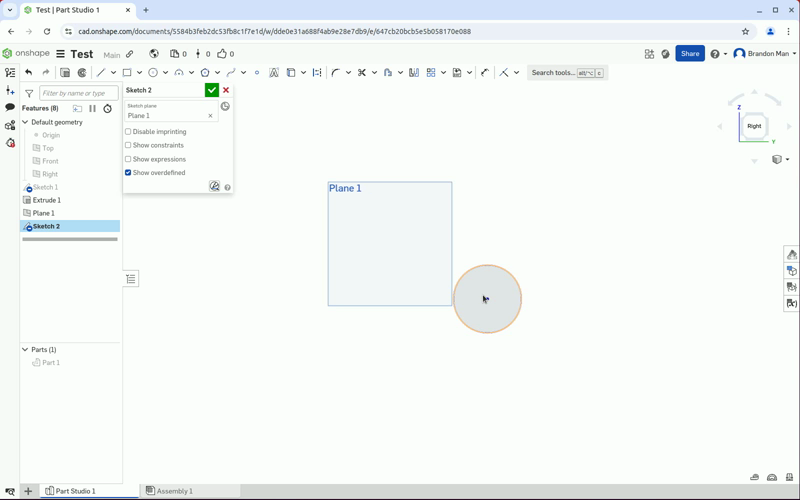
scroll(6)
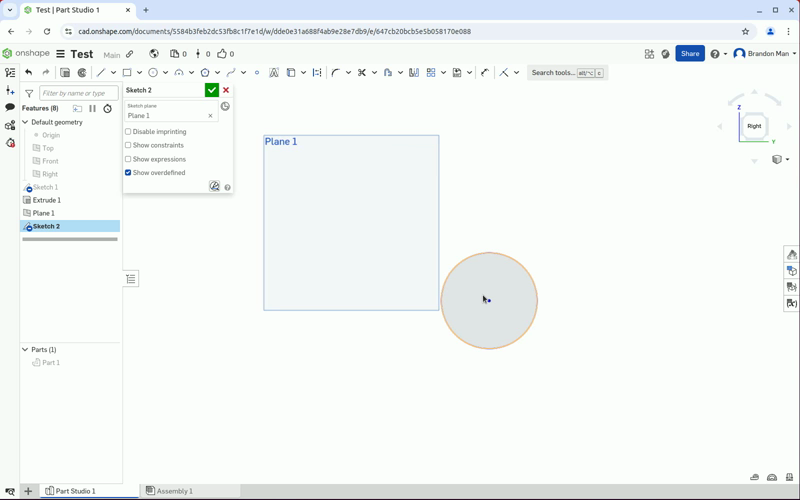
scroll(6)
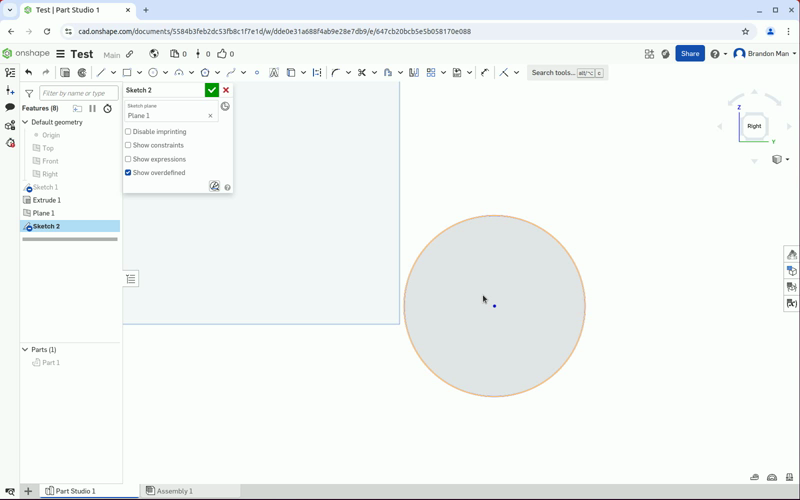
click(483, 294)
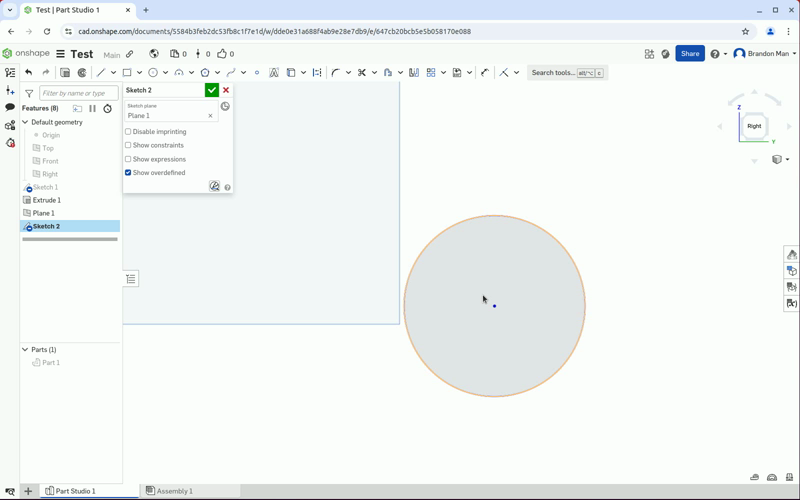
scroll(-6)
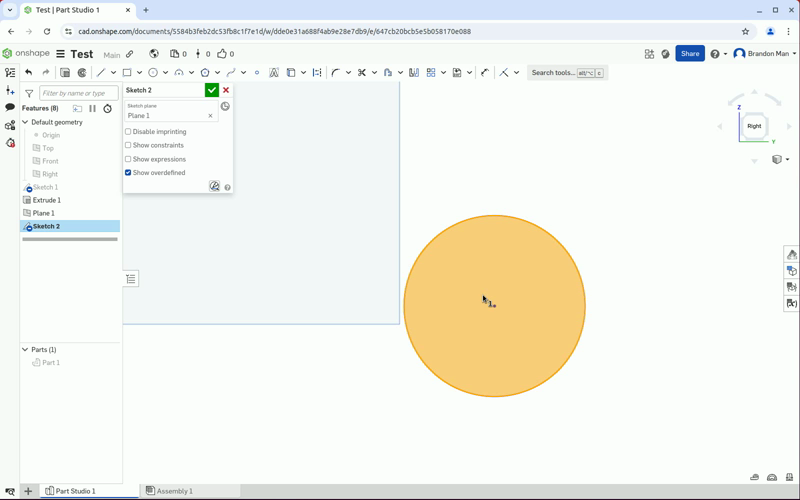
scroll(-6)
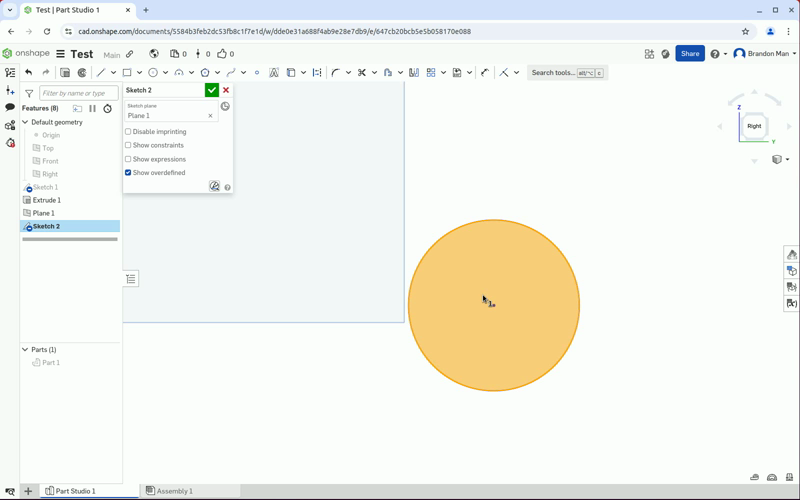
scroll(-6)
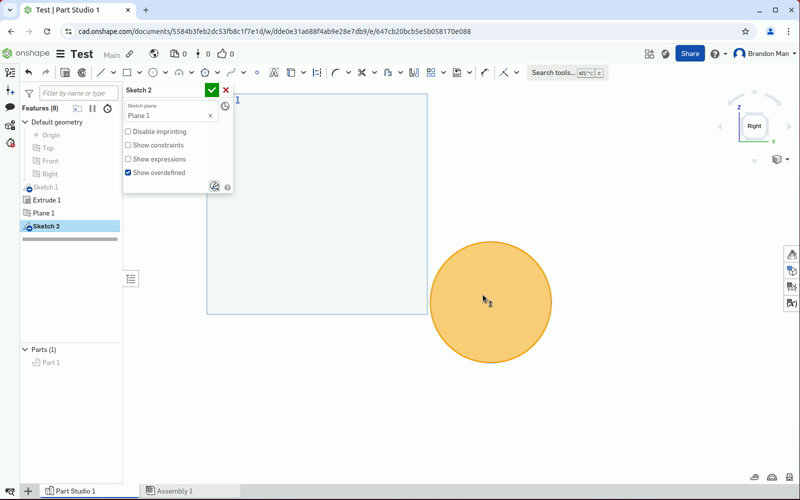
scroll(-6)
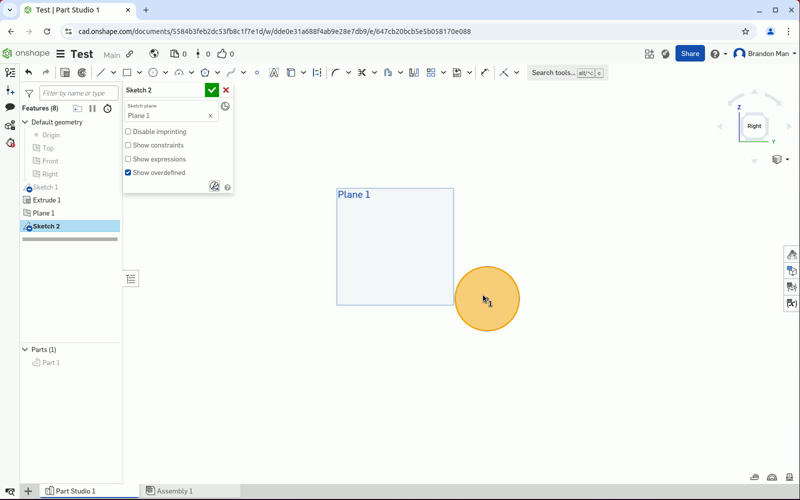
scroll(-6)
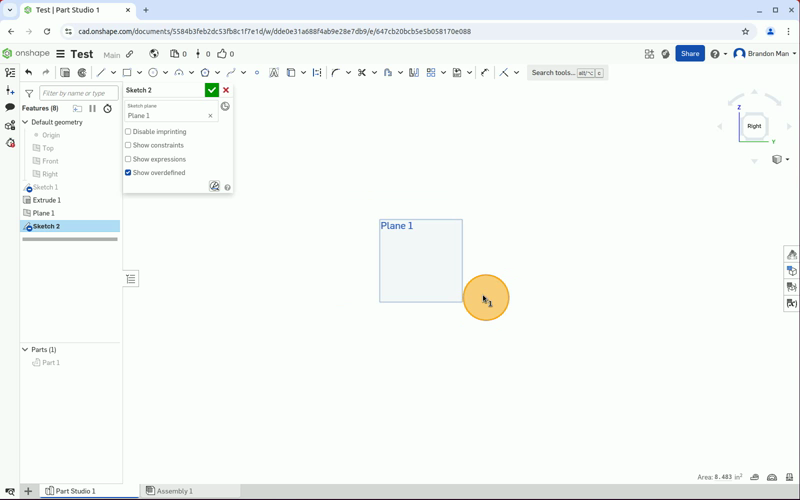
scroll(-6)
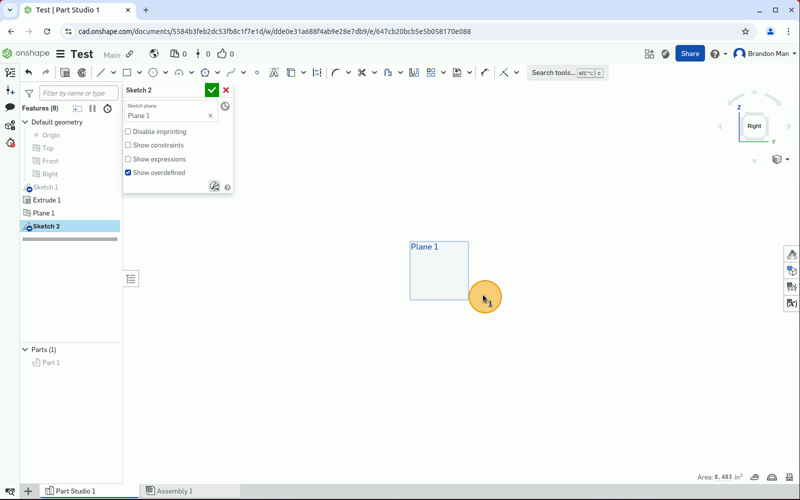
scroll(-6)
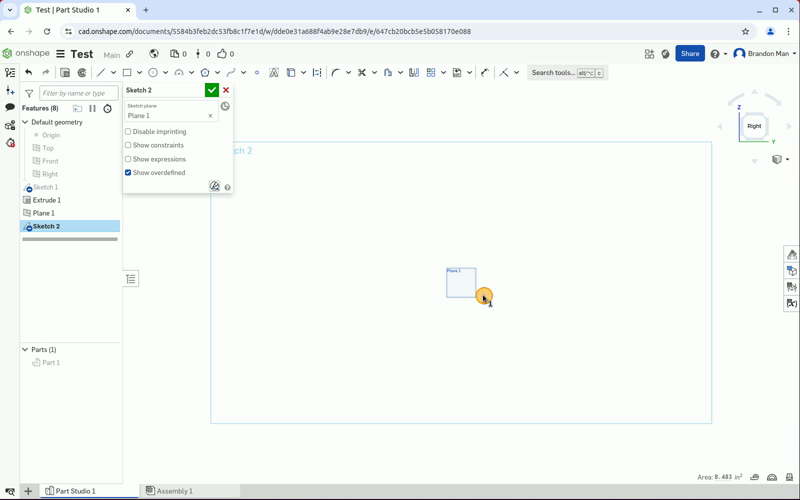
mouse_move(73, 352)
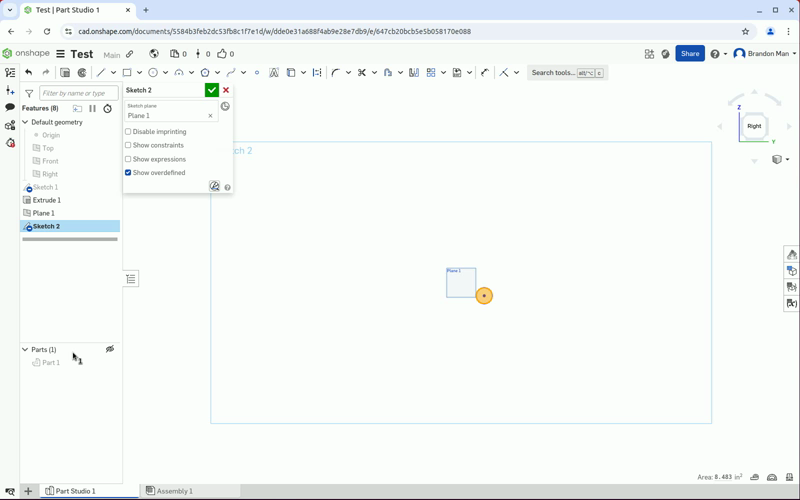
key(shift+y)
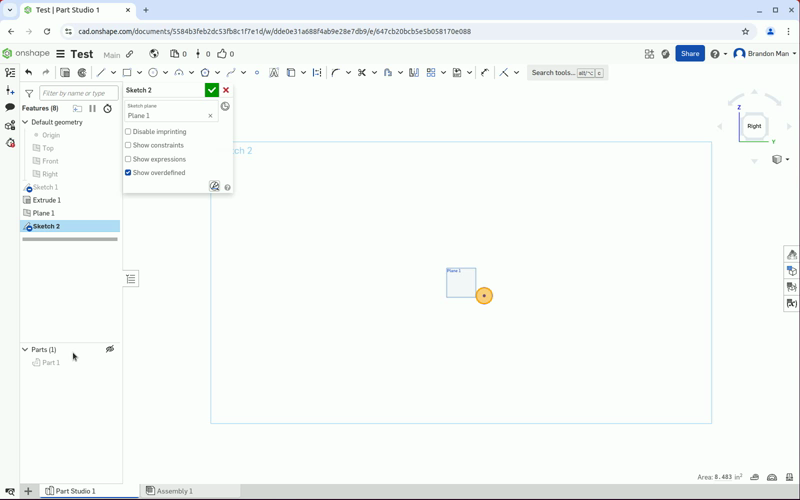
key(shift+e)
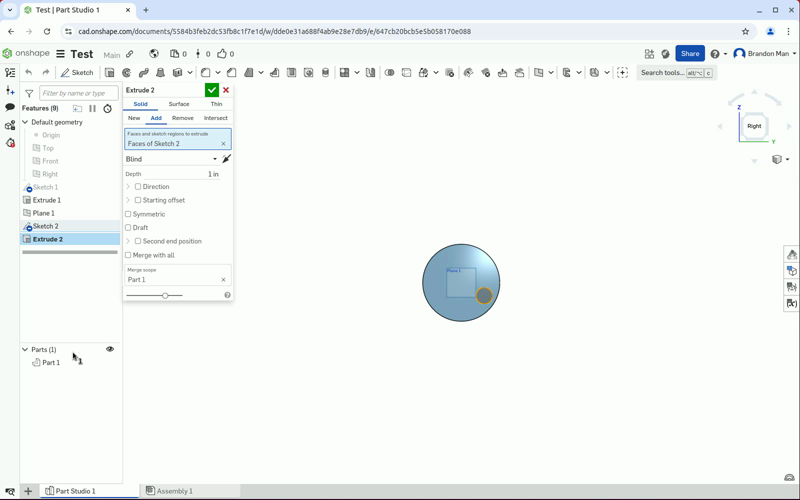
mouse_move(143, 106)
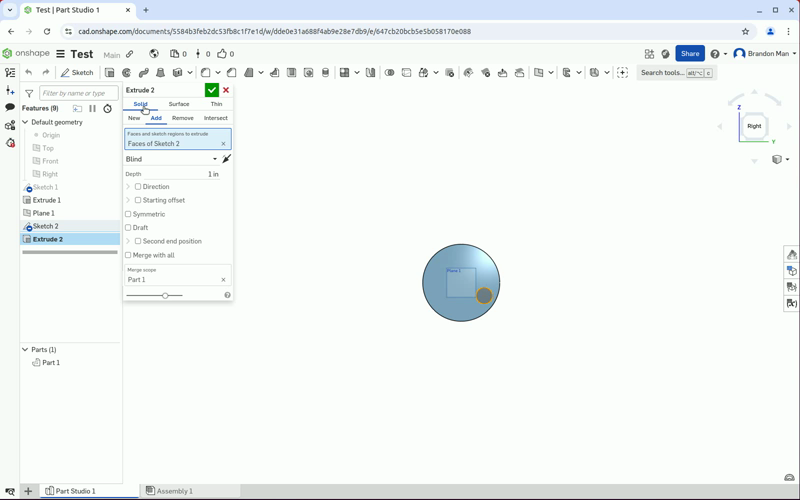
click(143, 106)
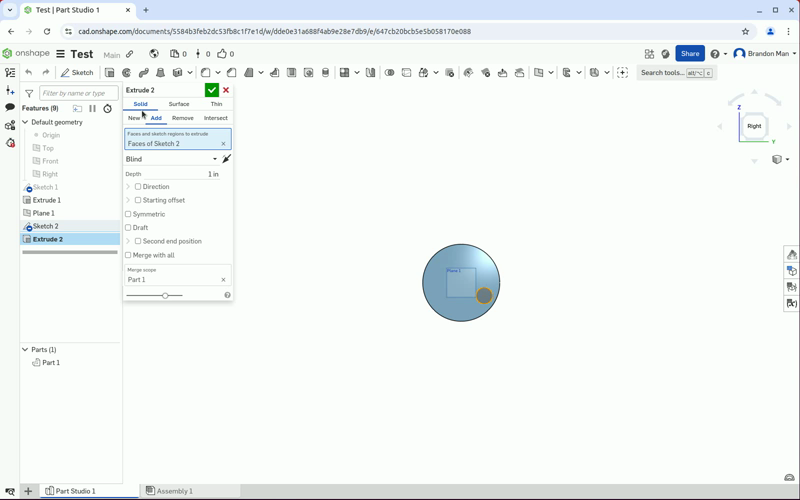
mouse_move(137, 120)
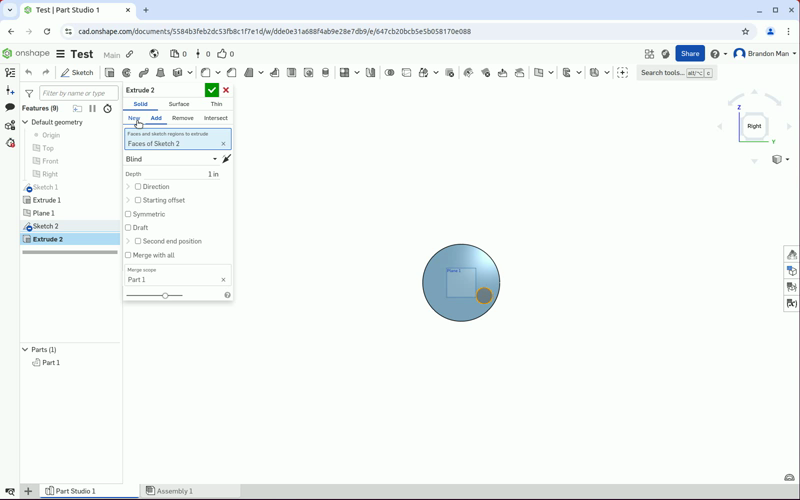
click(137, 120)
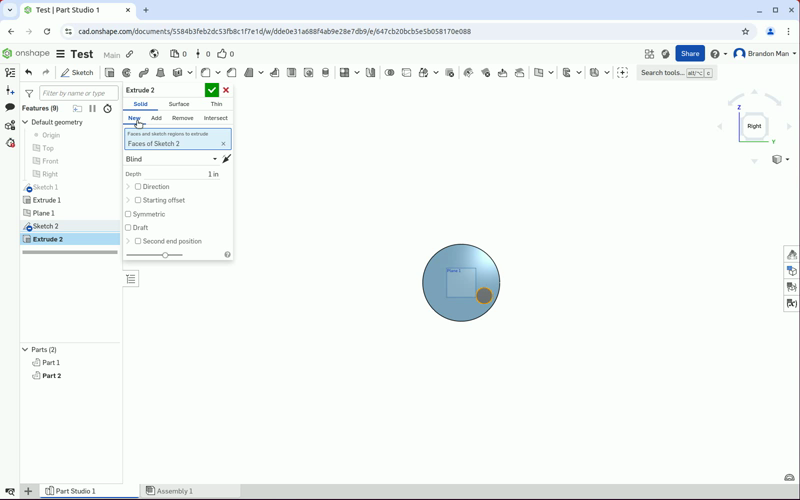
key(tab, 4)
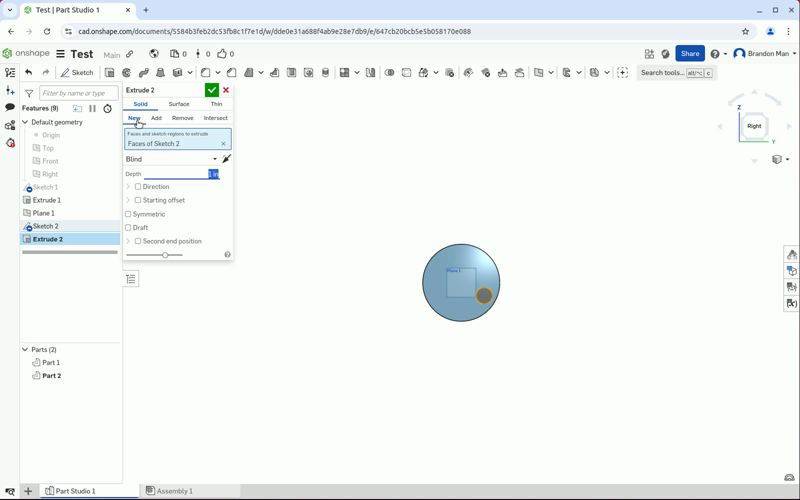
text(11.554)
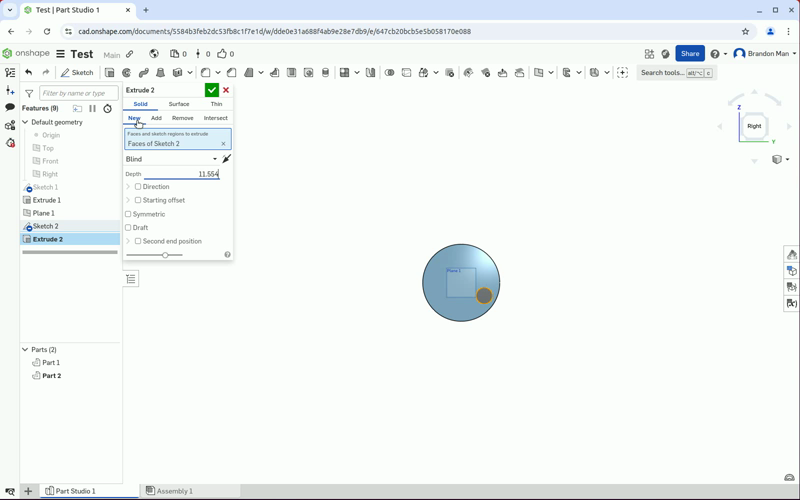
key(enter)
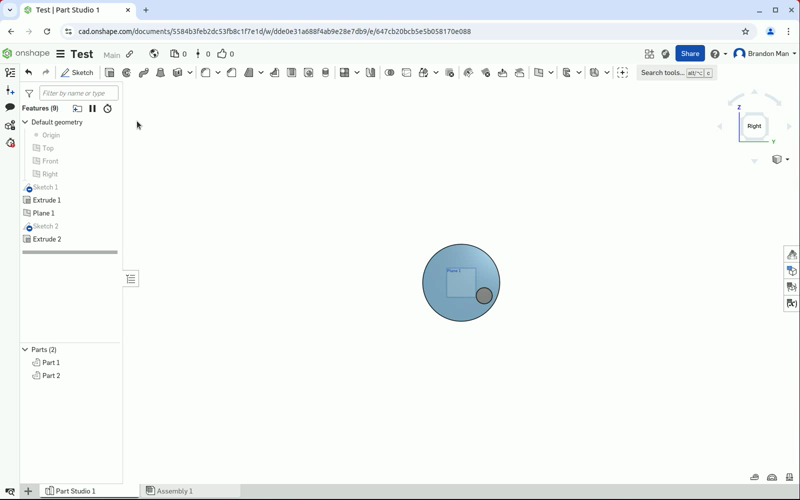
key(shift+h)
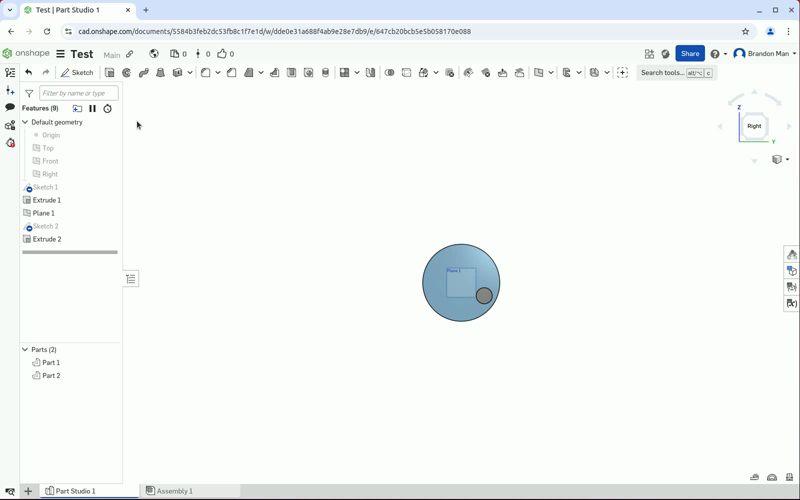
key(shift+h)
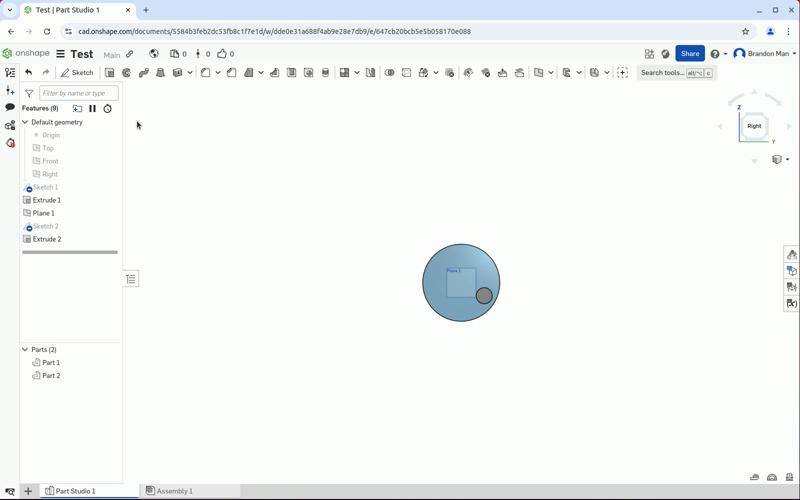
mouse_move(73, 189)
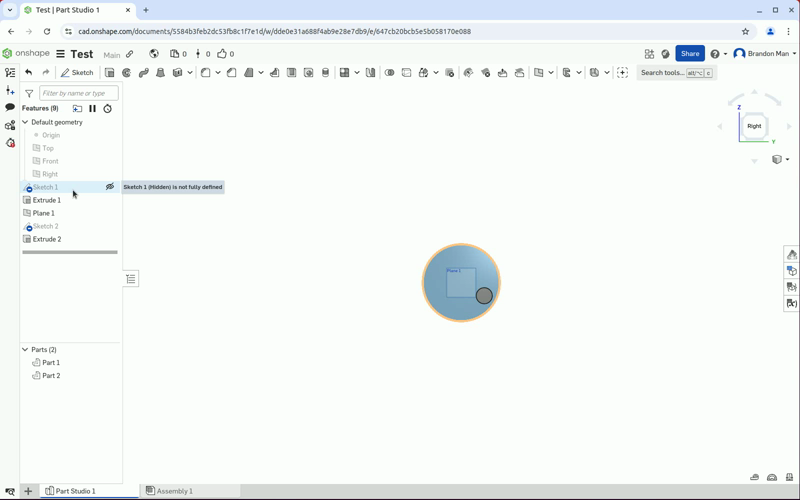
click(73, 189)
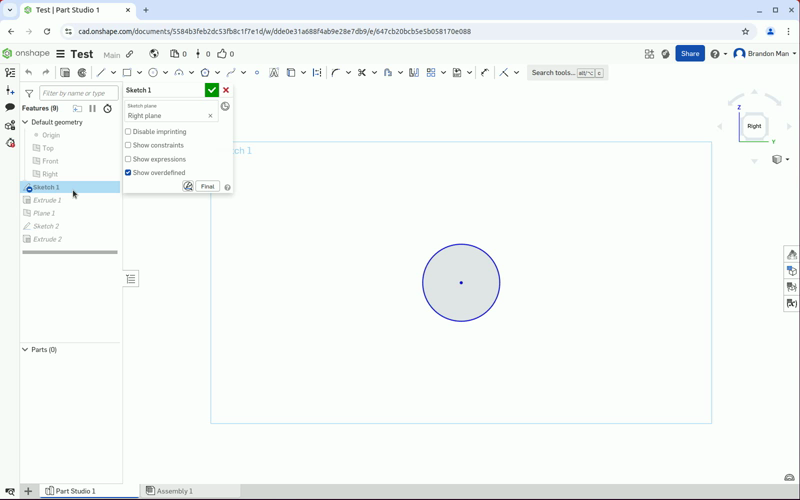
mouse_move(229, 92)
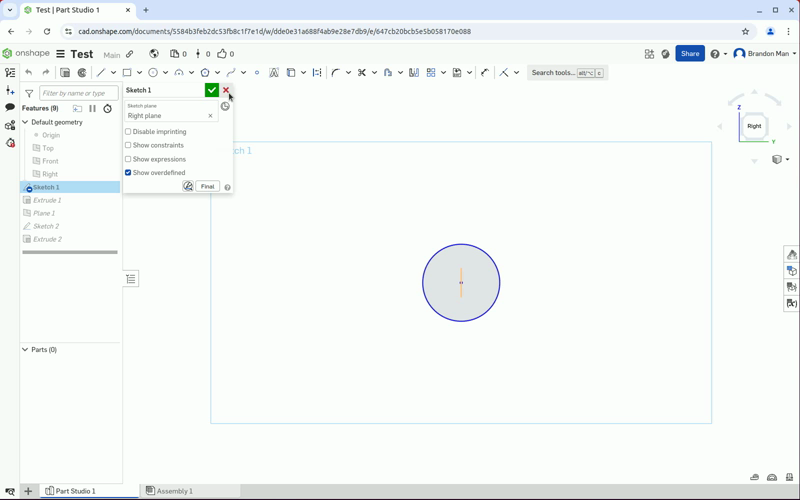
click(229, 92)
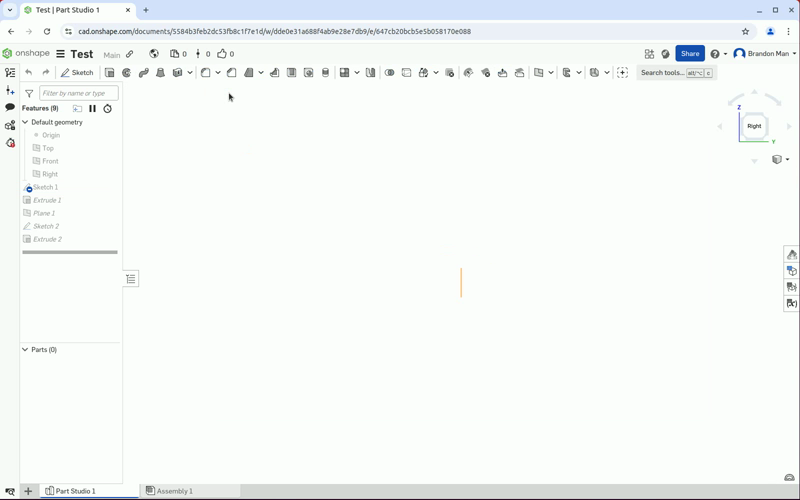
key(shift+s)
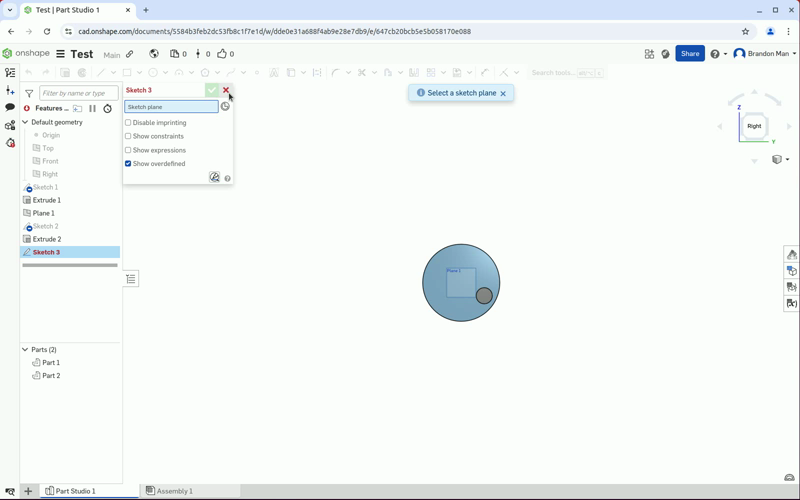
mouse_move(73, 215)
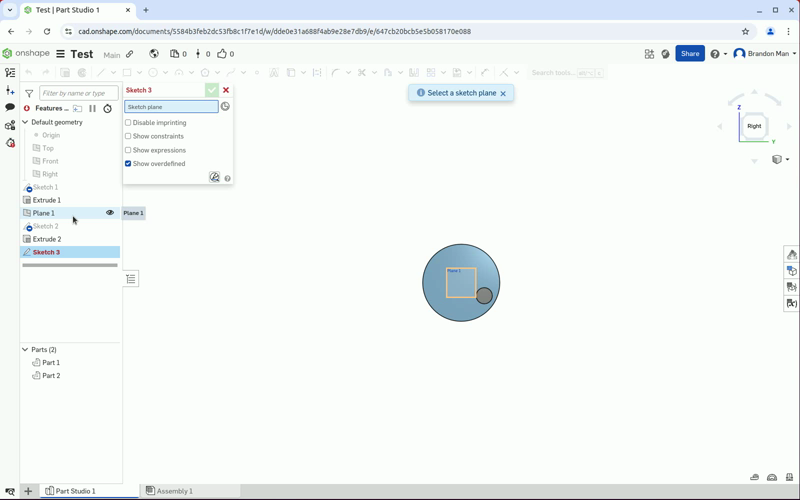
click(73, 215)
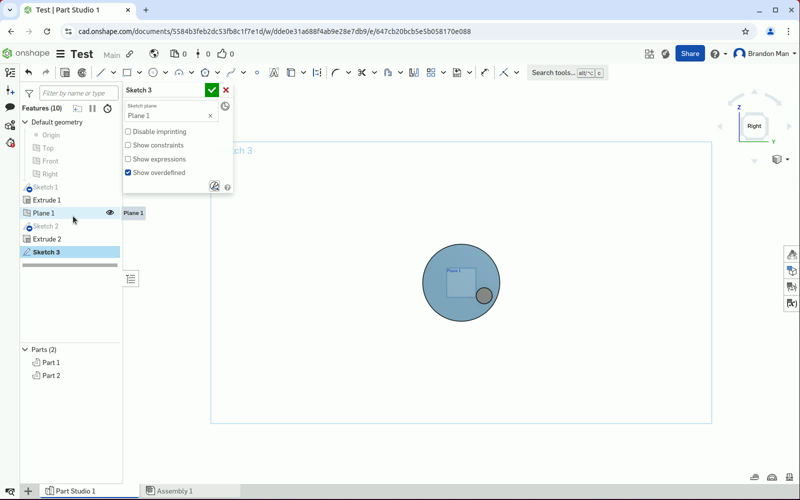
mouse_move(73, 352)
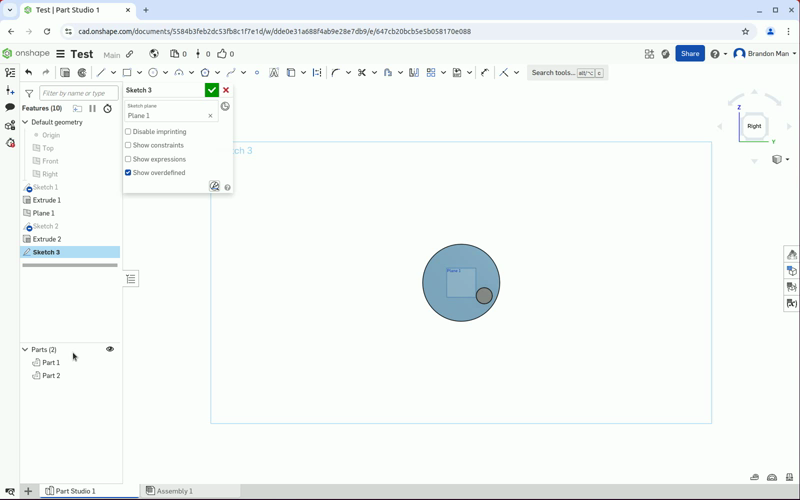
key(y)
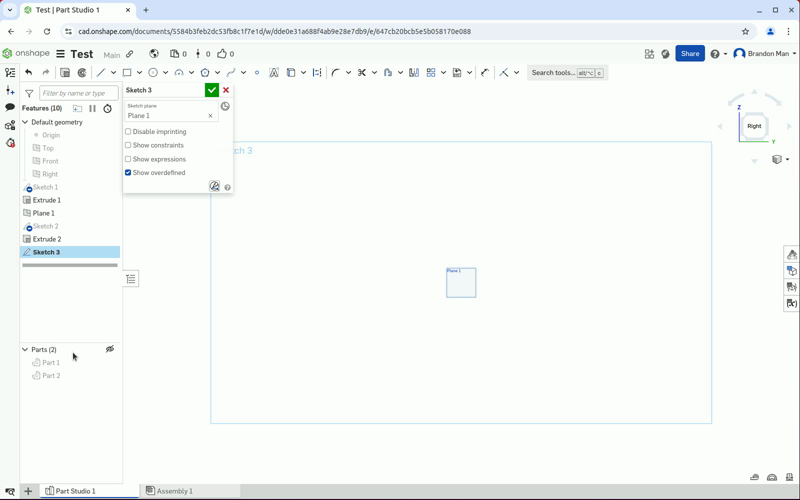
key(c)
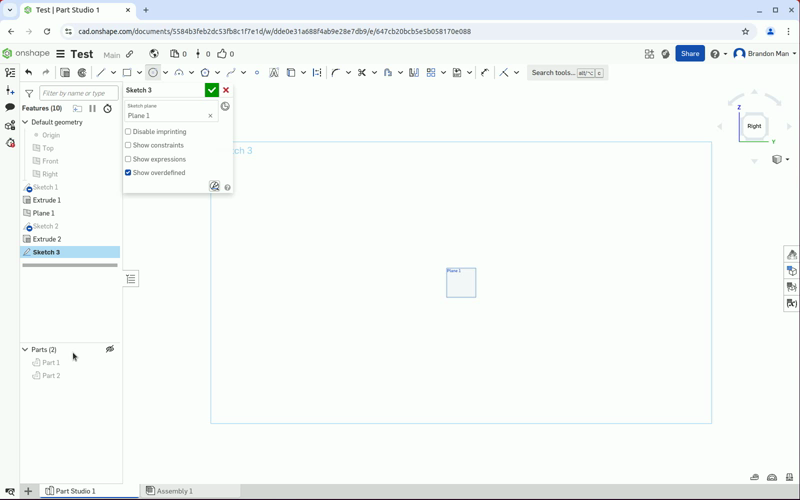
key_down(shift)
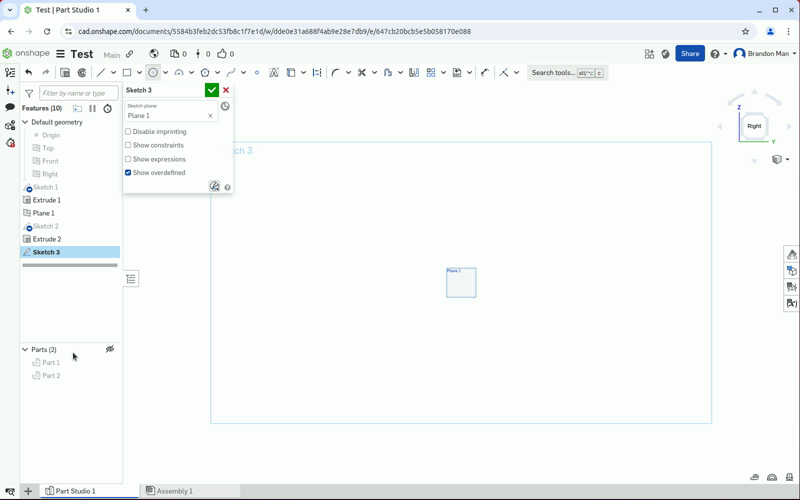
mouse_move(438, 295)
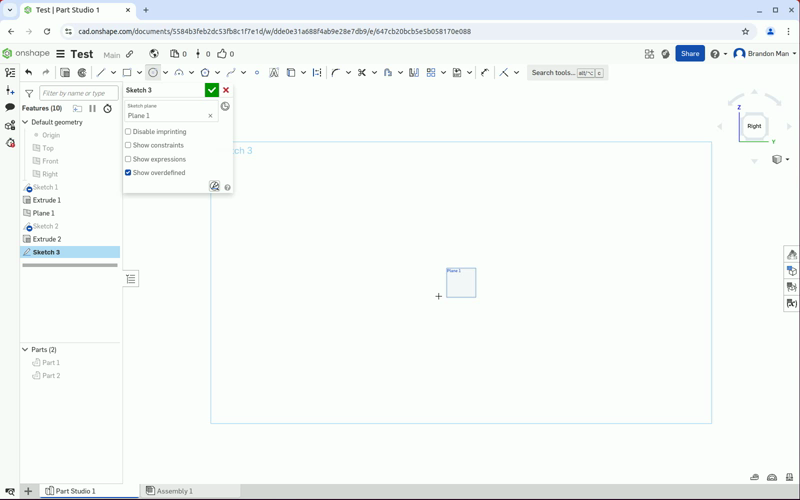
click(438, 295)
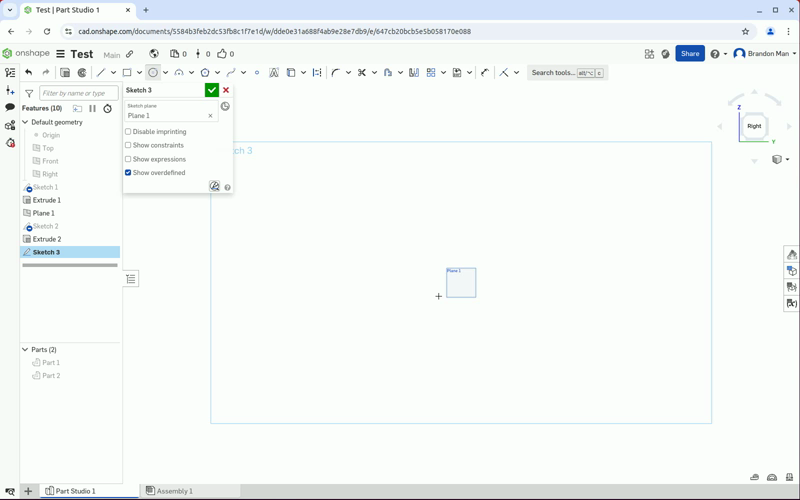
key_up(shift)
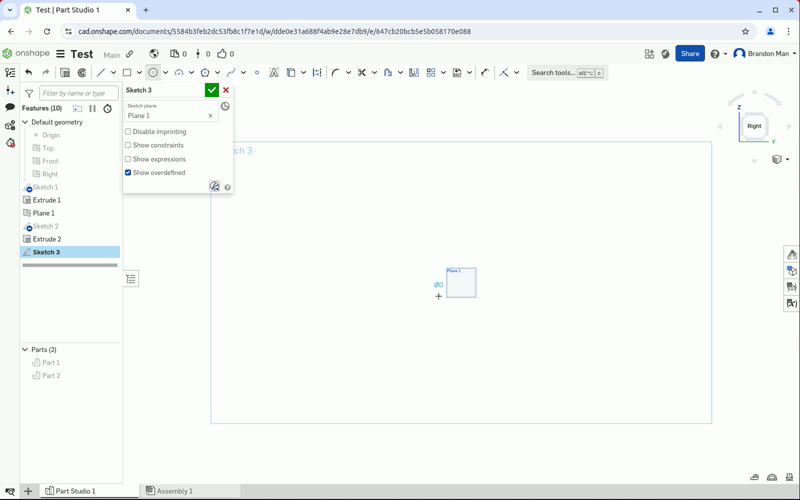
mouse_move(446, 295)
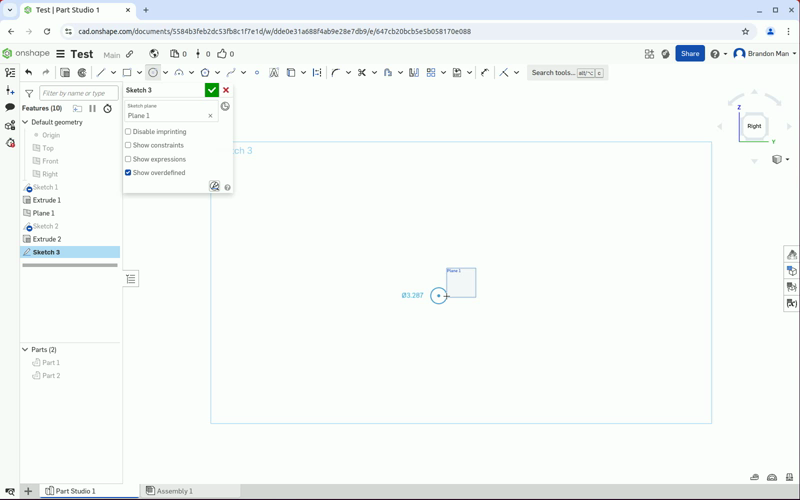
click(446, 295)
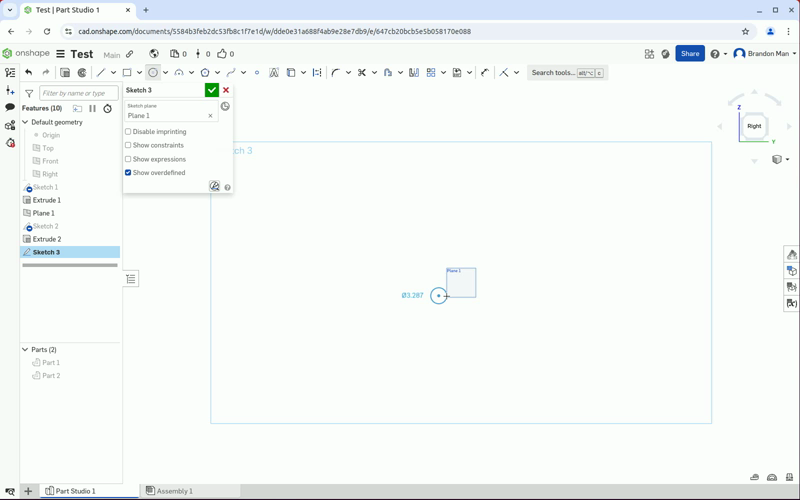
key(esc)
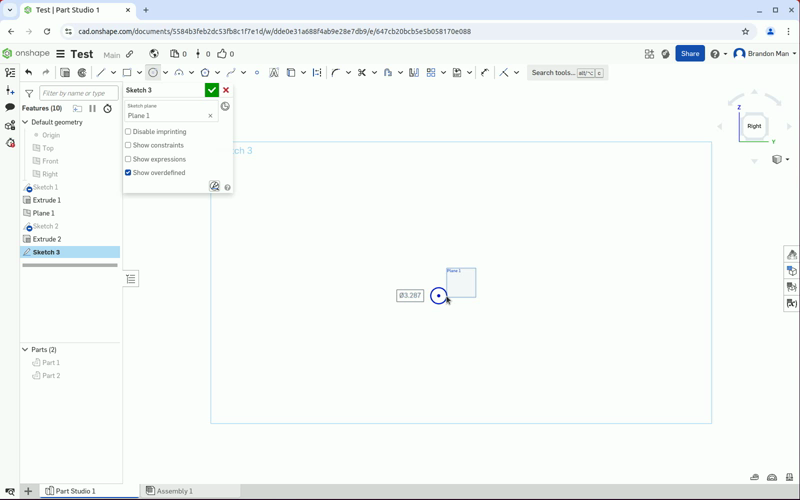
mouse_move(436, 298)
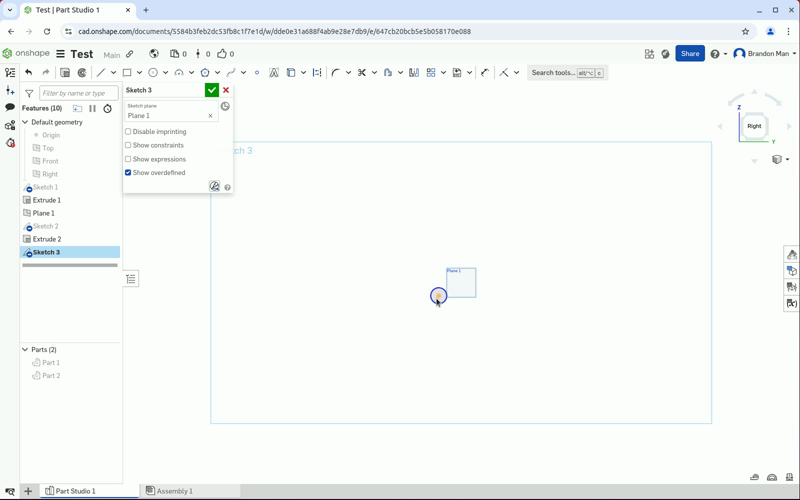
scroll(6)
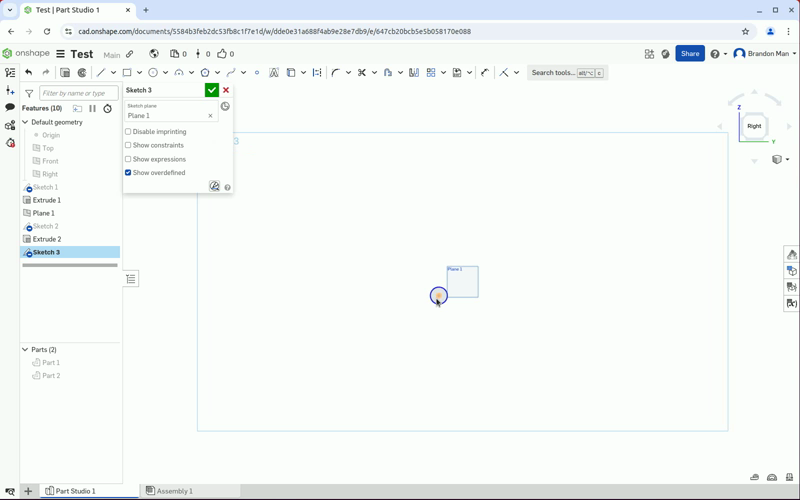
scroll(6)
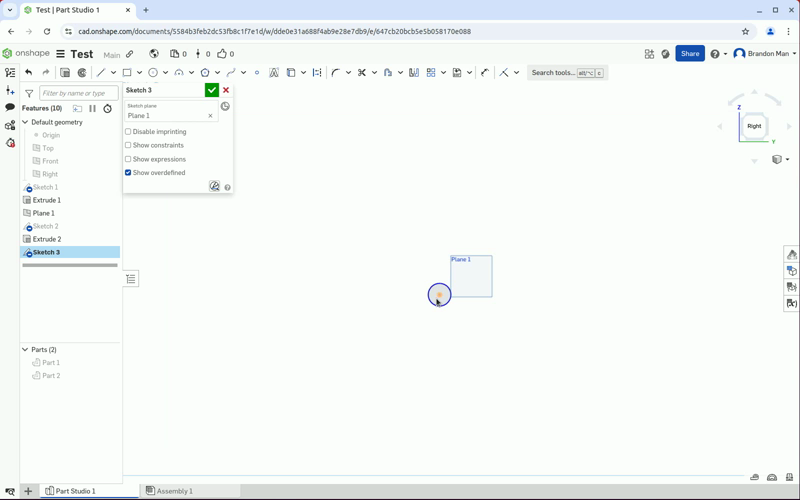
scroll(6)
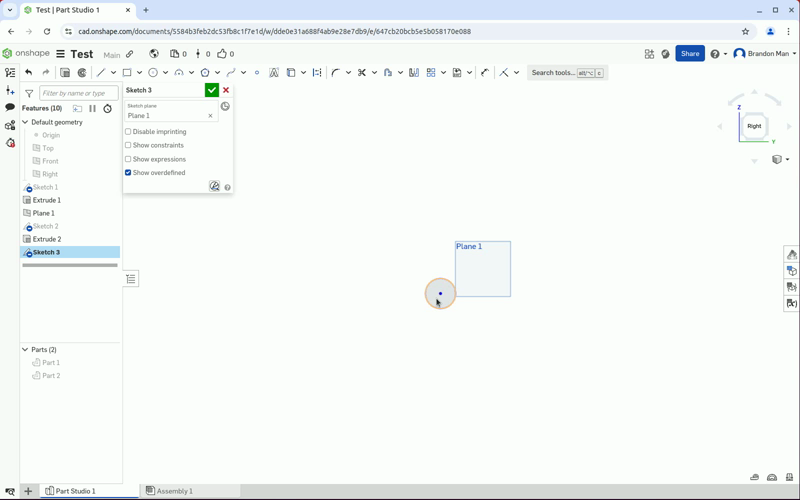
scroll(6)
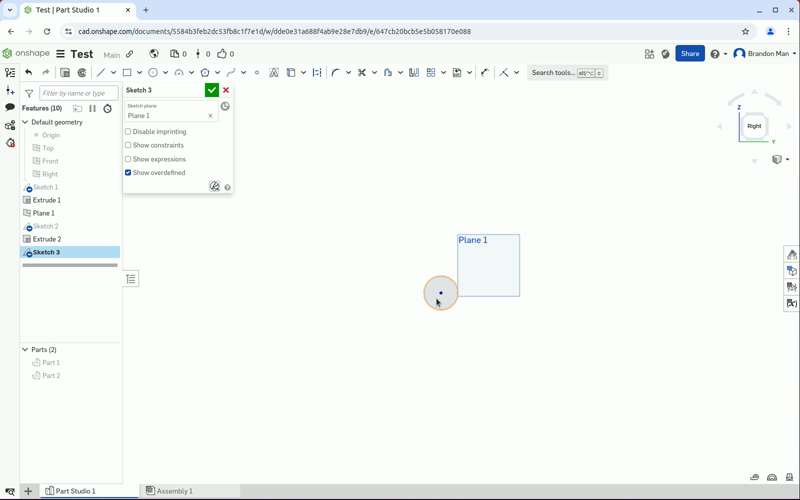
scroll(6)
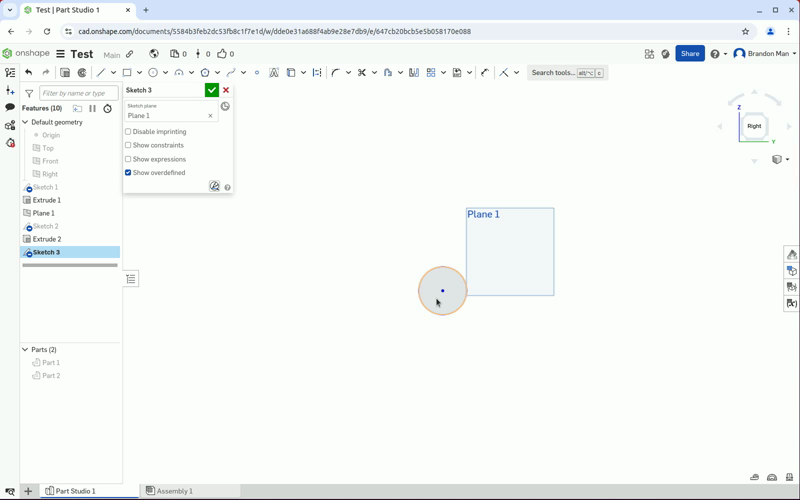
scroll(6)
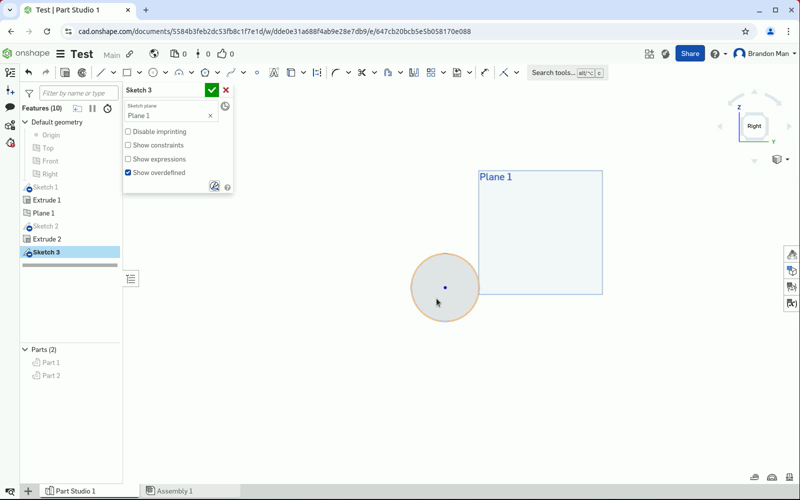
scroll(6)
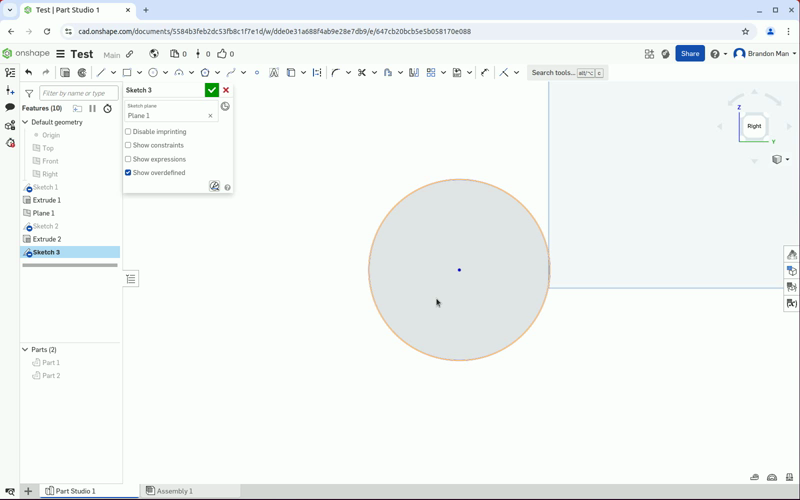
click(436, 298)
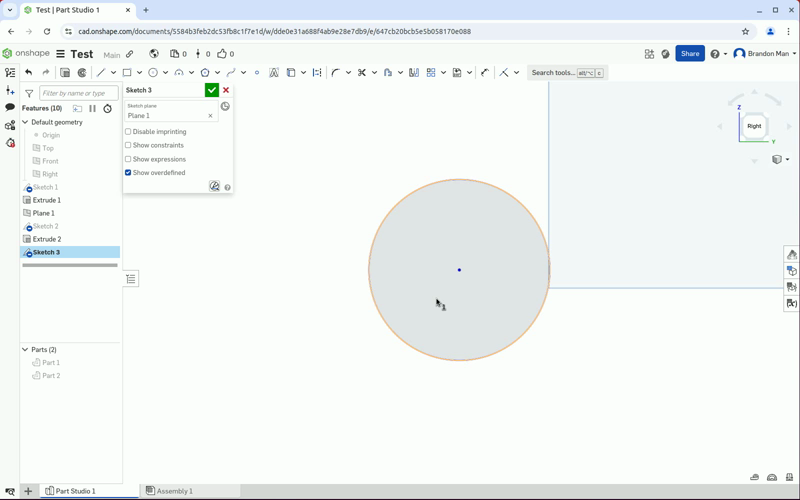
scroll(-6)
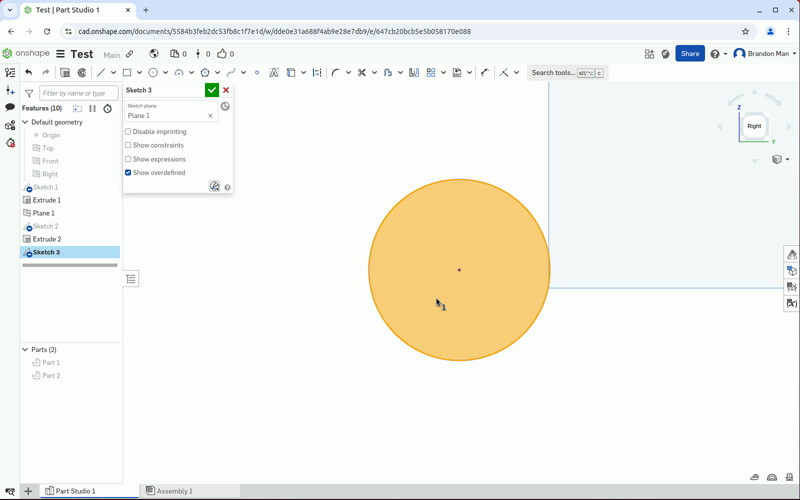
scroll(-6)
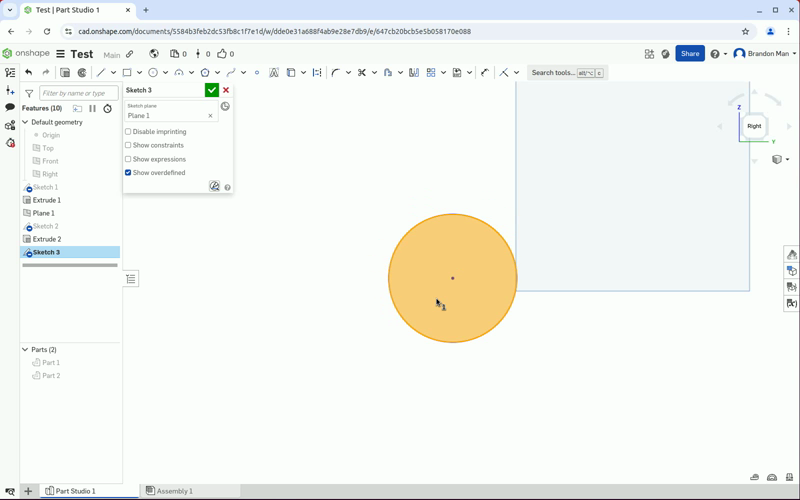
scroll(-6)
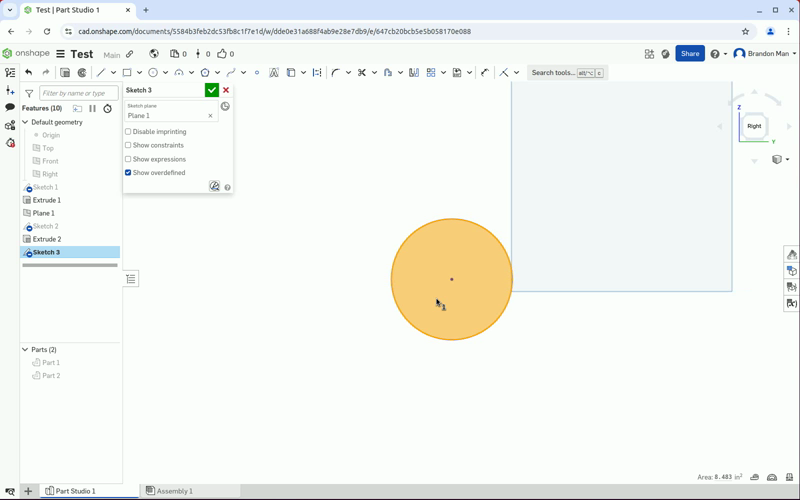
scroll(-6)
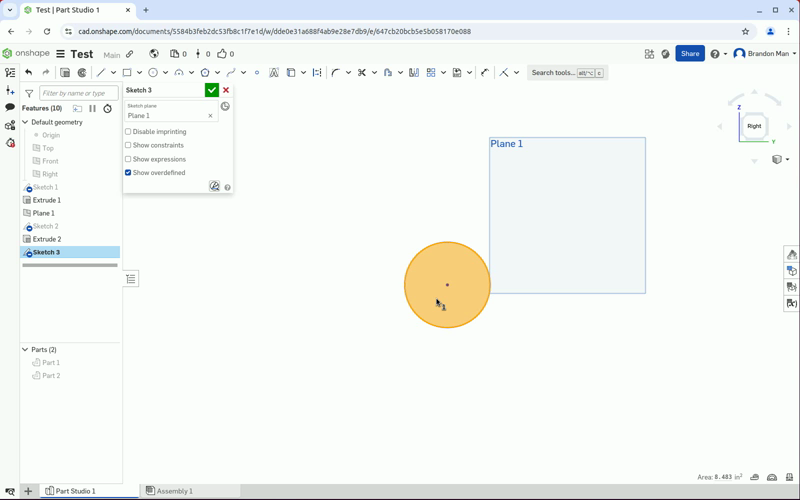
scroll(-6)
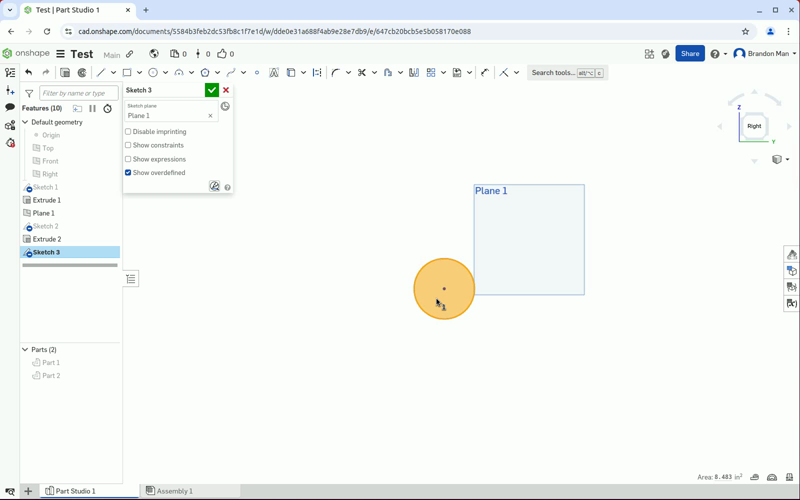
scroll(-6)
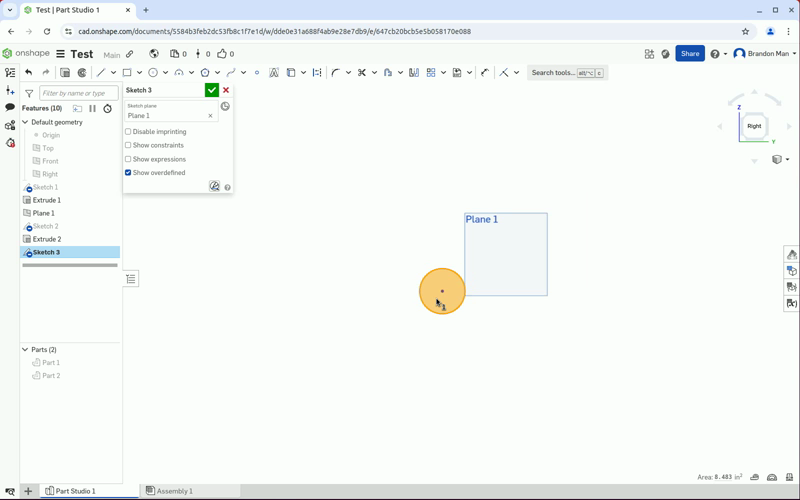
scroll(-6)
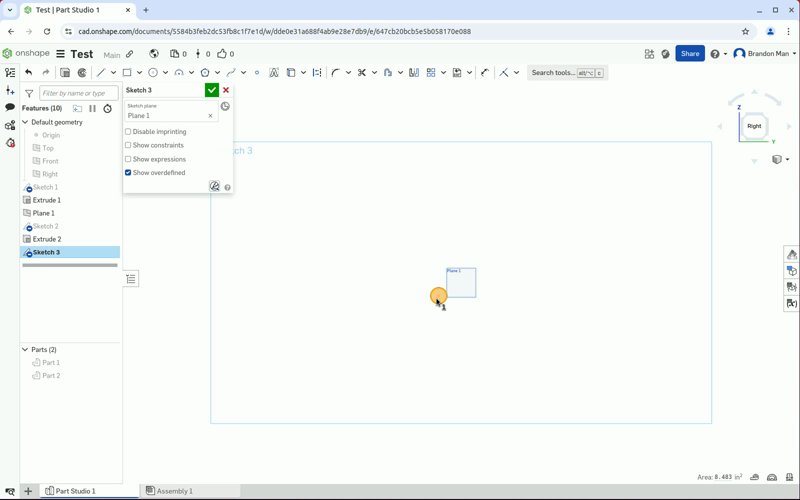
mouse_move(73, 352)
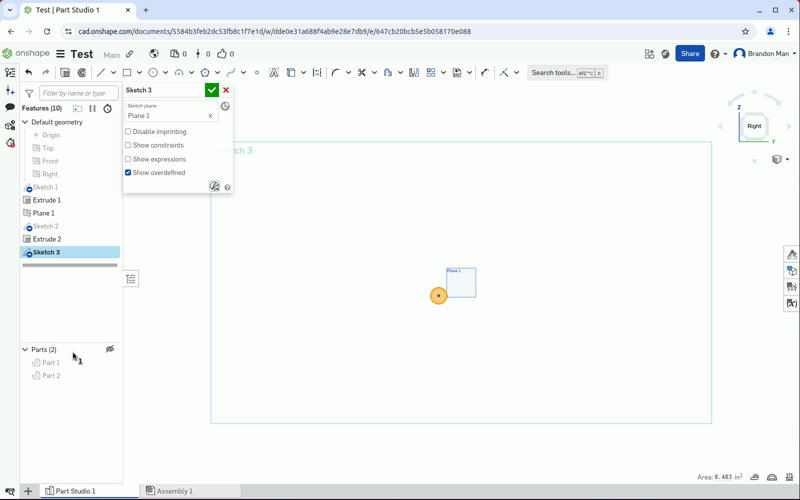
key(shift+y)
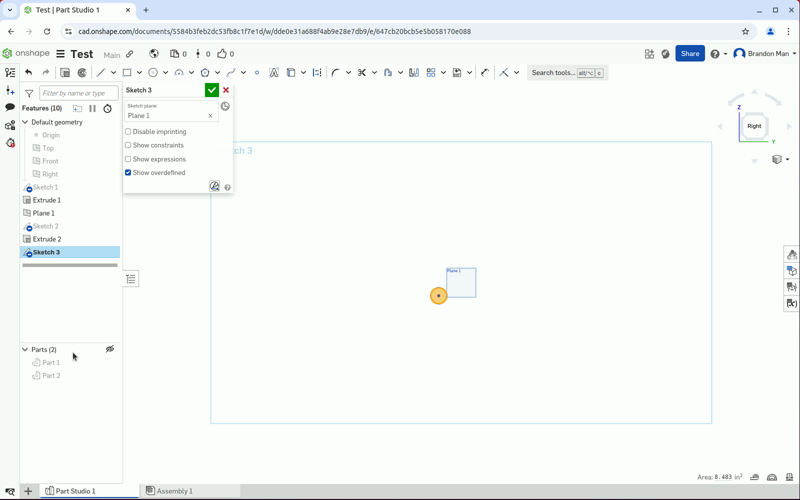
key(shift+e)
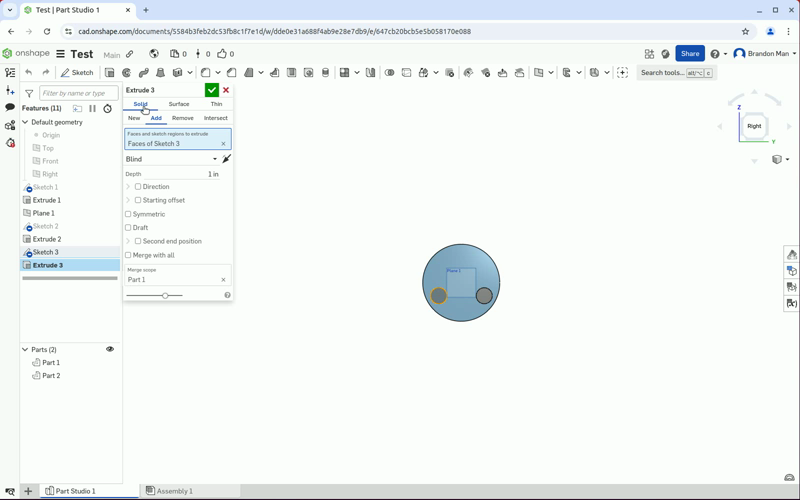
mouse_move(143, 106)
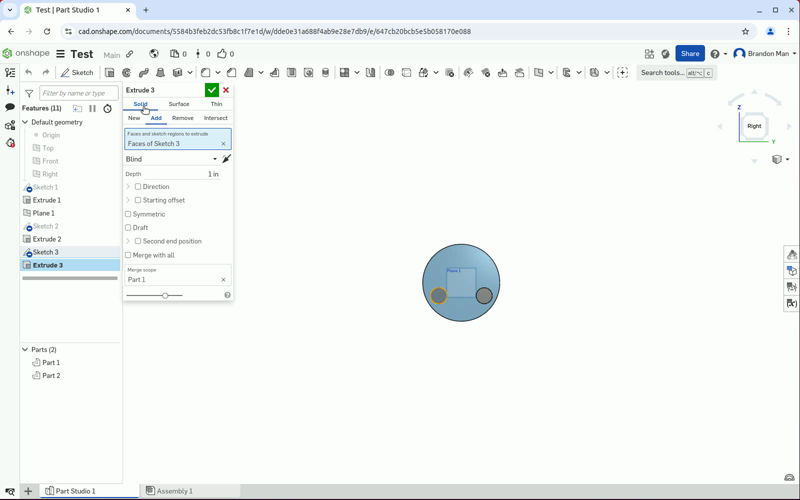
click(143, 106)
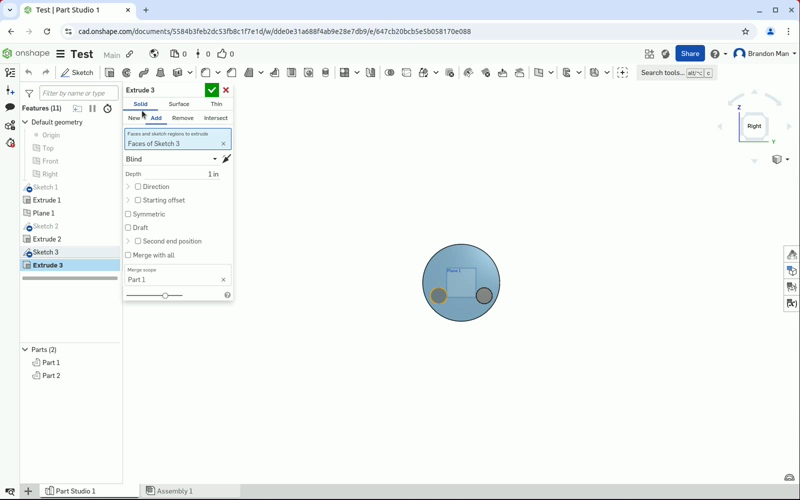
mouse_move(137, 120)
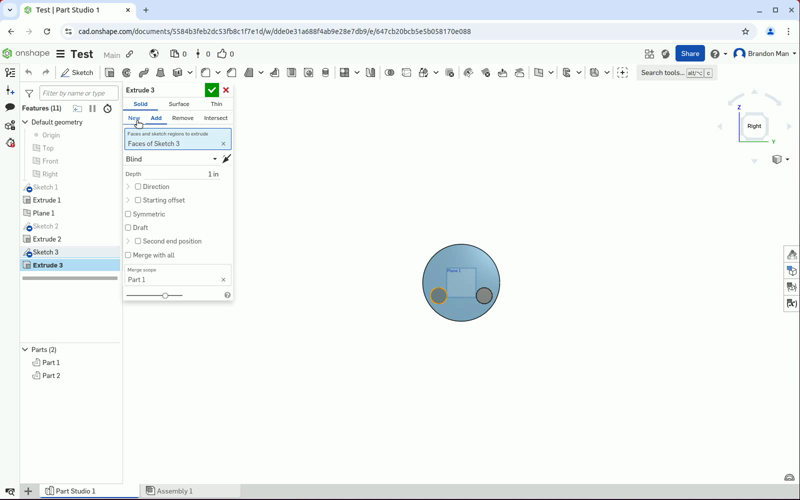
click(137, 120)
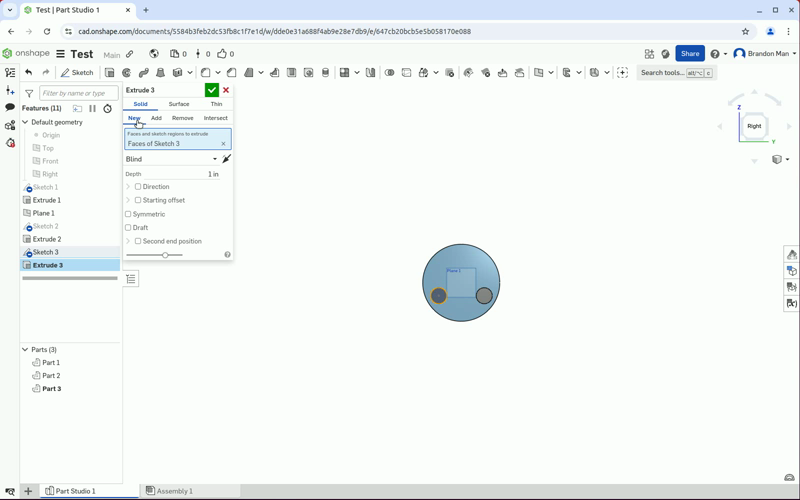
key(tab, 4)
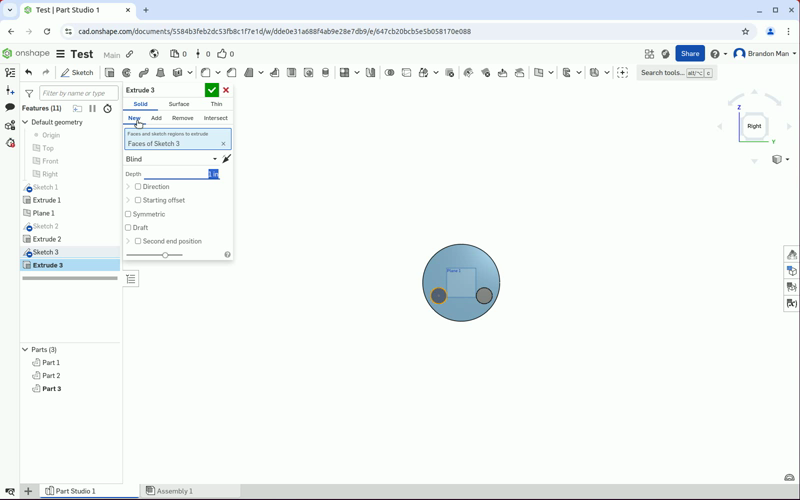
text(11.554)
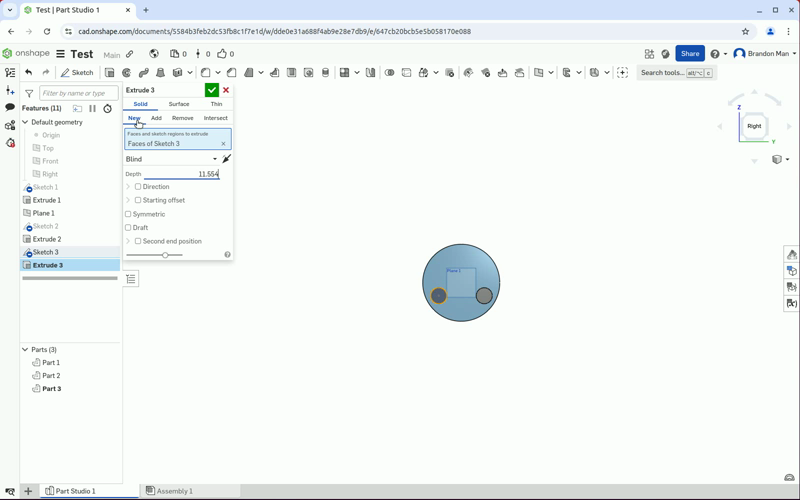
key(enter)
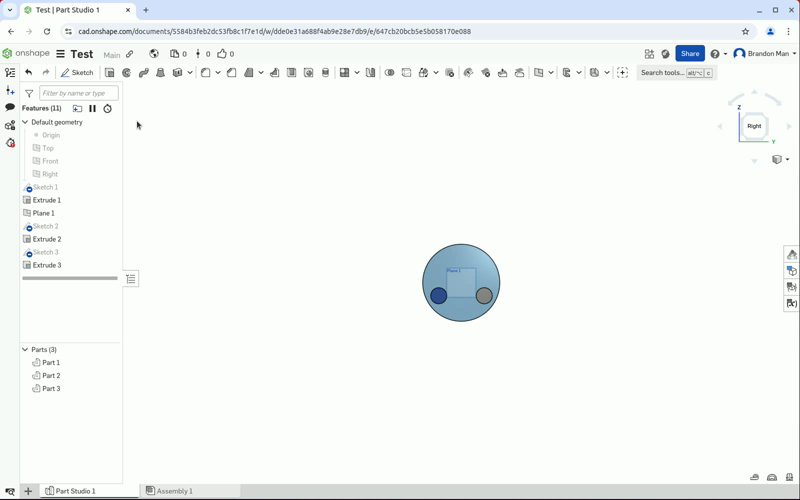
key(shift+h)
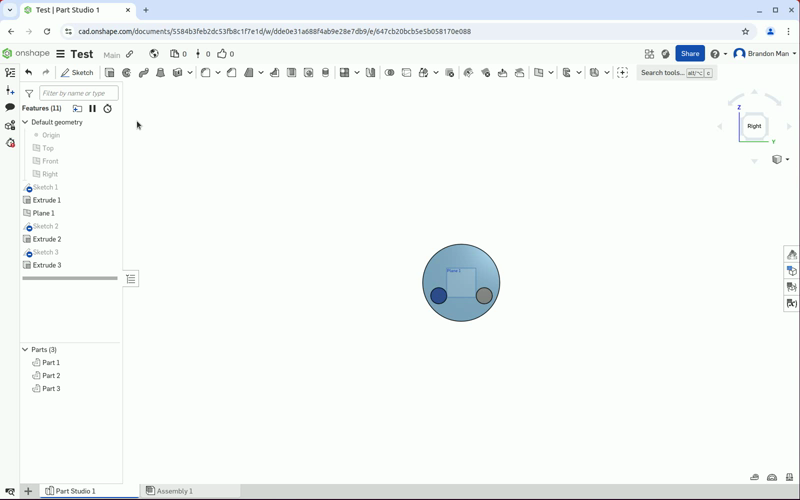
key(shift+h)
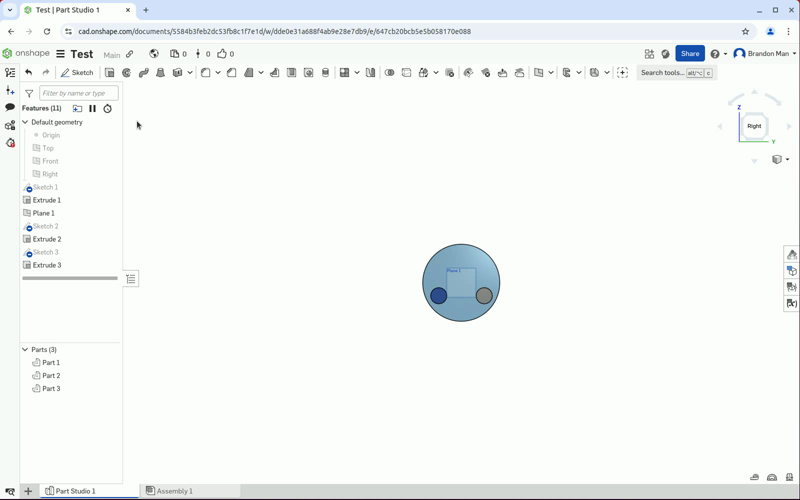
mouse_move(73, 189)
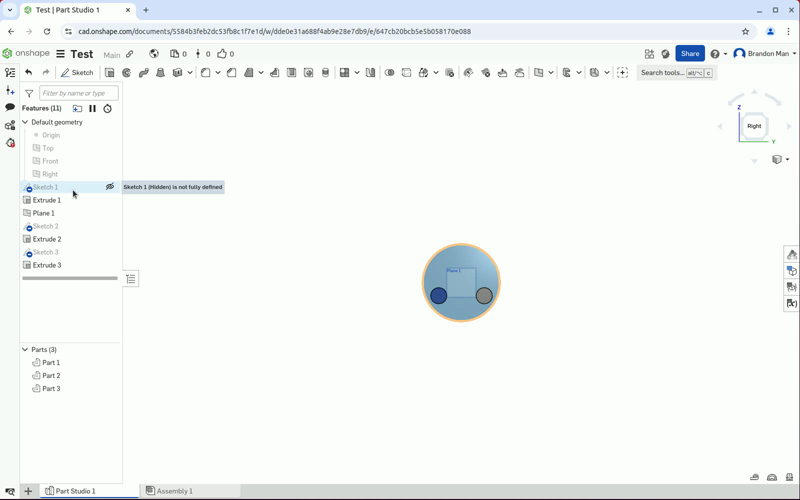
click(73, 189)
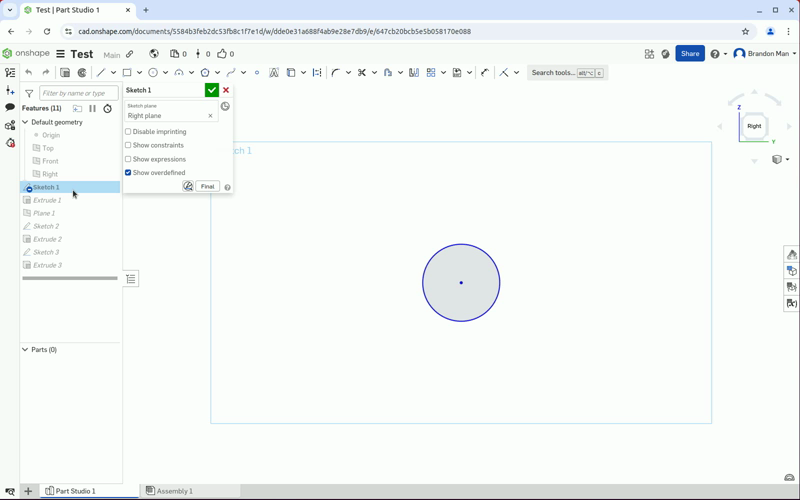
mouse_move(229, 92)
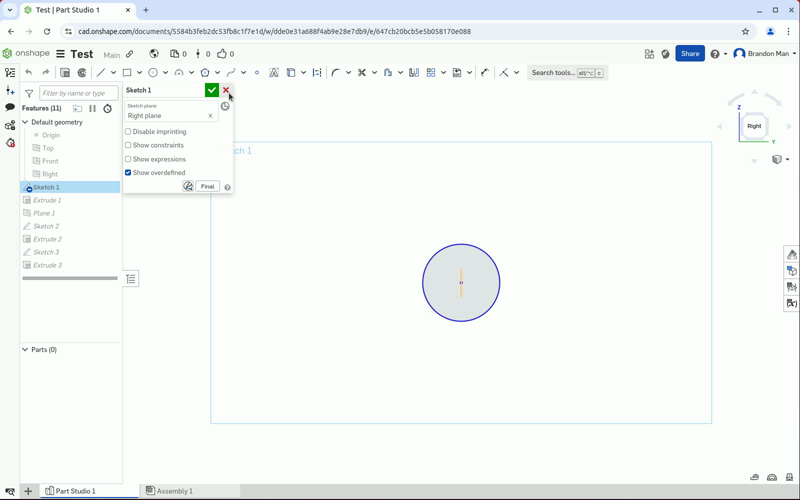
click(229, 92)
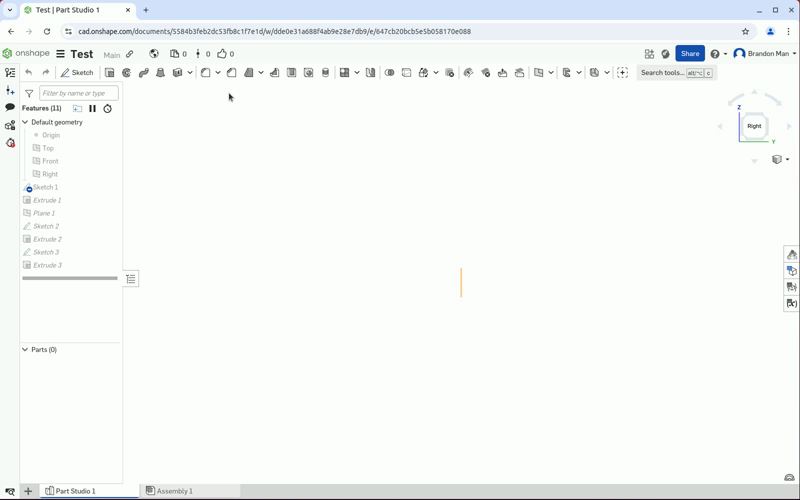
key(shift+s)
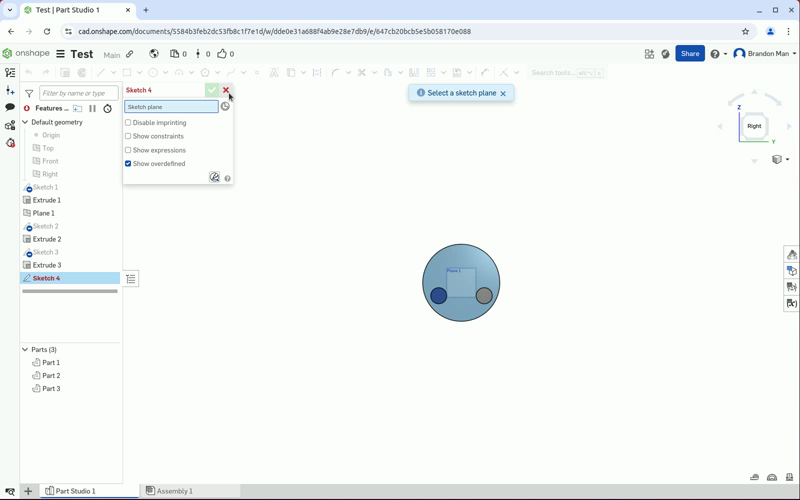
mouse_move(73, 215)
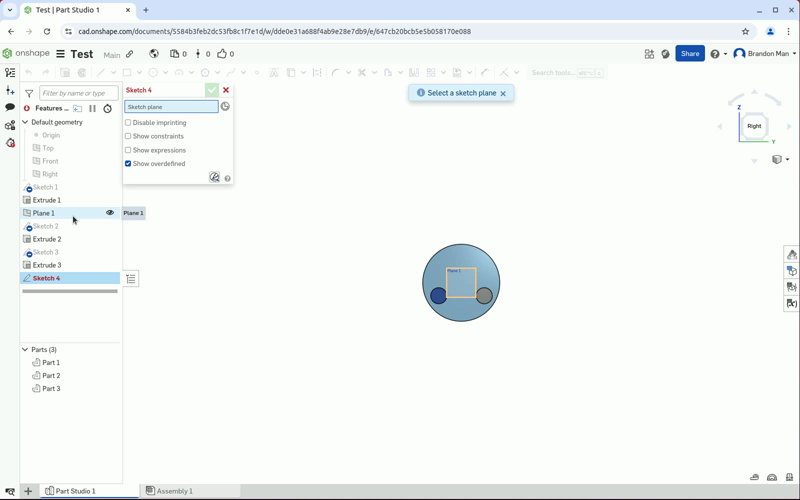
click(73, 215)
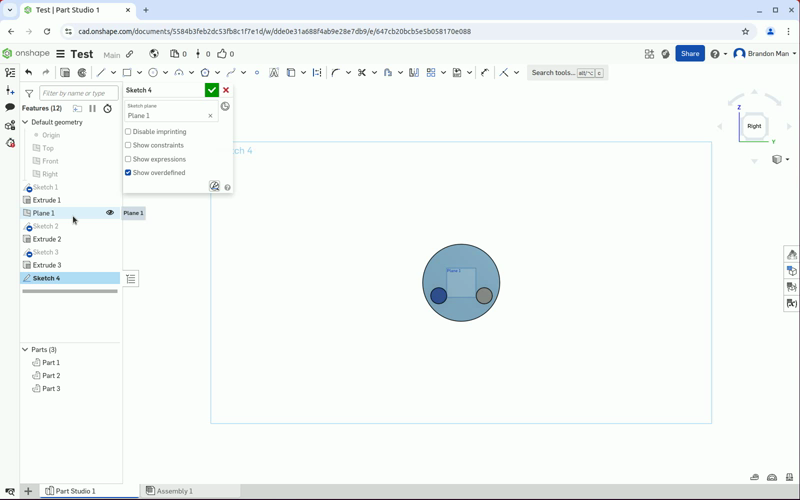
mouse_move(73, 352)
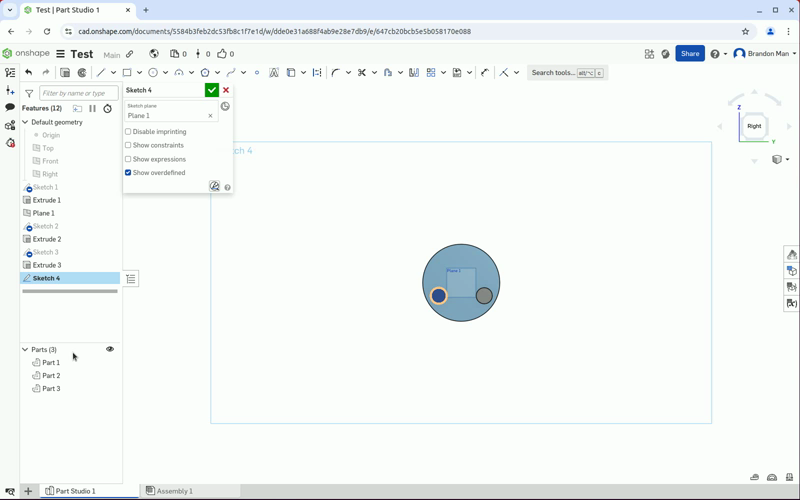
key(y)
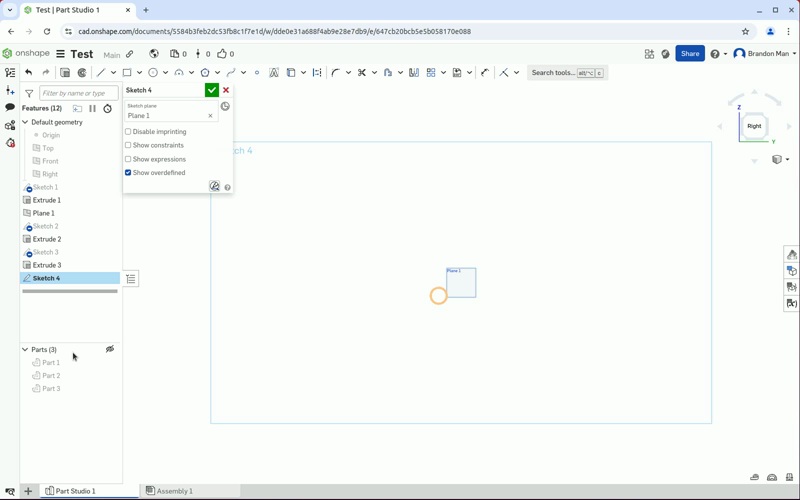
key(l)
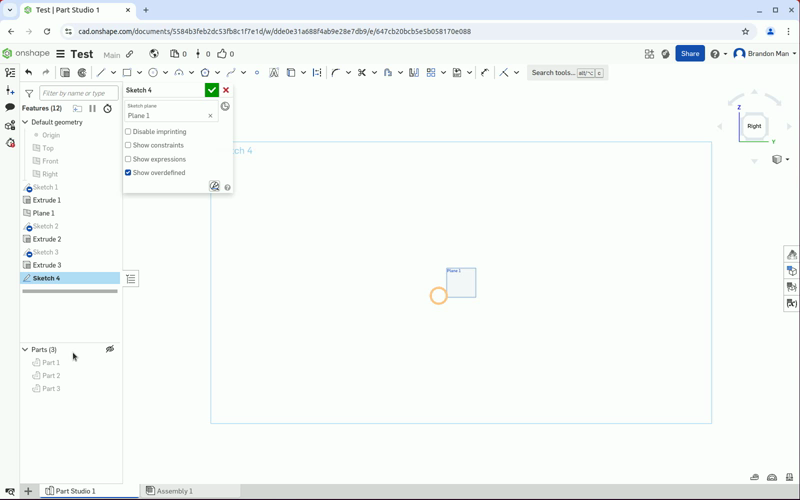
key_down(shift)
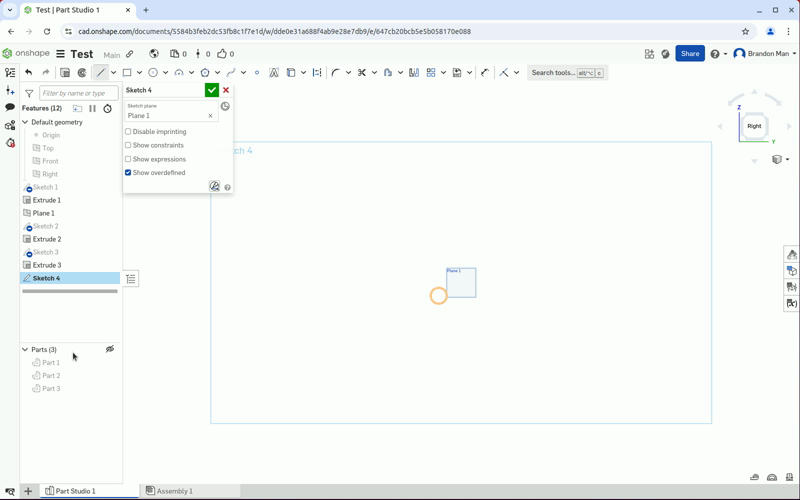
mouse_move(460, 264)
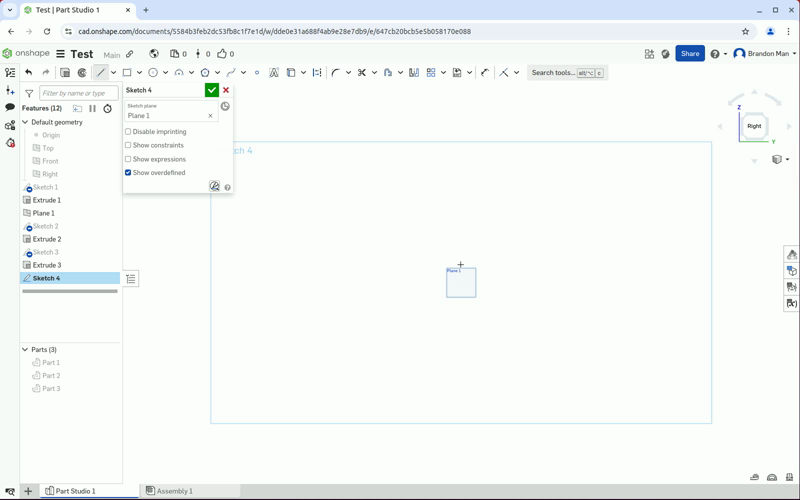
click(460, 264)
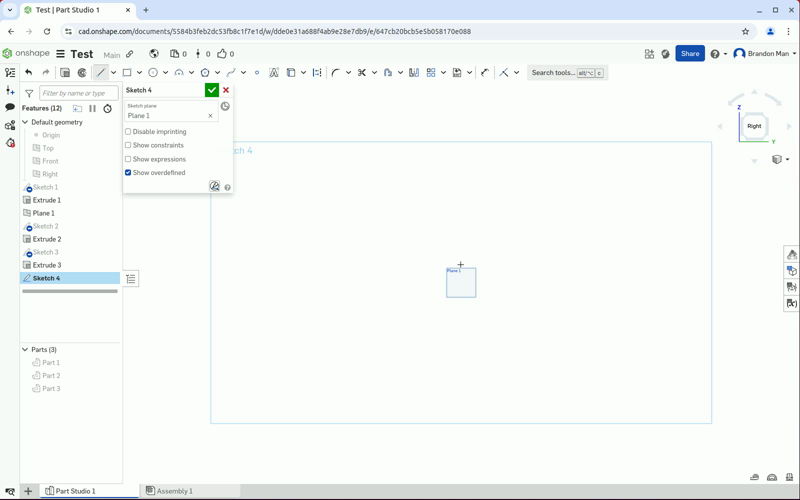
key_up(shift)
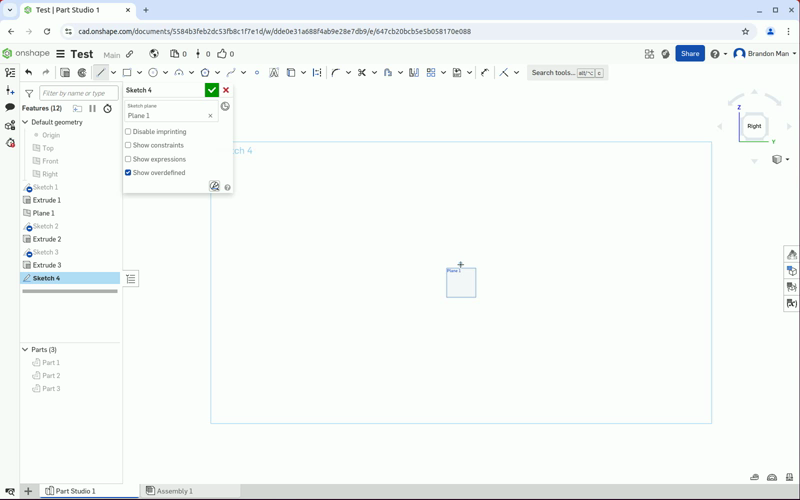
key_down(shift)
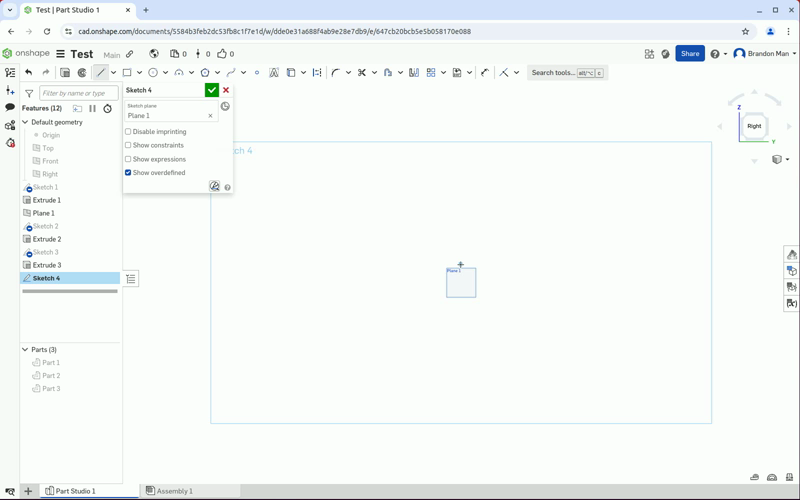
mouse_move(490, 264)
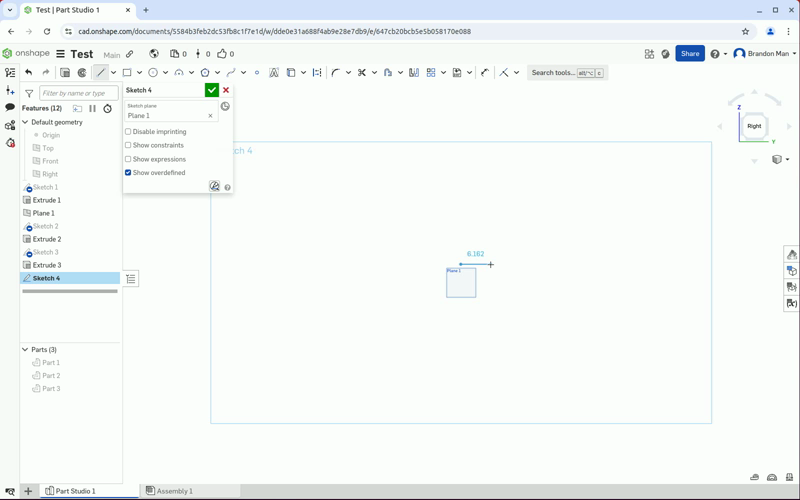
mouse_move(460, 255)
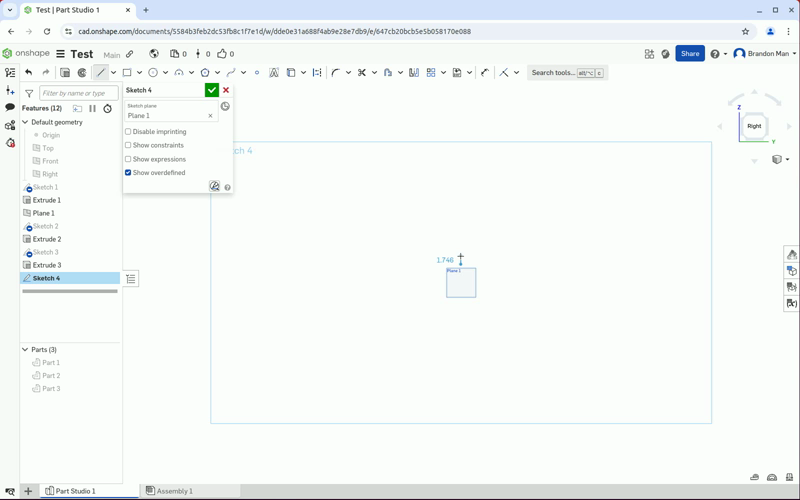
click(460, 255)
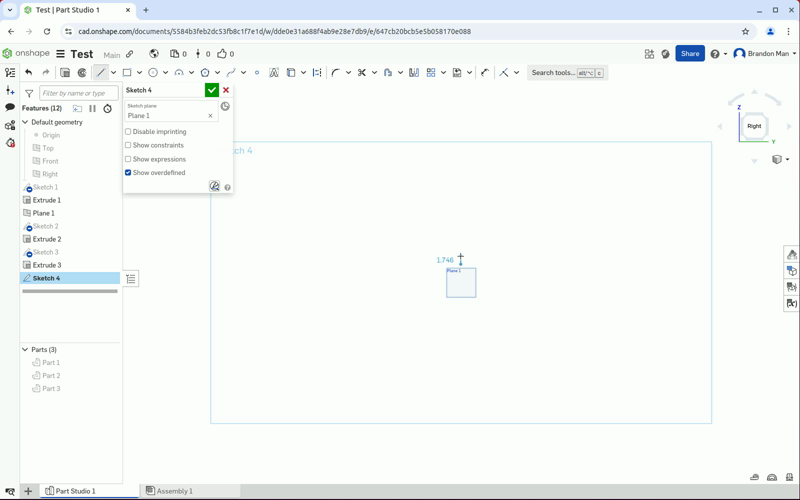
key_up(shift)
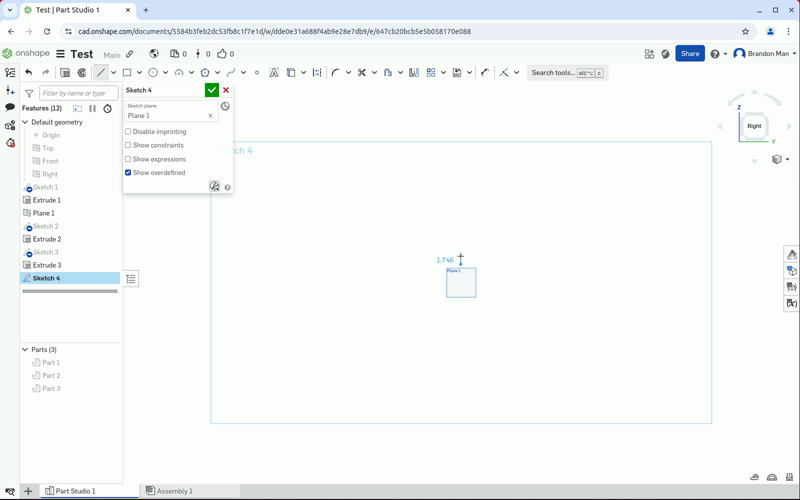
key_down(shift)
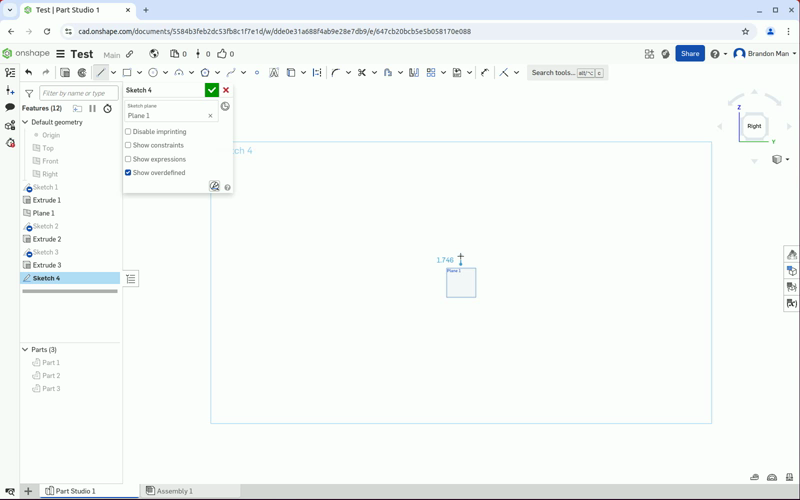
mouse_move(490, 255)
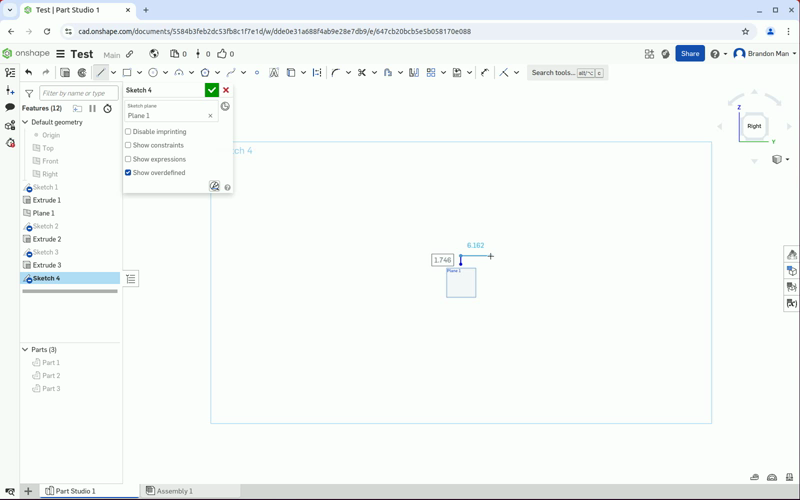
mouse_move(468, 255)
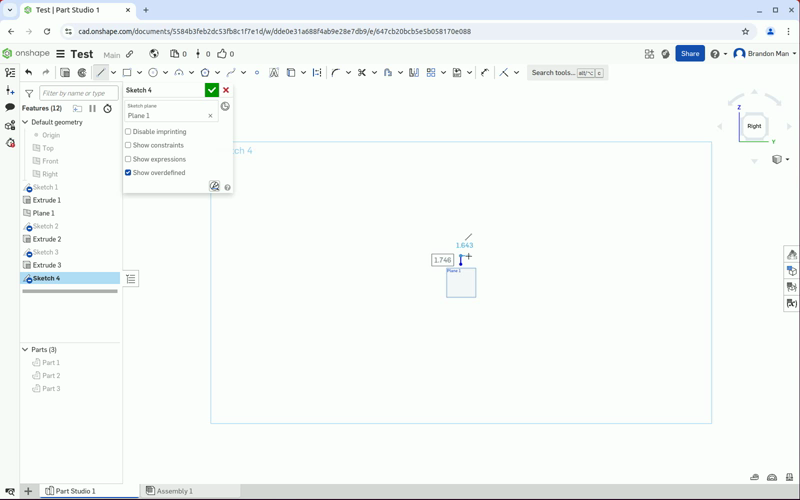
click(468, 255)
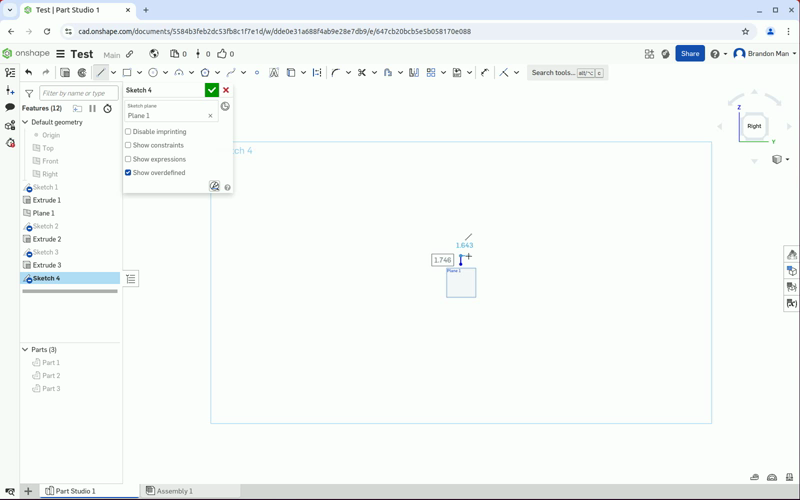
key_up(shift)
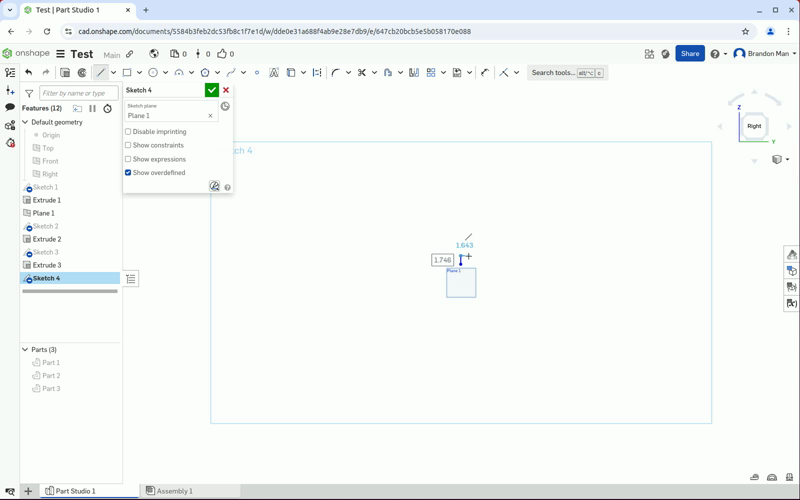
key(esc)
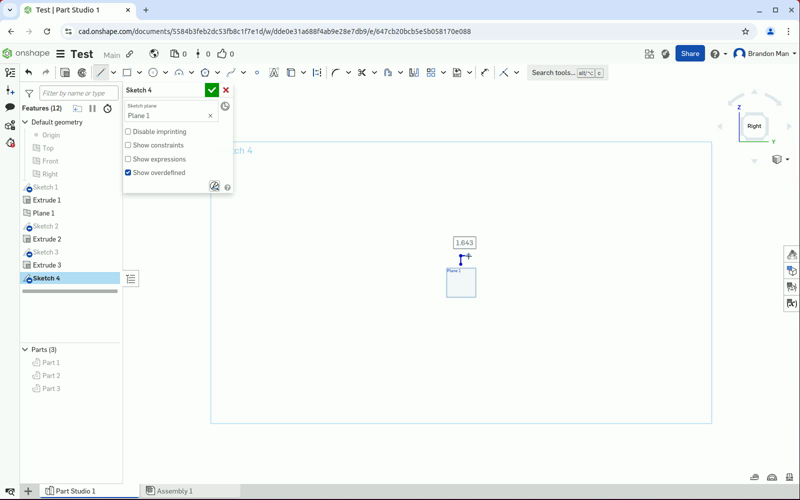
key(a)
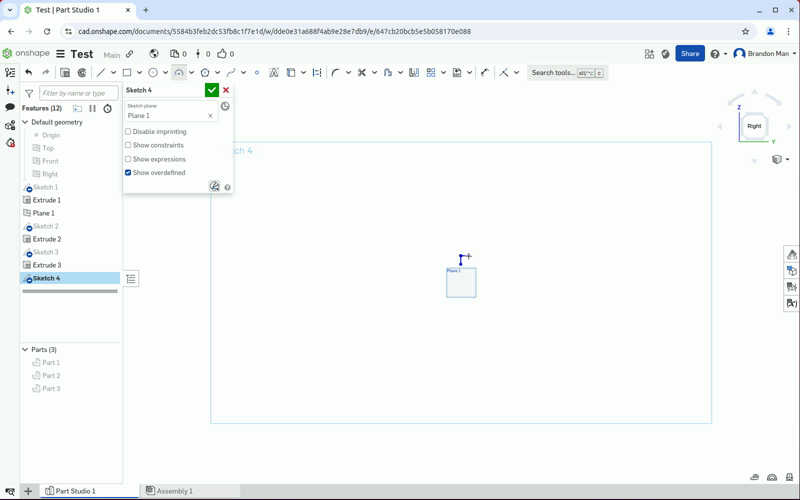
mouse_move(468, 255)
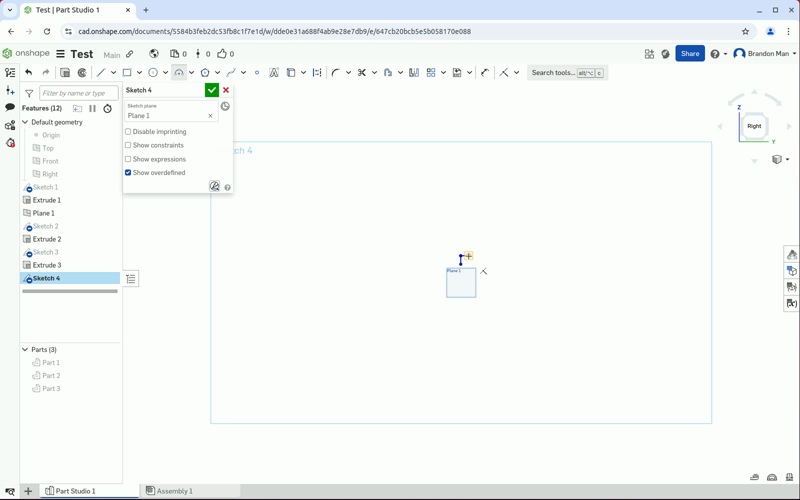
click(468, 255)
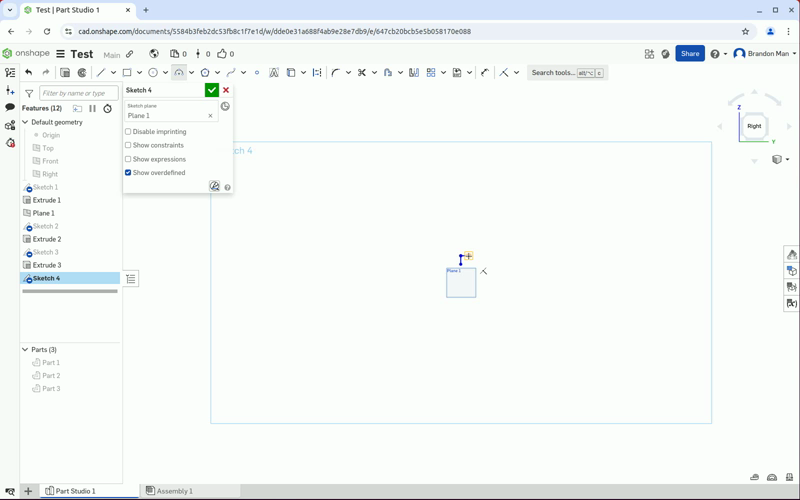
mouse_move(460, 264)
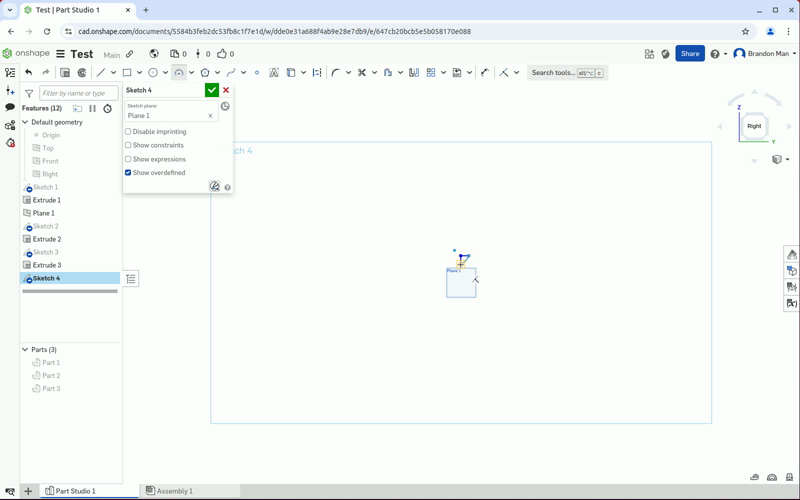
click(460, 264)
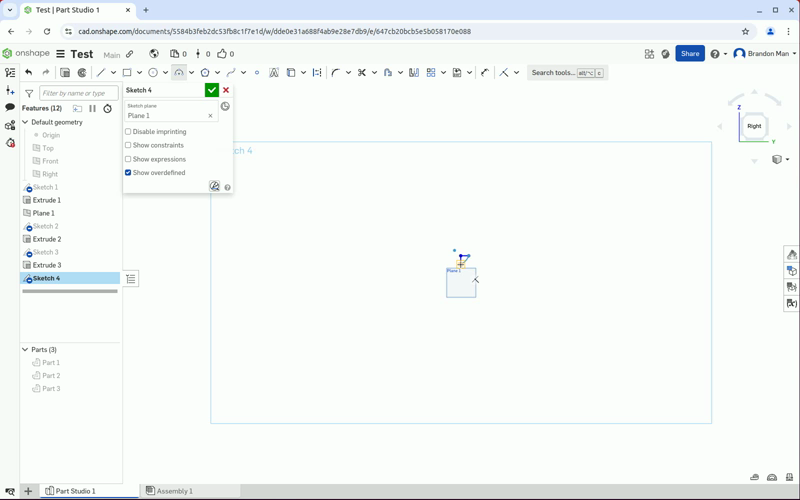
key_down(shift)
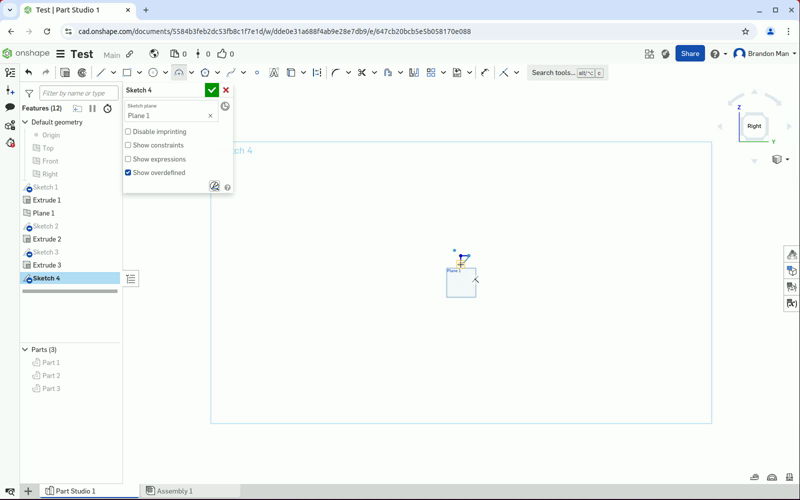
mouse_move(455, 250)
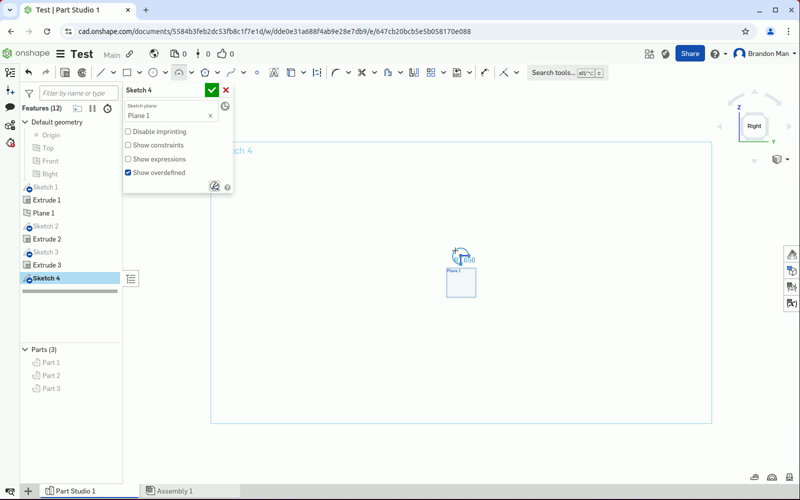
click(455, 250)
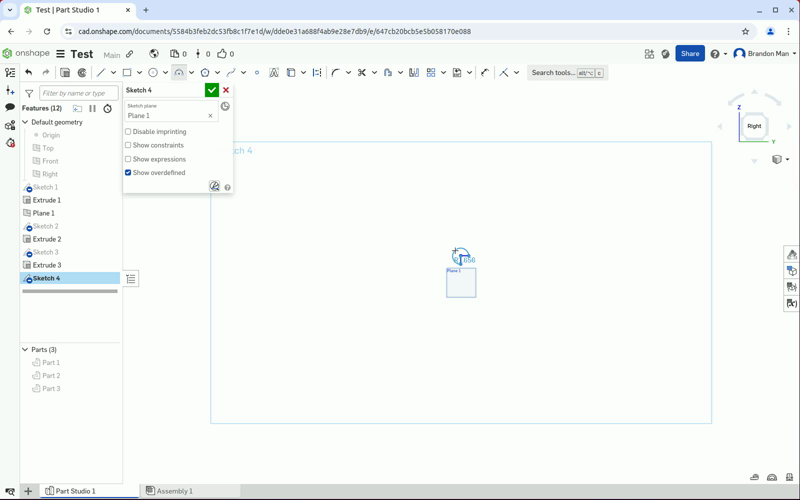
key_up(shift)
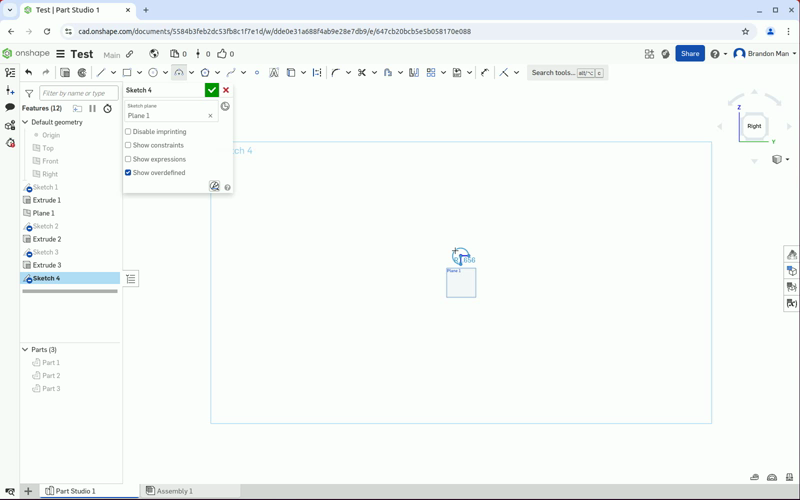
key(esc)
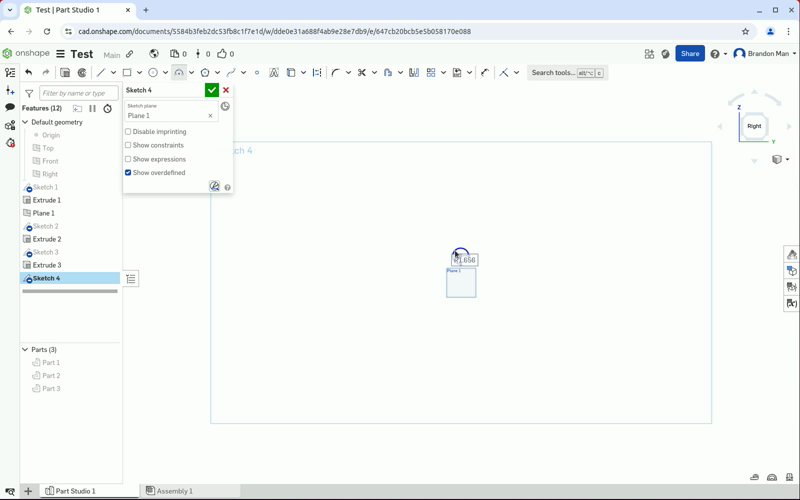
mouse_move(466, 253)
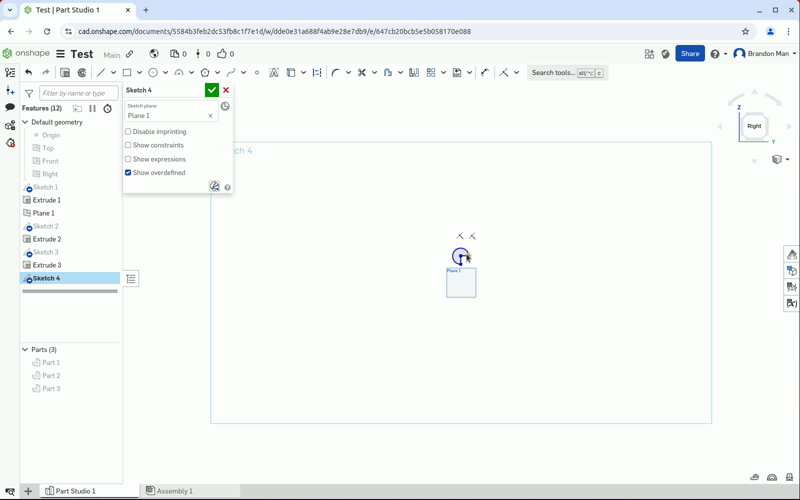
scroll(6)
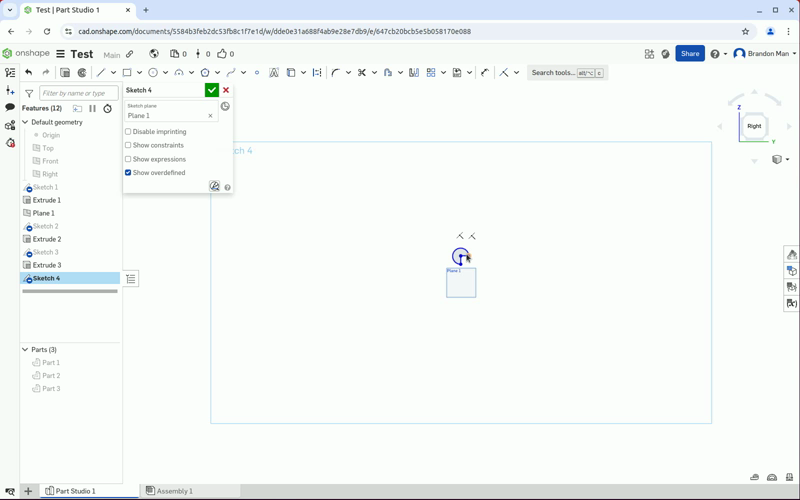
scroll(6)
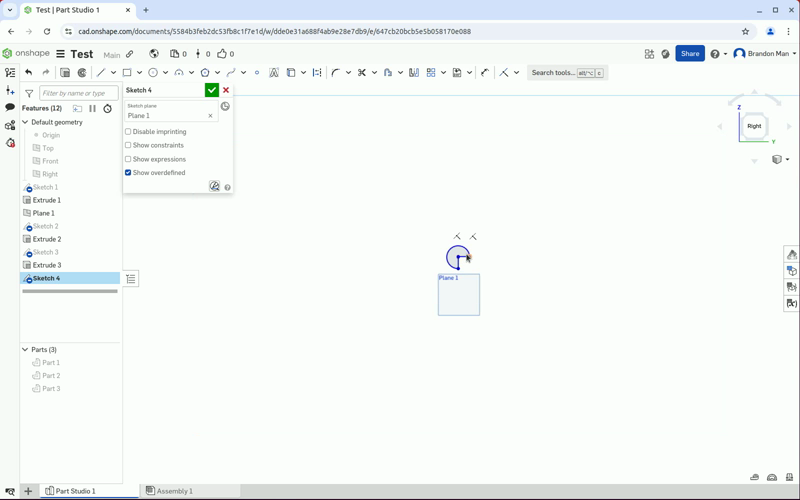
scroll(6)
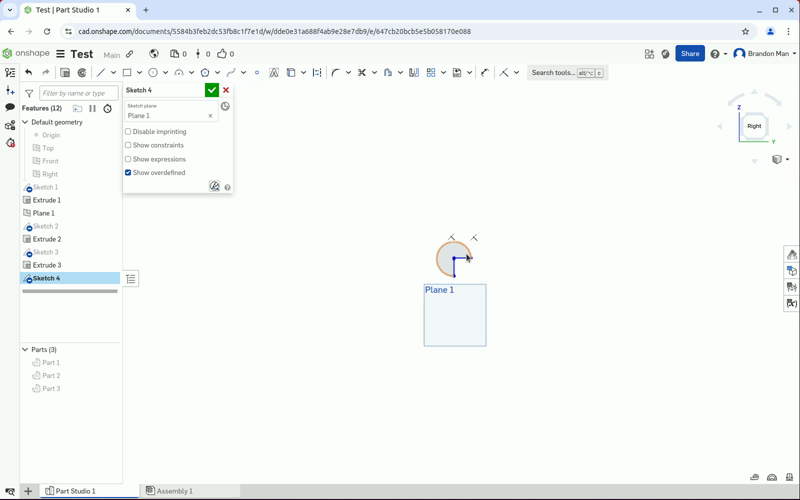
scroll(6)
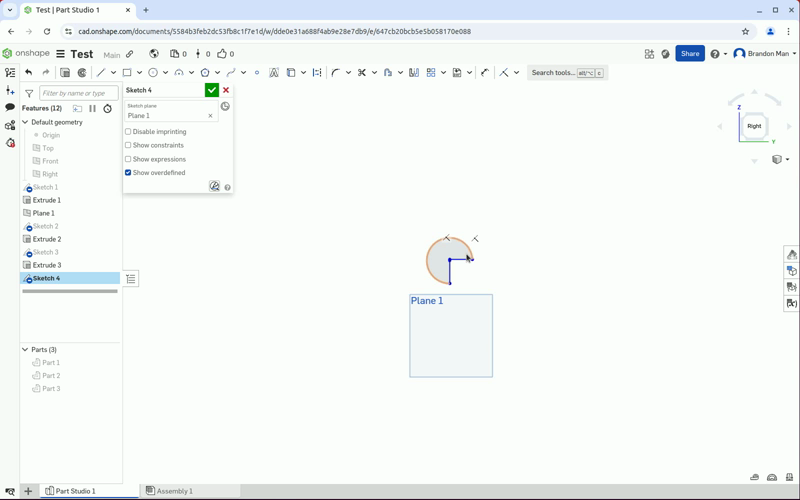
scroll(6)
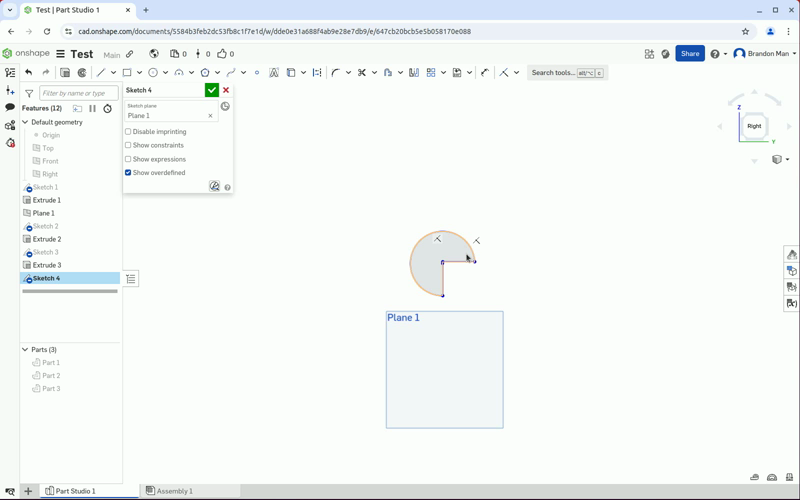
scroll(6)
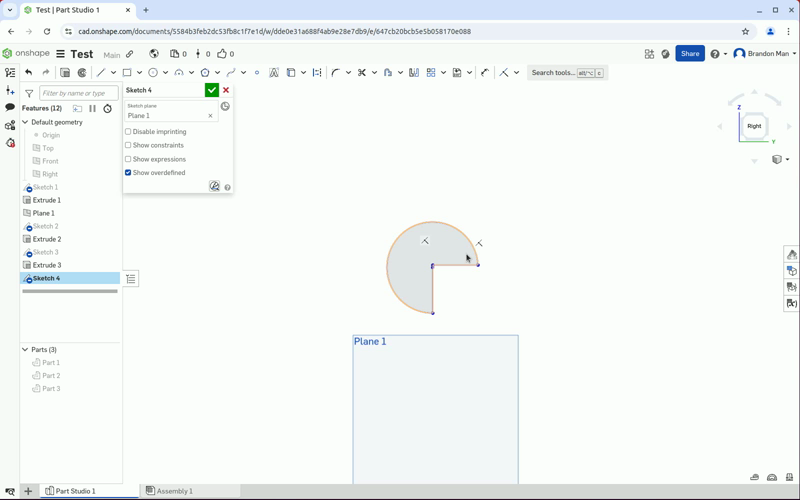
scroll(6)
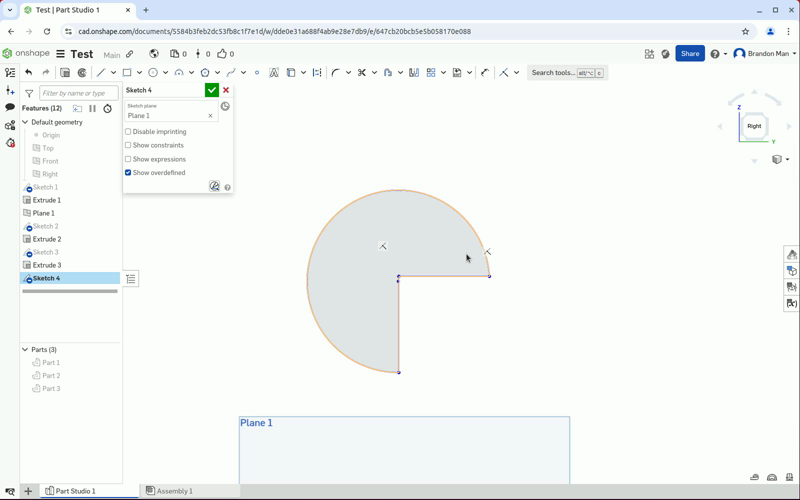
click(466, 253)
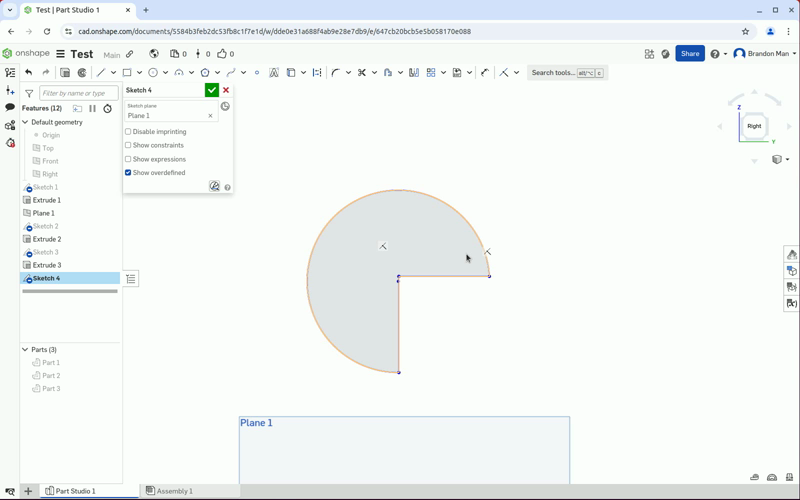
scroll(-6)
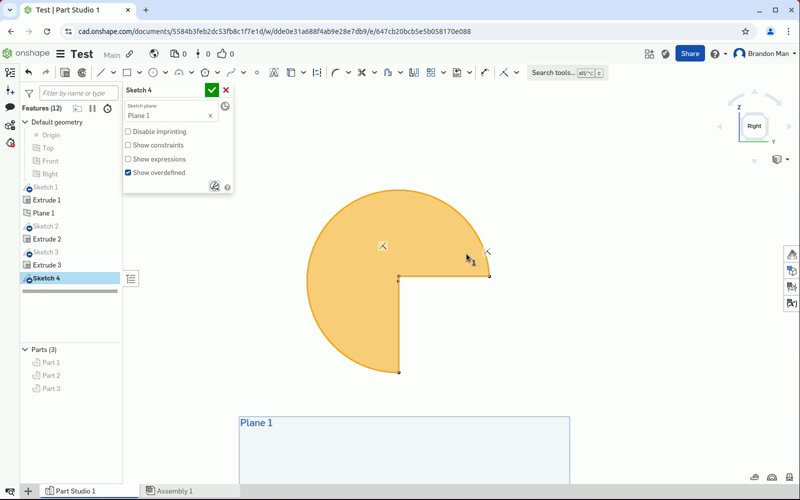
scroll(-6)
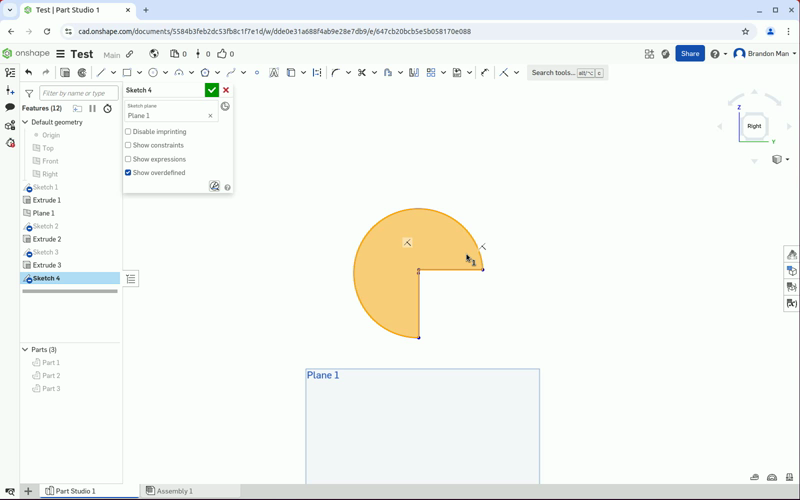
scroll(-6)
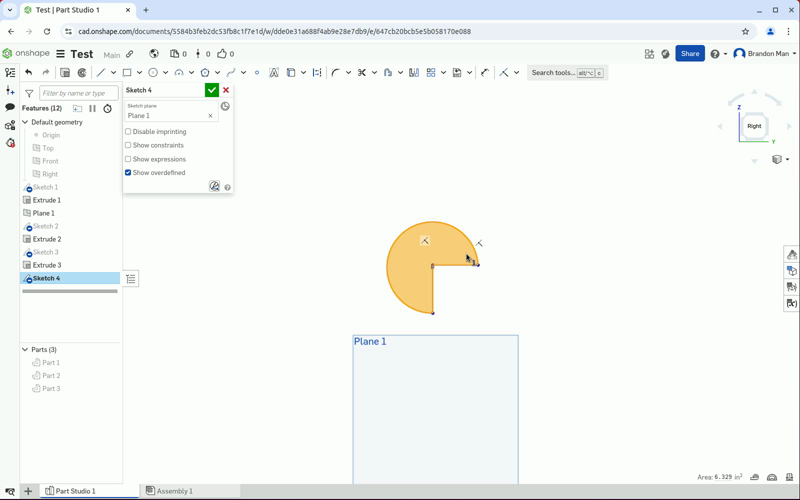
scroll(-6)
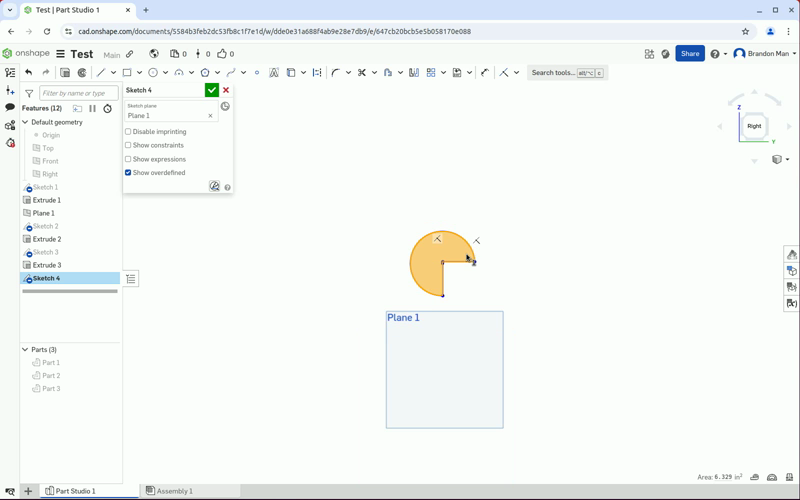
scroll(-6)
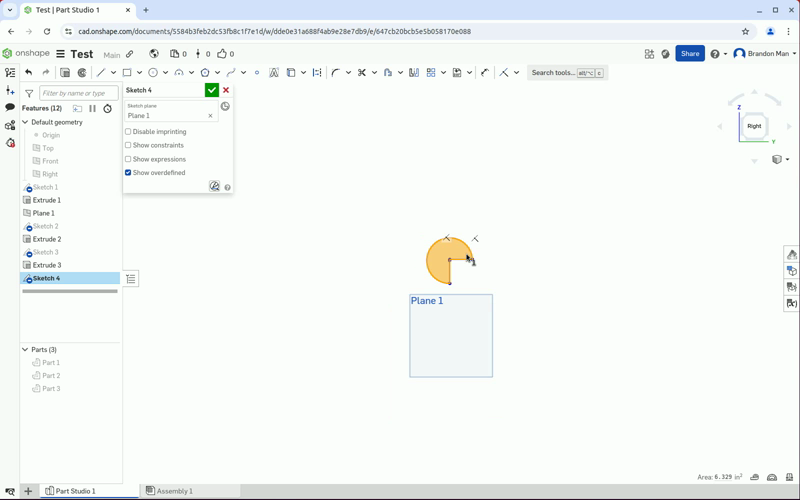
scroll(-6)
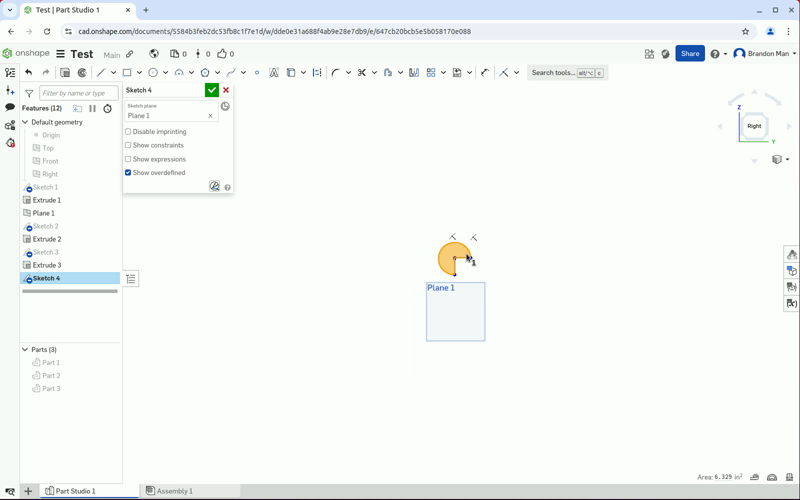
scroll(-6)
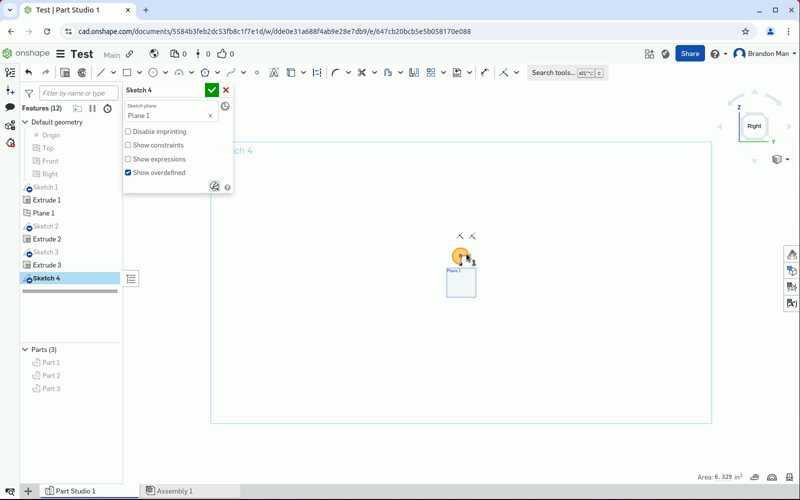
mouse_move(73, 352)
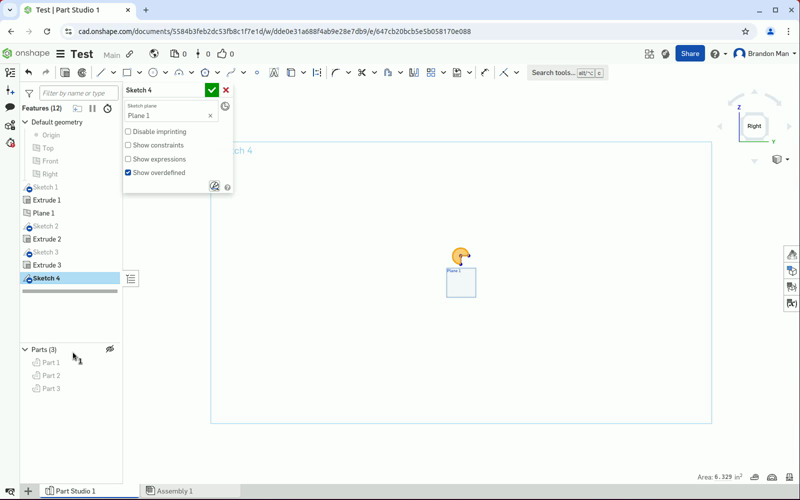
key(shift+y)
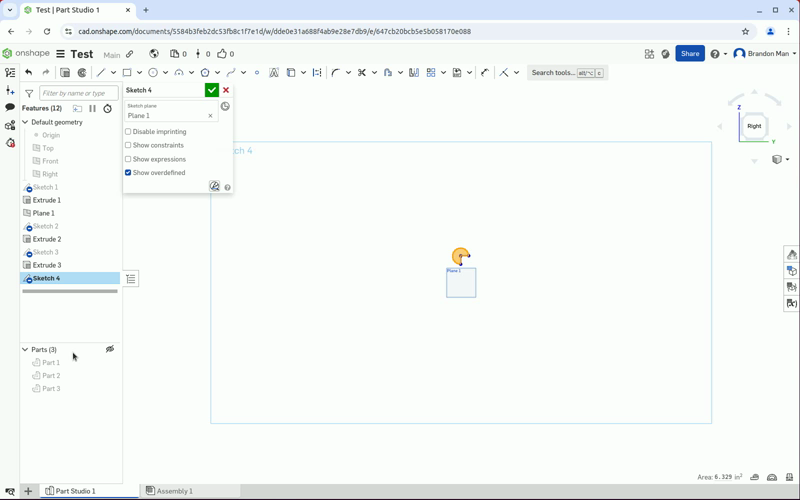
key(shift+e)
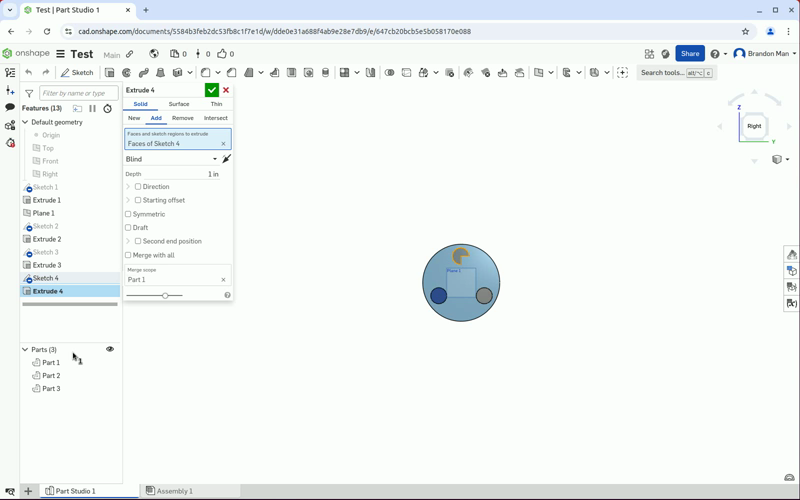
mouse_move(143, 106)
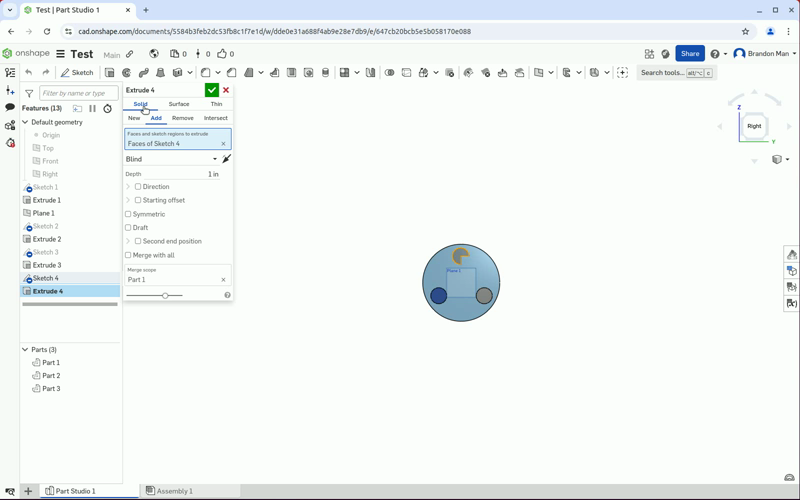
click(143, 106)
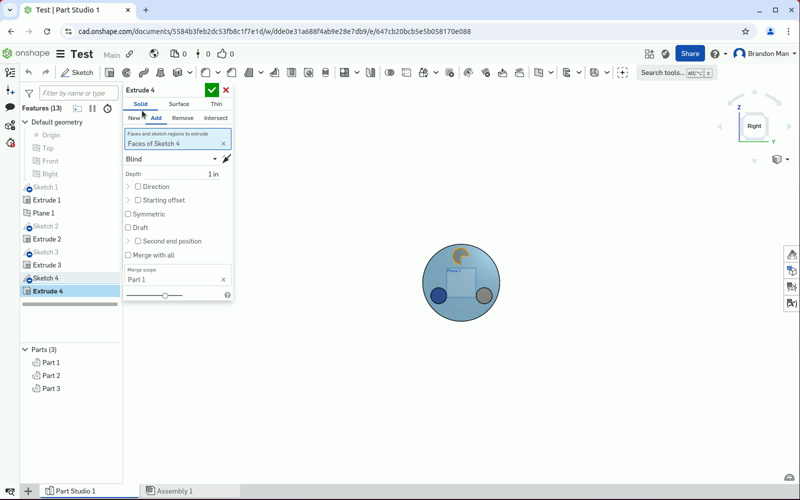
mouse_move(137, 120)
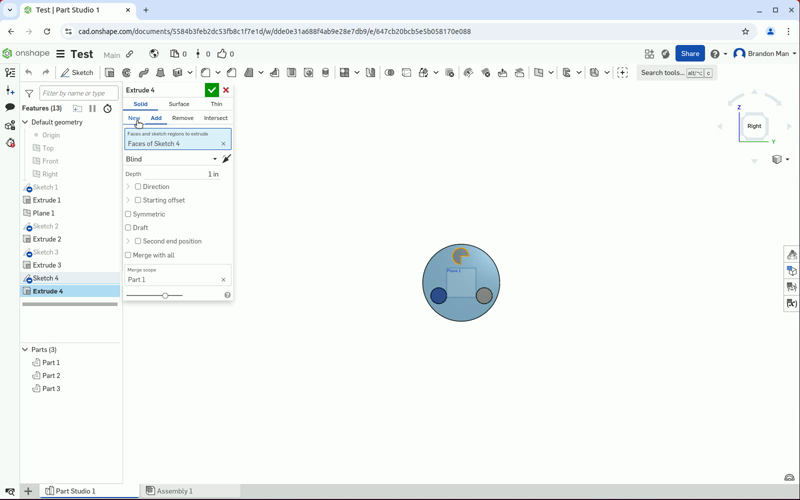
click(137, 120)
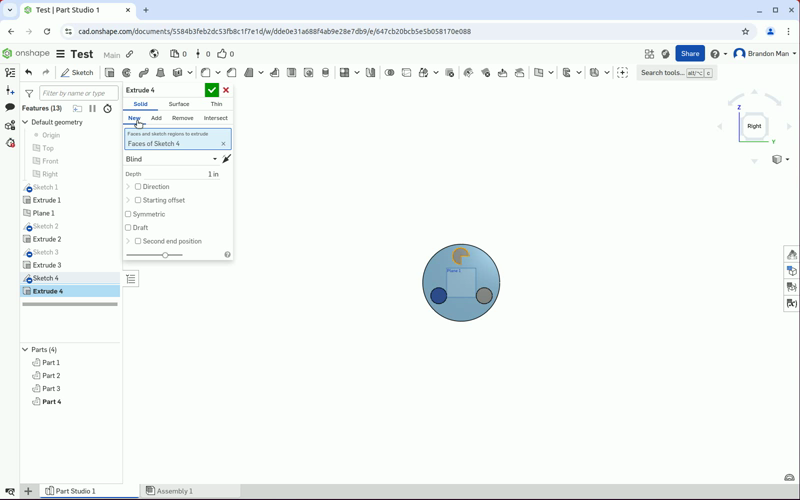
key(tab, 4)
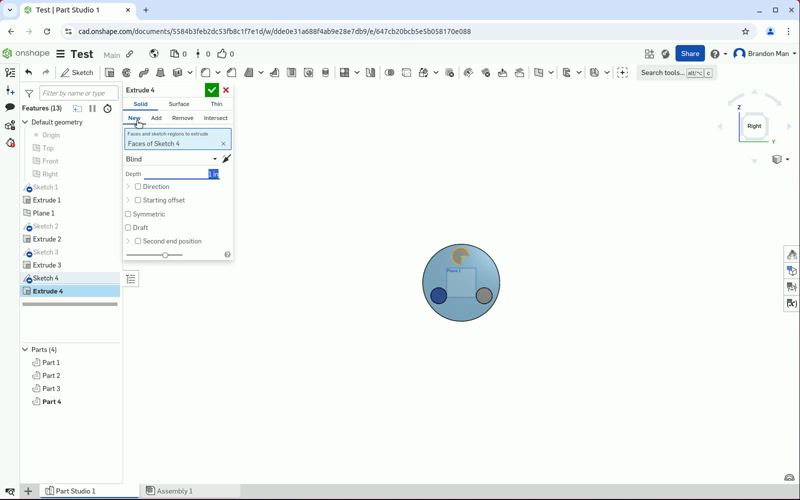
text(11.554)
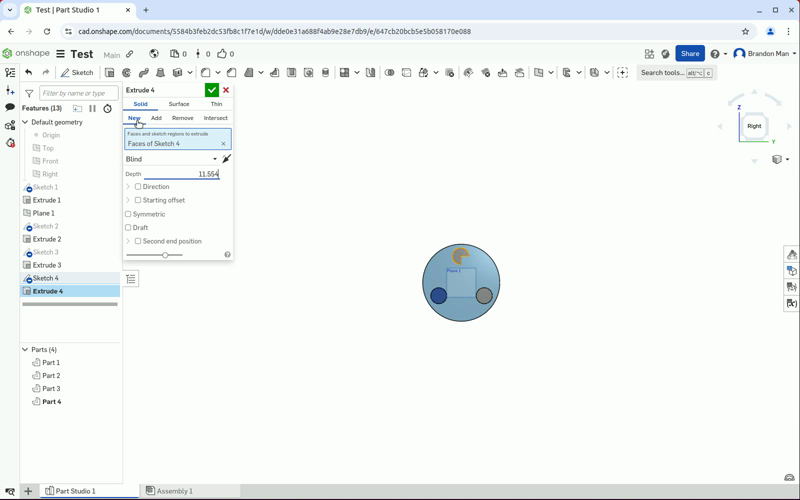
key(enter)
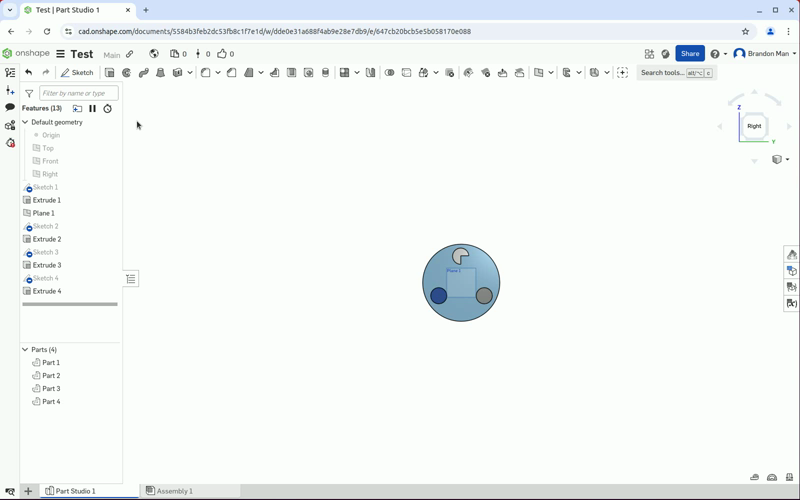
key(shift+h)
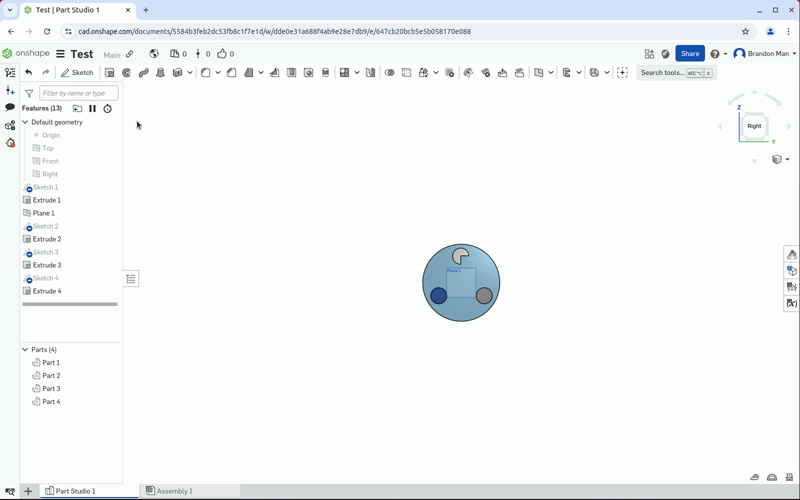
key(shift+h)
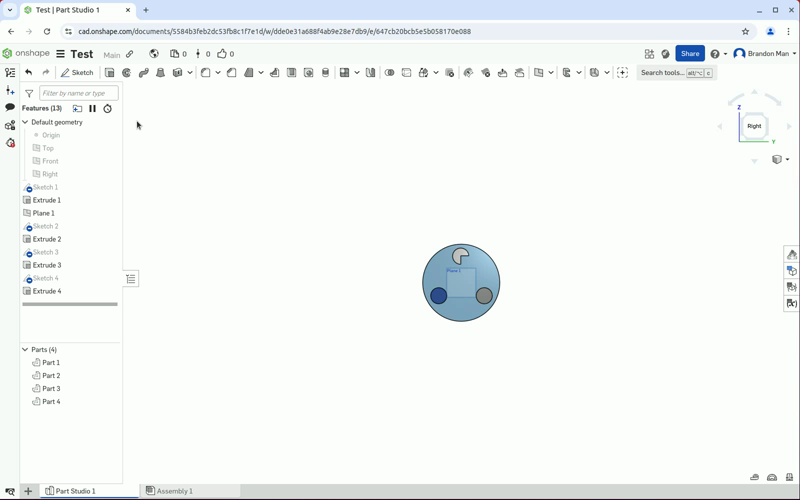
mouse_move(73, 189)
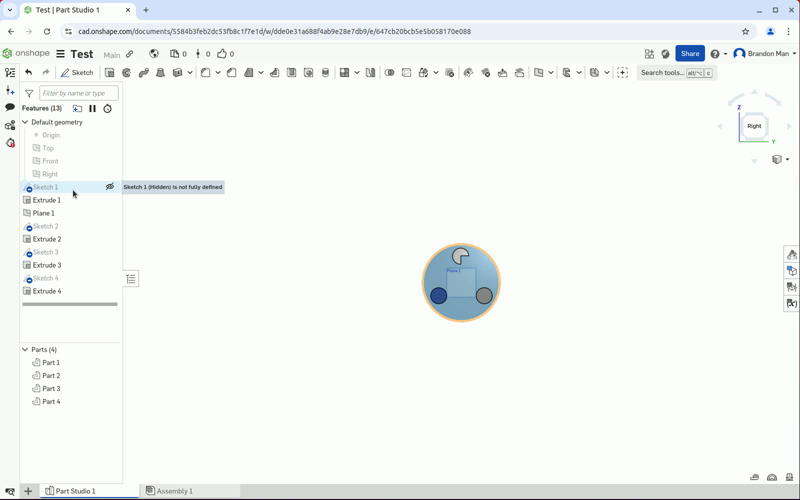
click(73, 189)
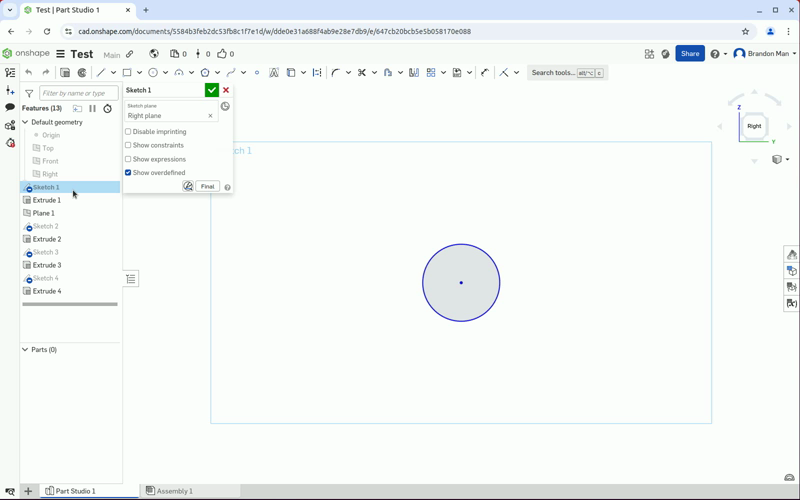
mouse_move(229, 92)
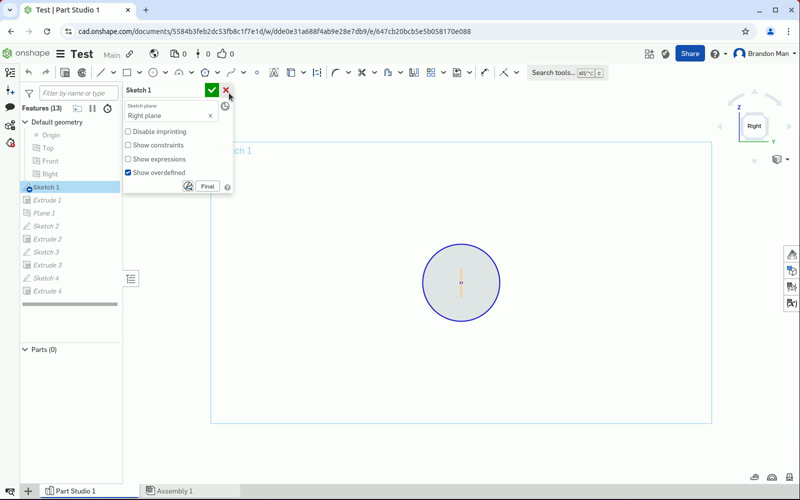
click(229, 92)
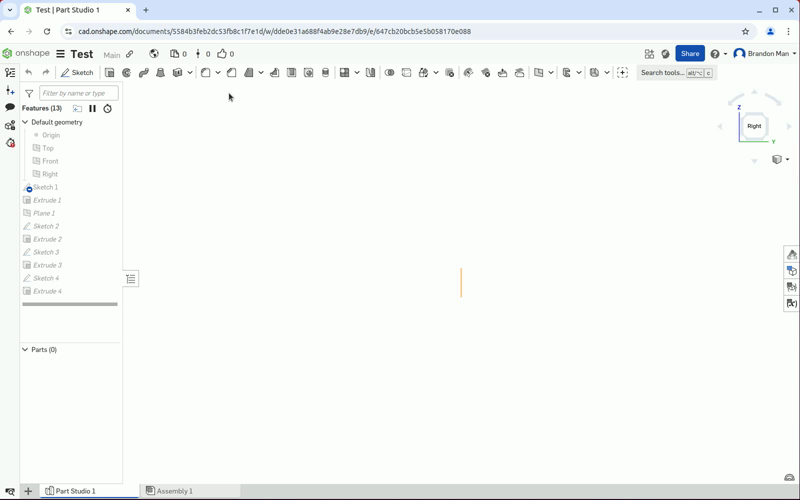
key(shift+s)
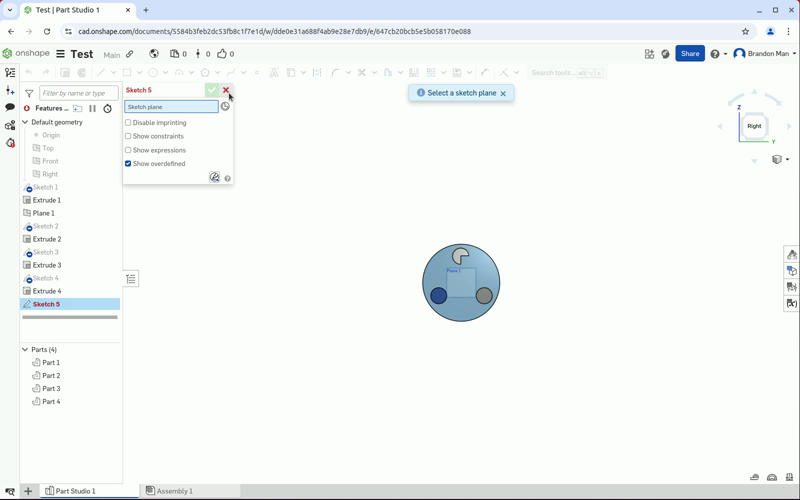
mouse_move(73, 215)
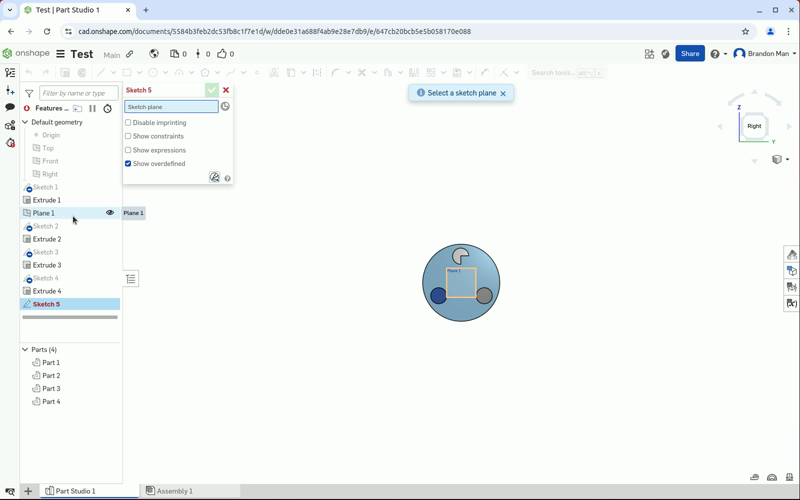
click(73, 215)
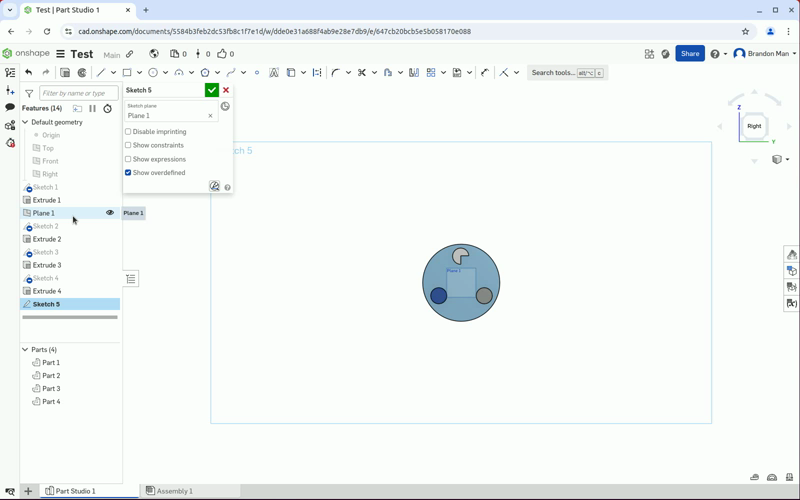
mouse_move(73, 352)
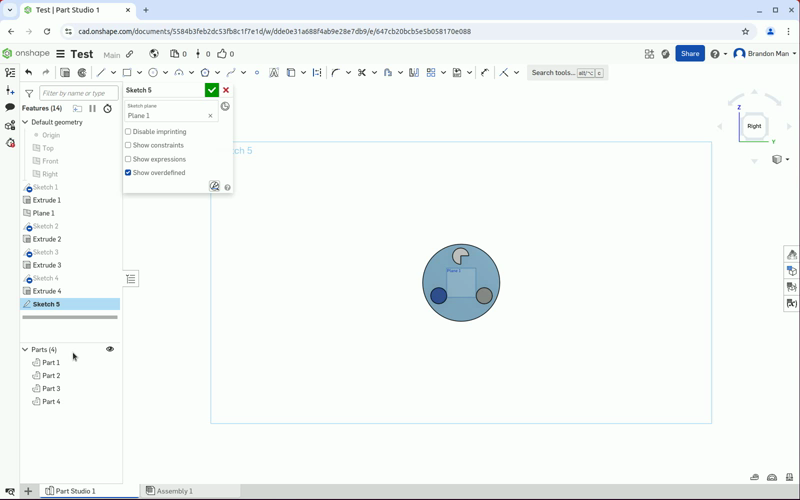
key(y)
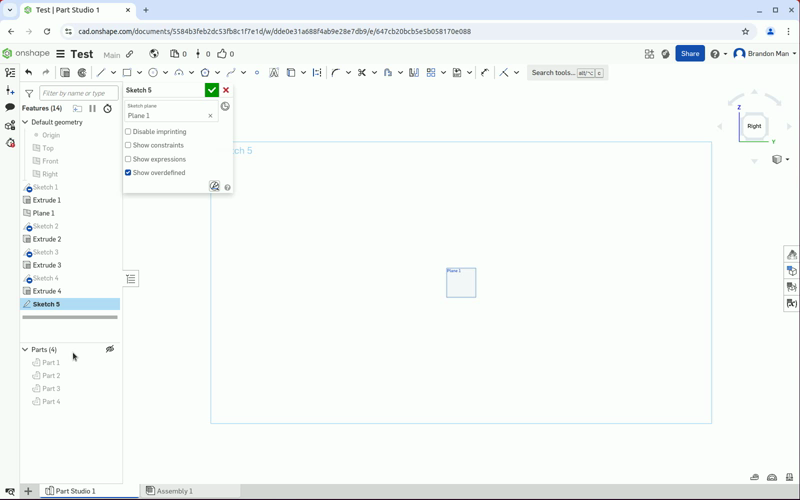
key(a)
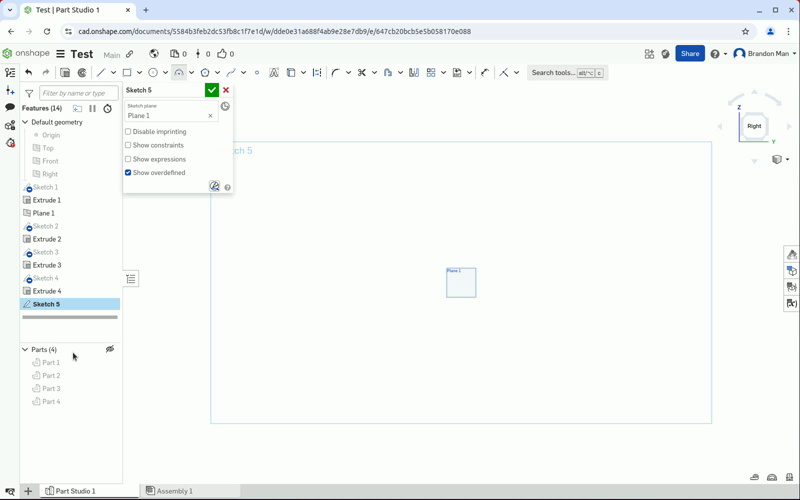
key_down(shift)
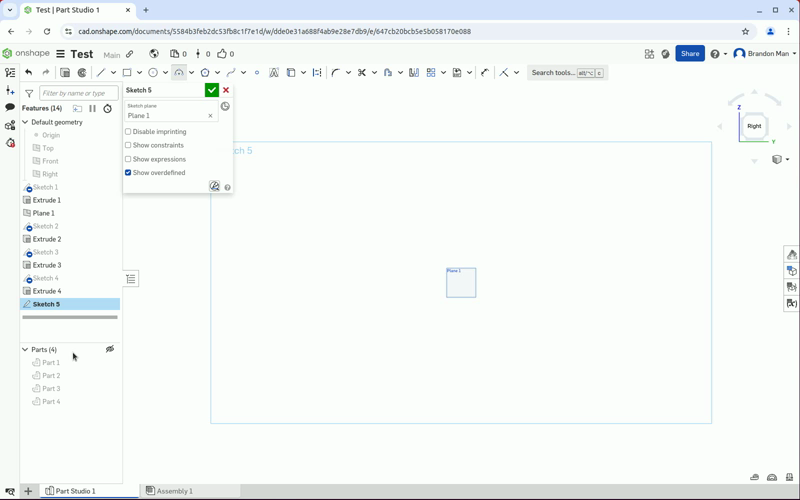
mouse_move(460, 264)
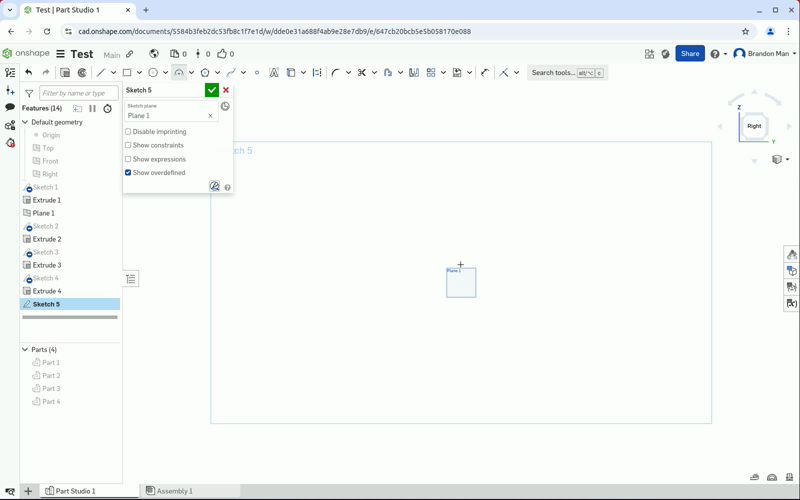
click(460, 264)
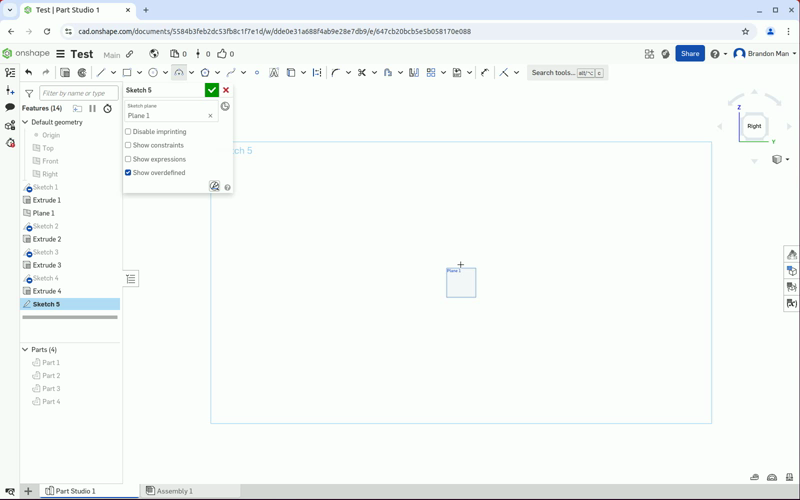
key_up(shift)
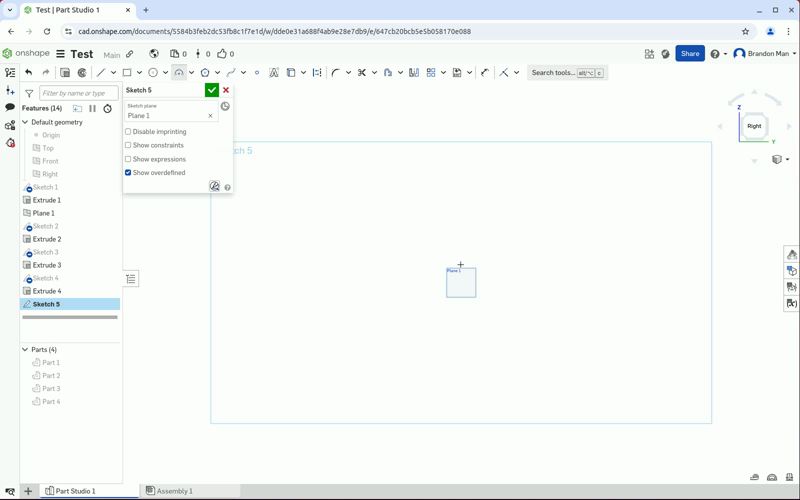
key_down(shift)
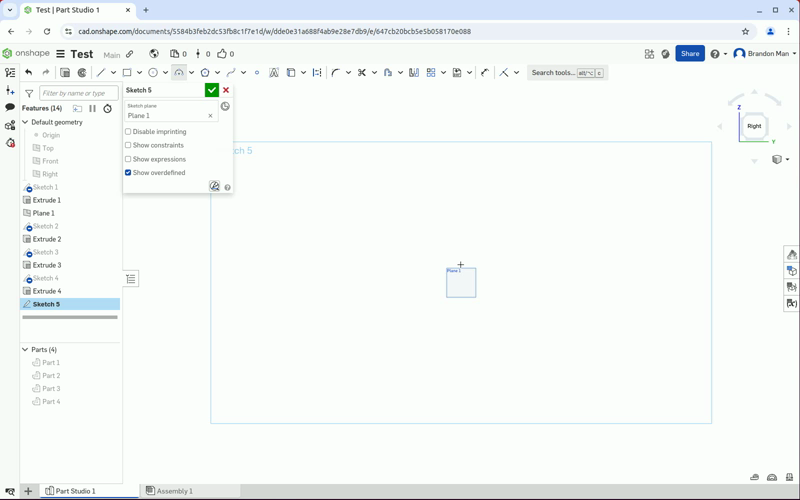
mouse_move(468, 255)
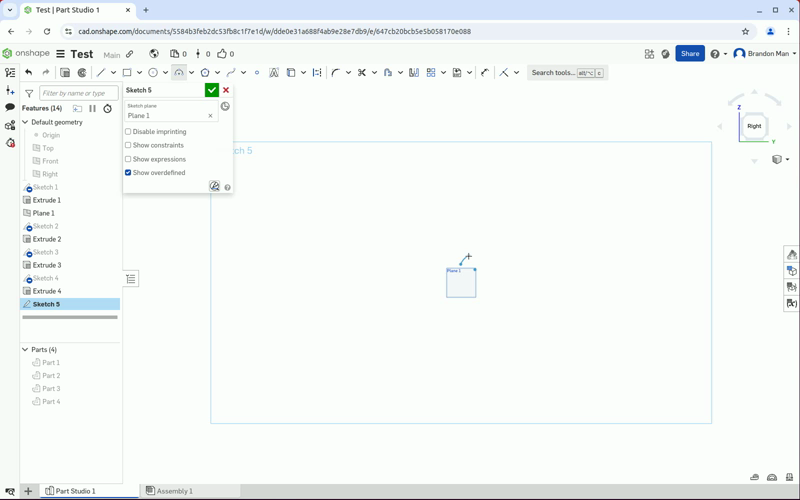
click(468, 255)
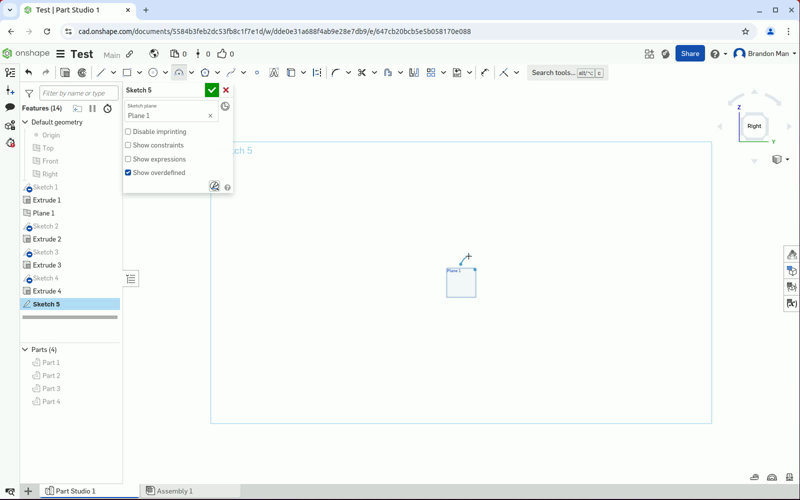
mouse_move(466, 261)
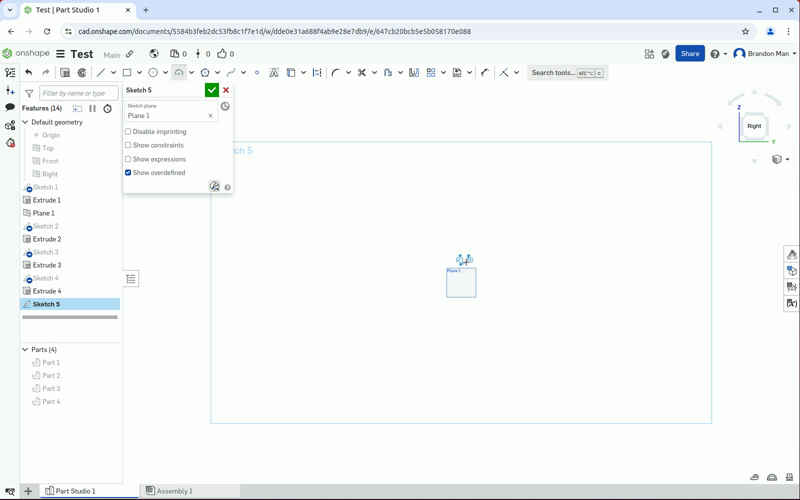
click(466, 261)
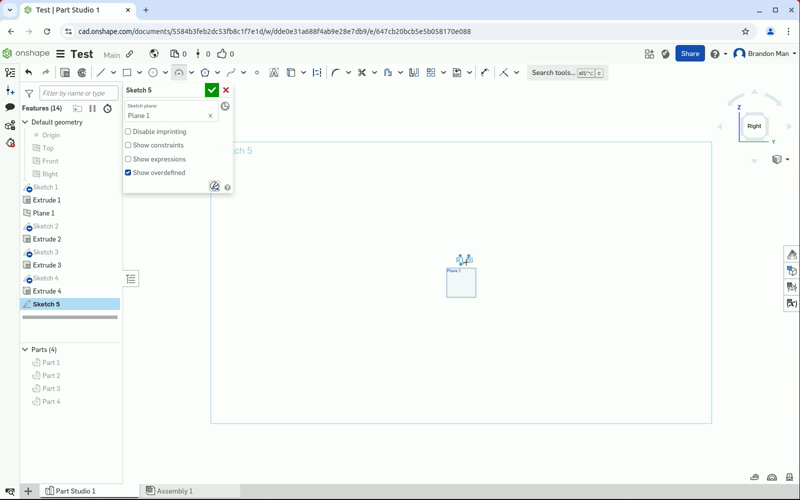
key_up(shift)
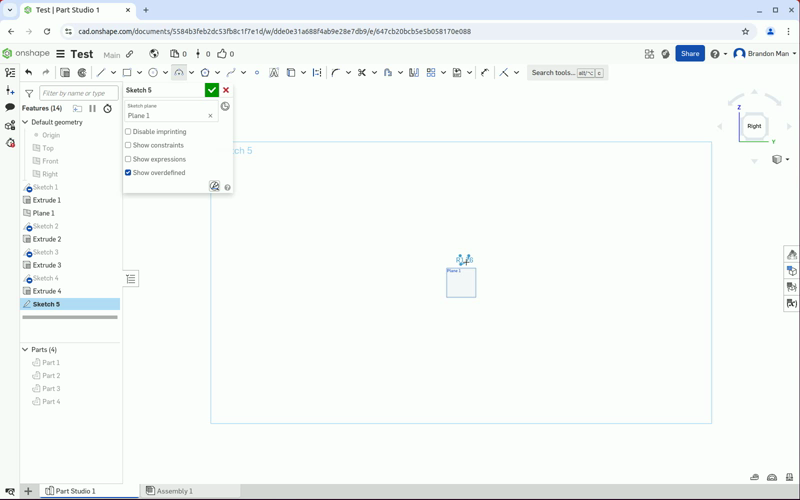
key(esc)
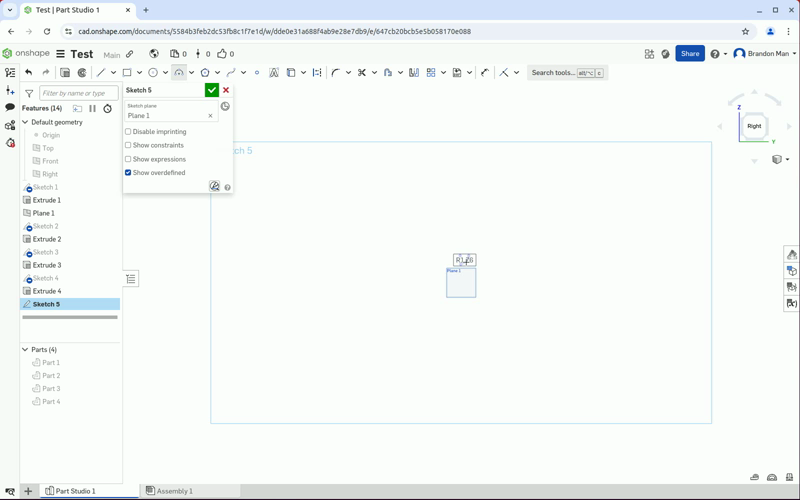
key(l)
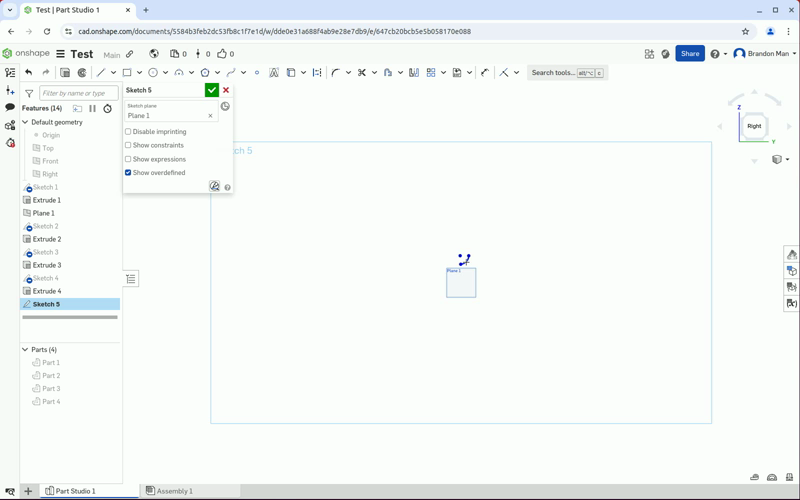
mouse_move(468, 255)
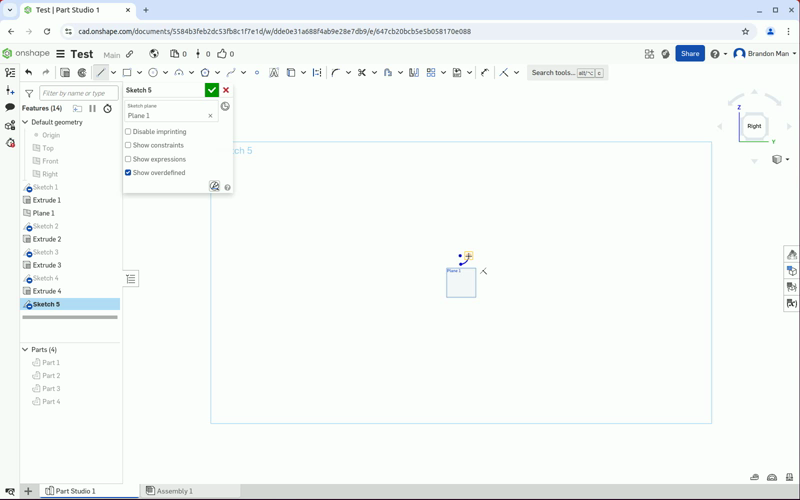
click(468, 255)
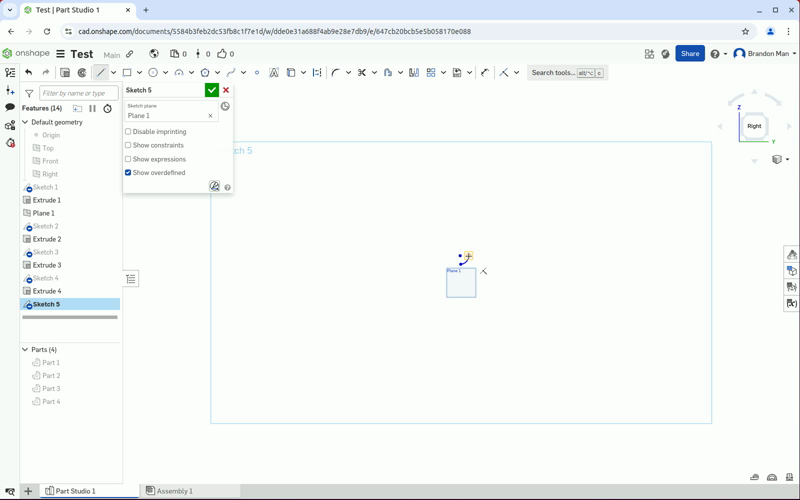
key_down(shift)
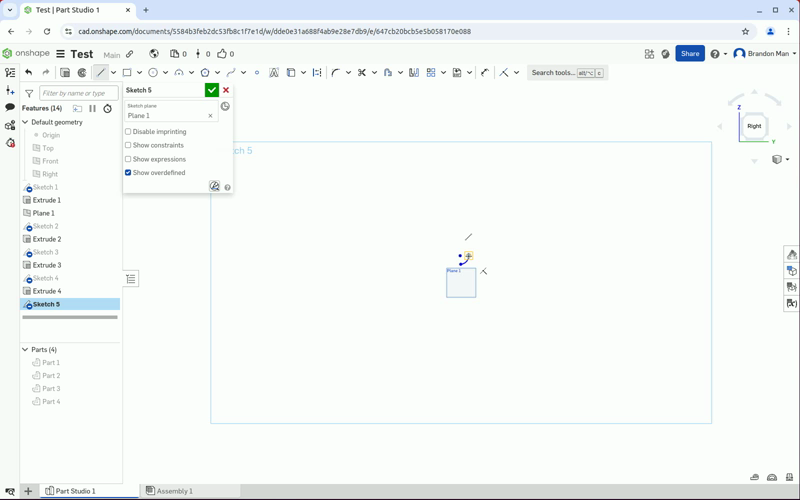
mouse_move(498, 255)
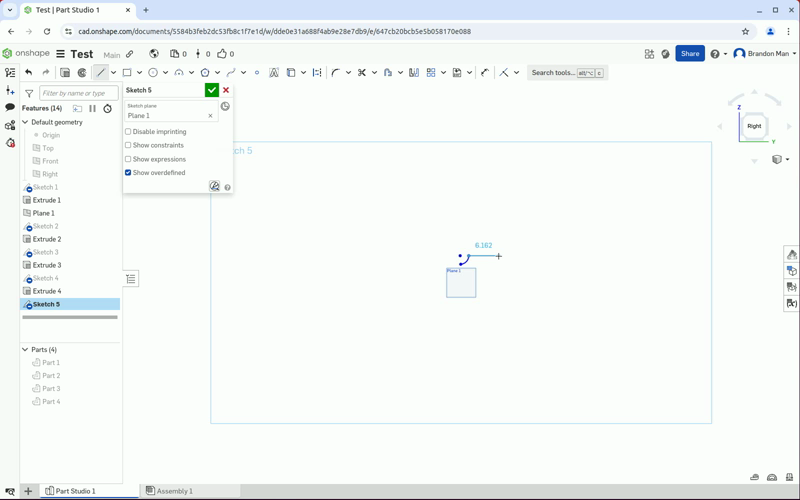
mouse_move(460, 255)
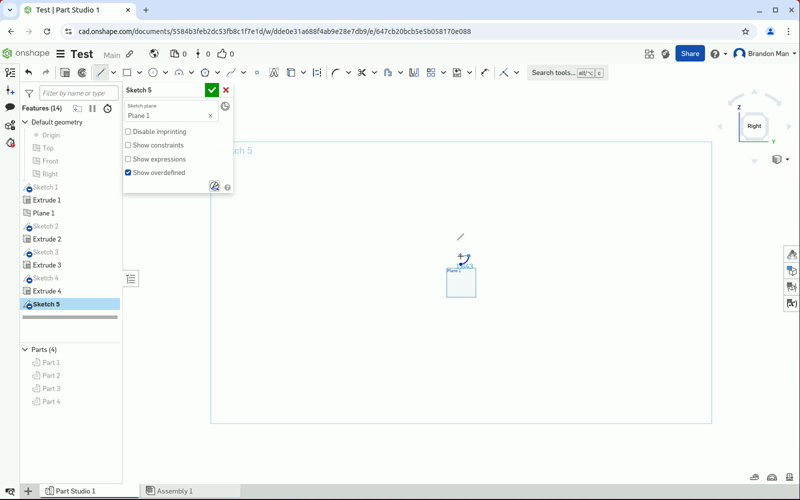
click(460, 255)
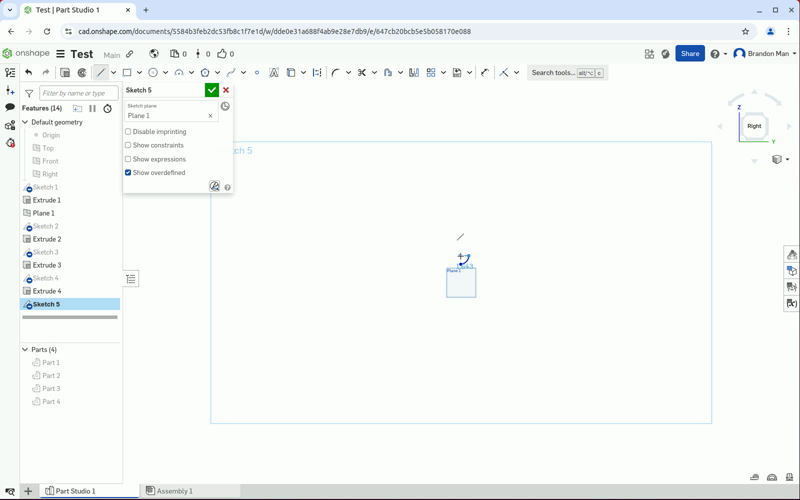
key_up(shift)
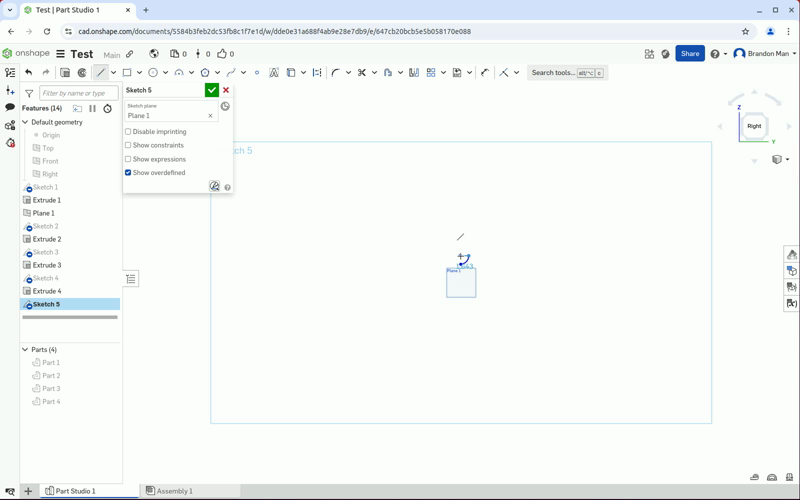
mouse_move(490, 255)
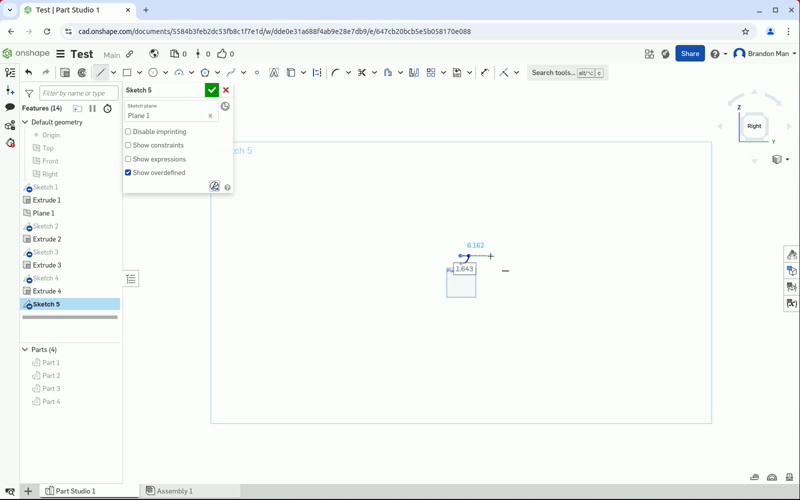
key_down(shift)
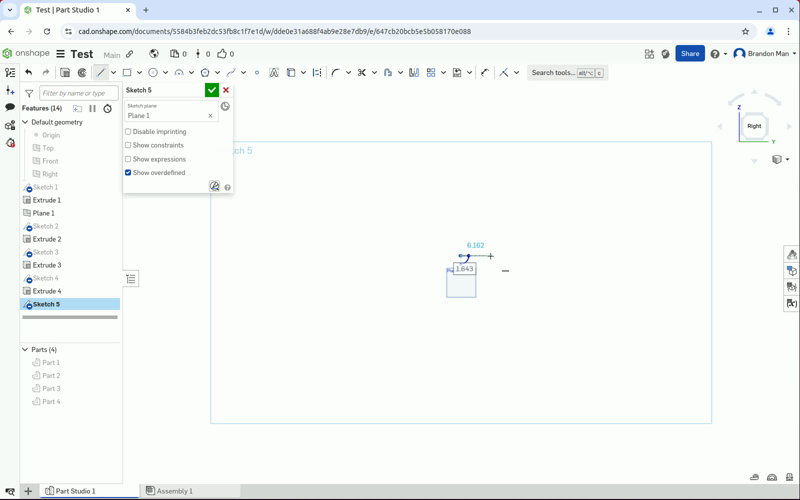
mouse_move(460, 264)
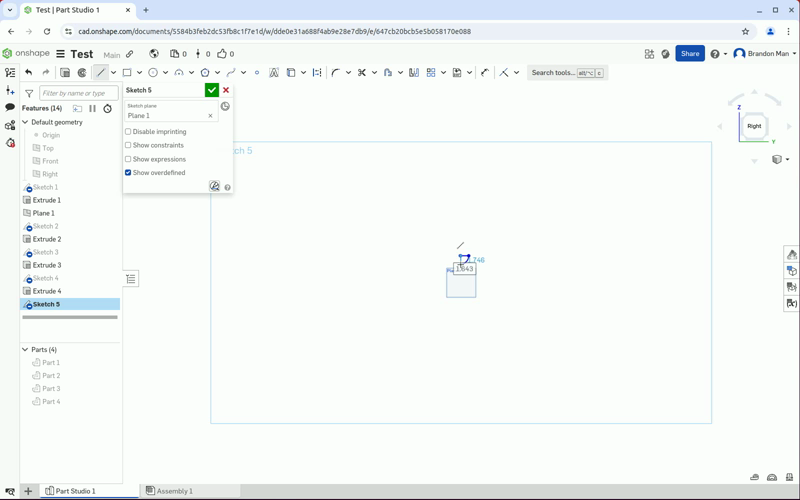
key_up(shift)
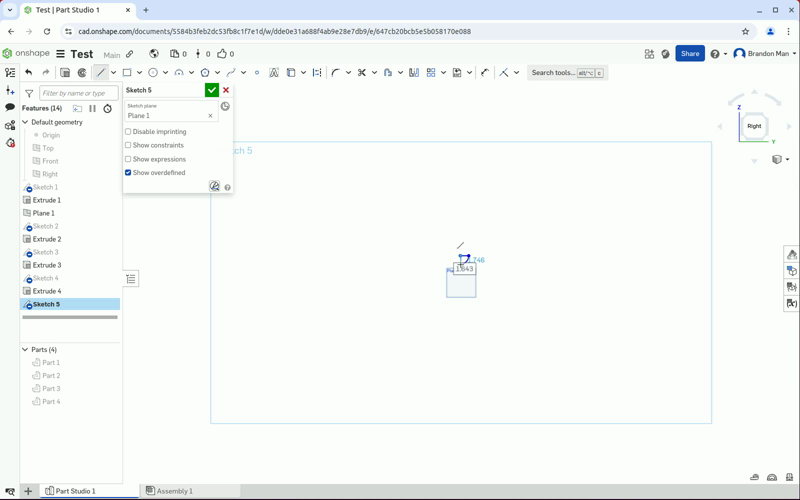
click(460, 264)
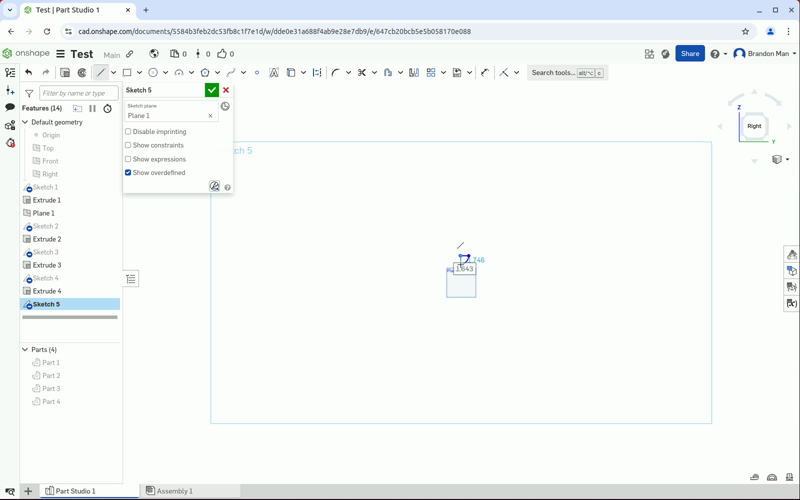
key(esc)
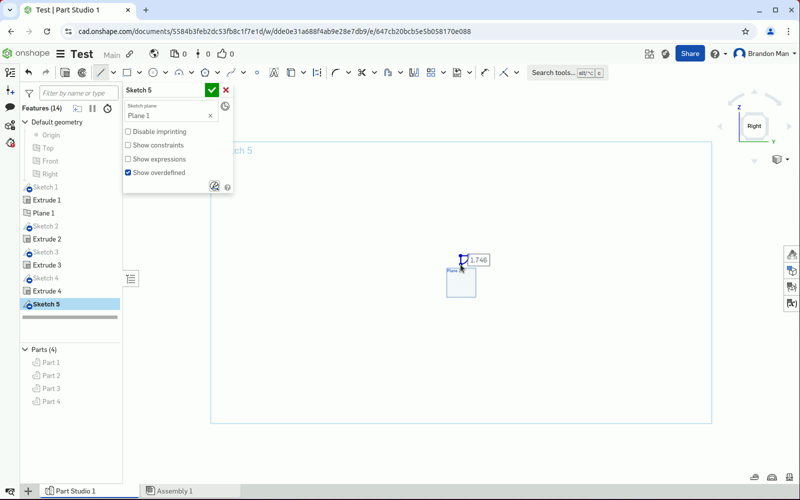
mouse_move(462, 260)
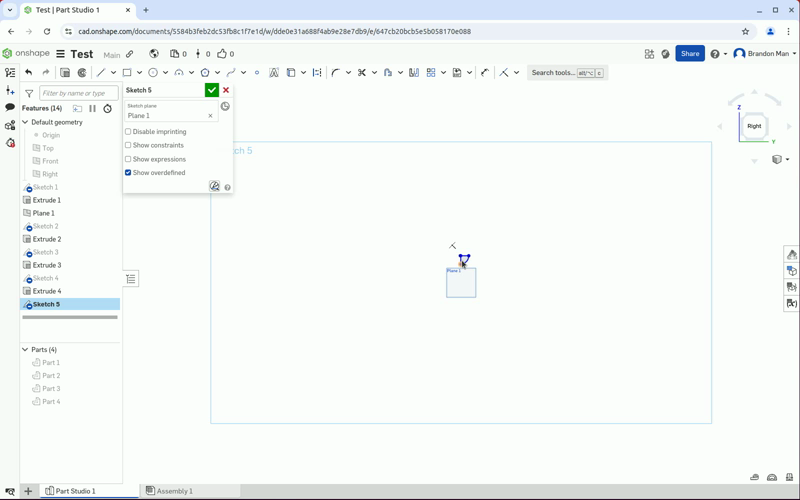
scroll(6)
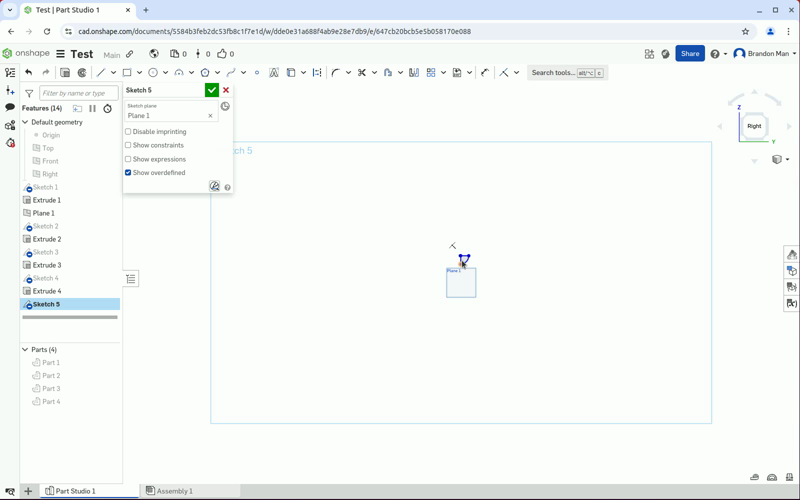
scroll(6)
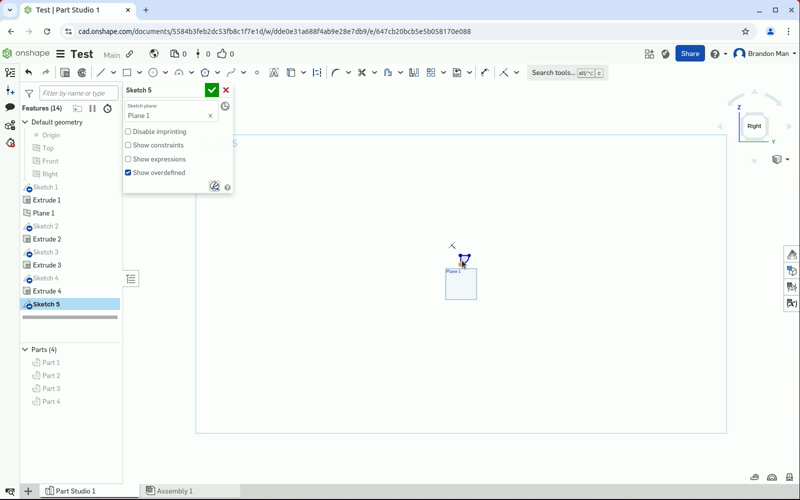
scroll(6)
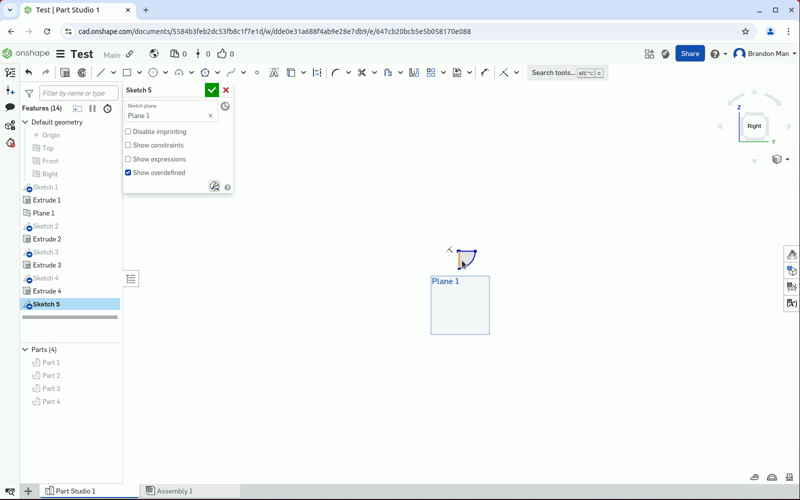
scroll(6)
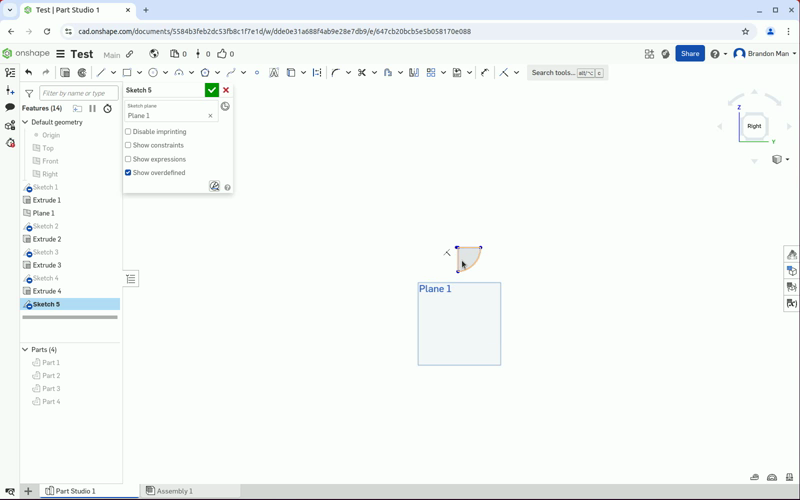
scroll(6)
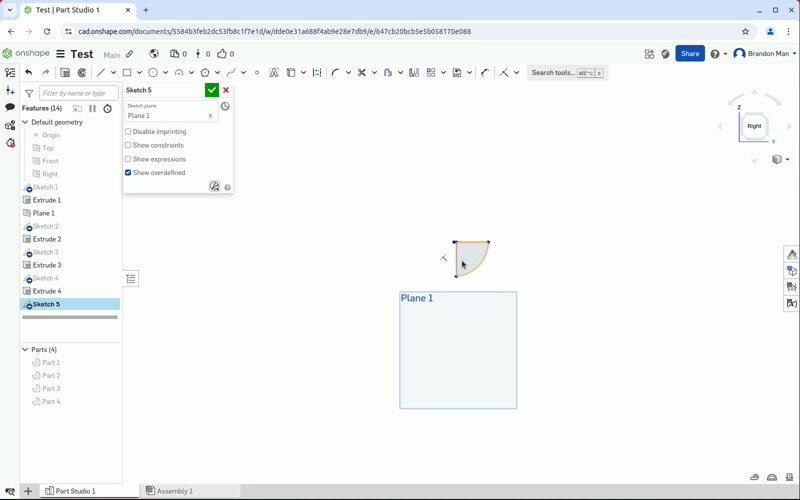
scroll(6)
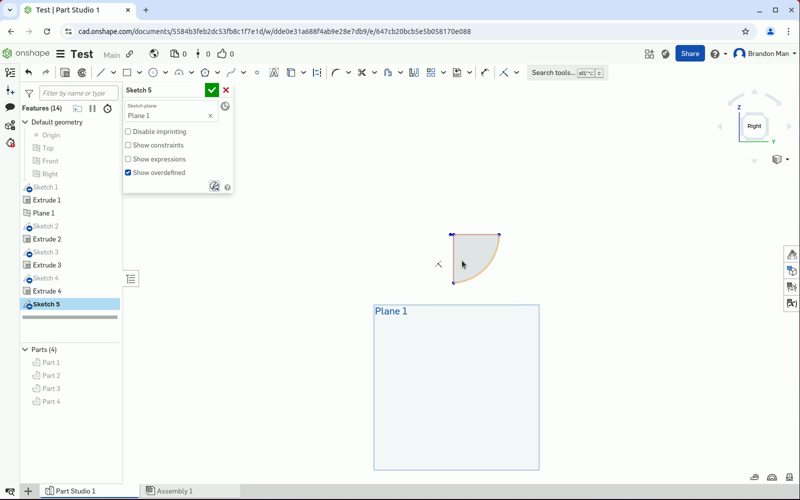
scroll(6)
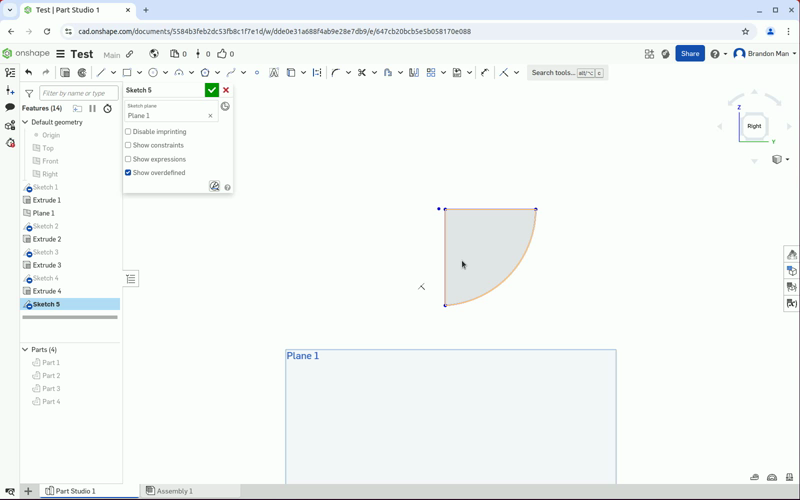
click(462, 260)
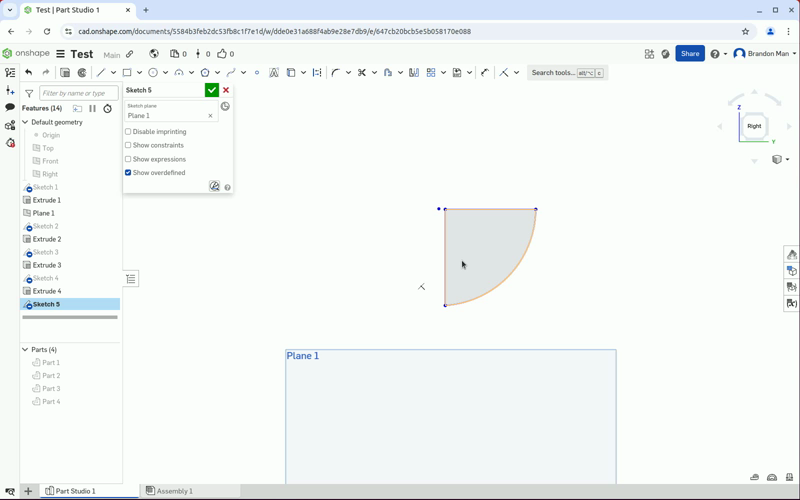
scroll(-6)
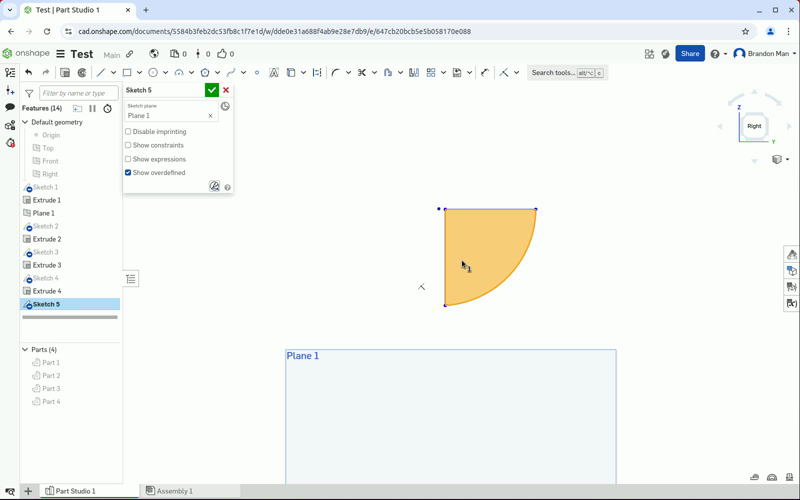
scroll(-6)
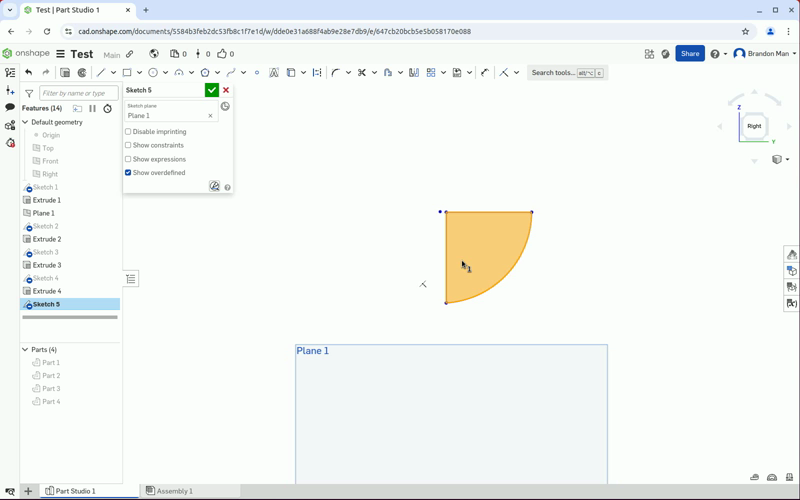
scroll(-6)
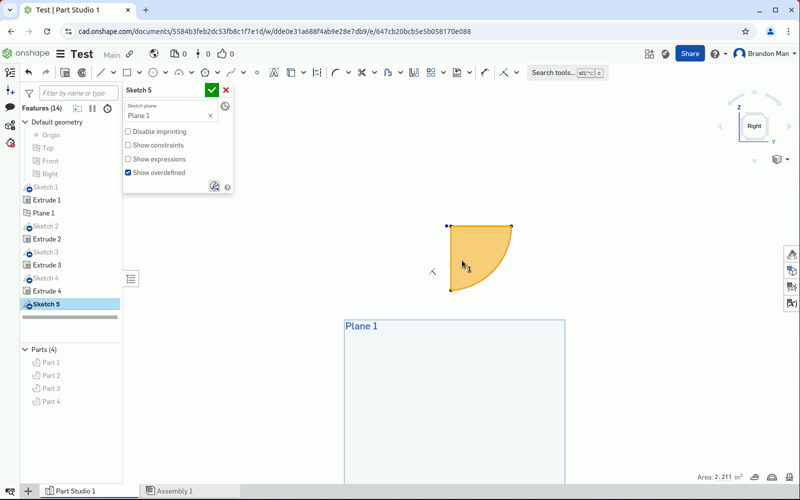
scroll(-6)
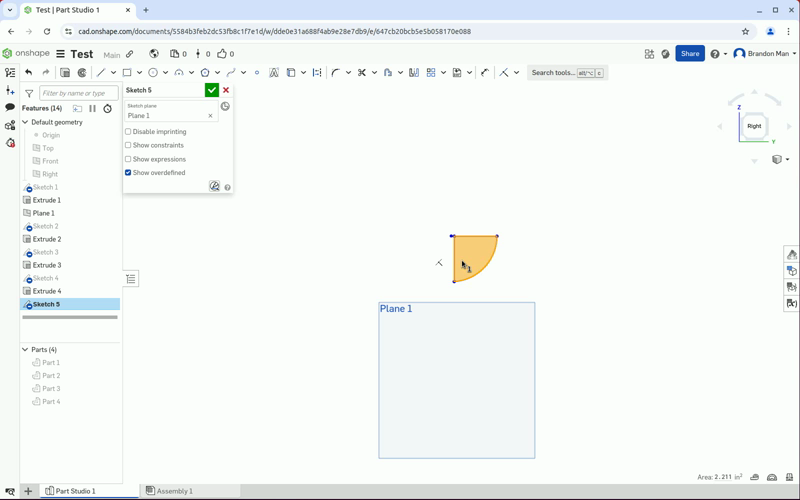
scroll(-6)
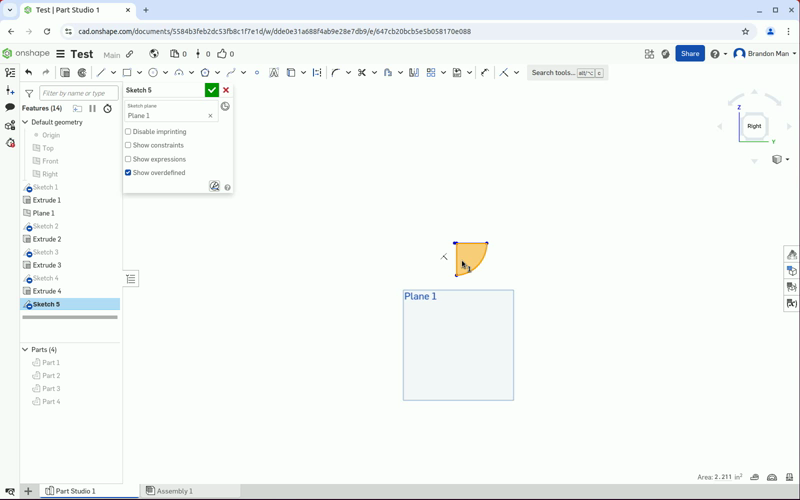
scroll(-6)
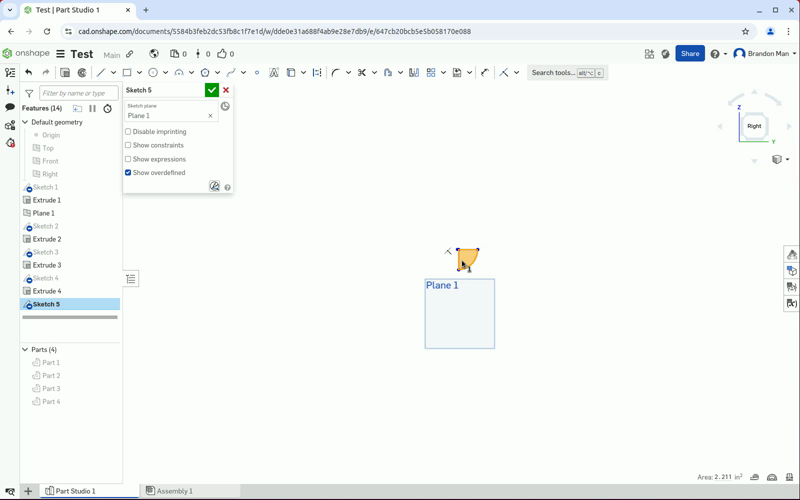
scroll(-6)
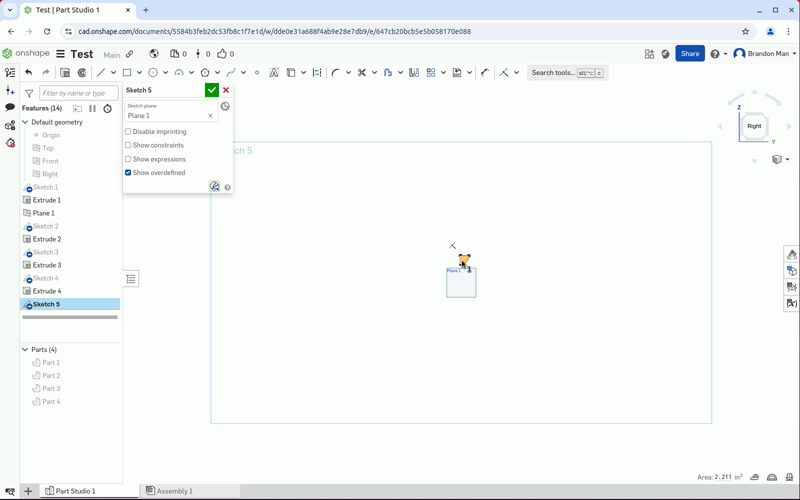
mouse_move(73, 352)
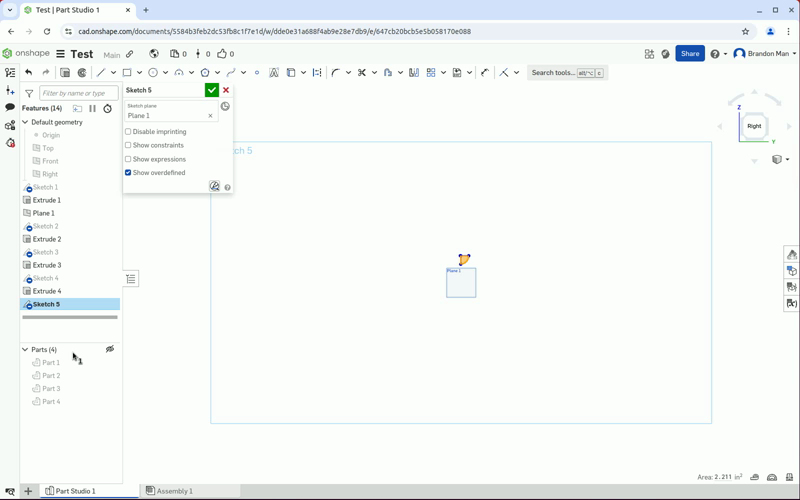
key(shift+y)
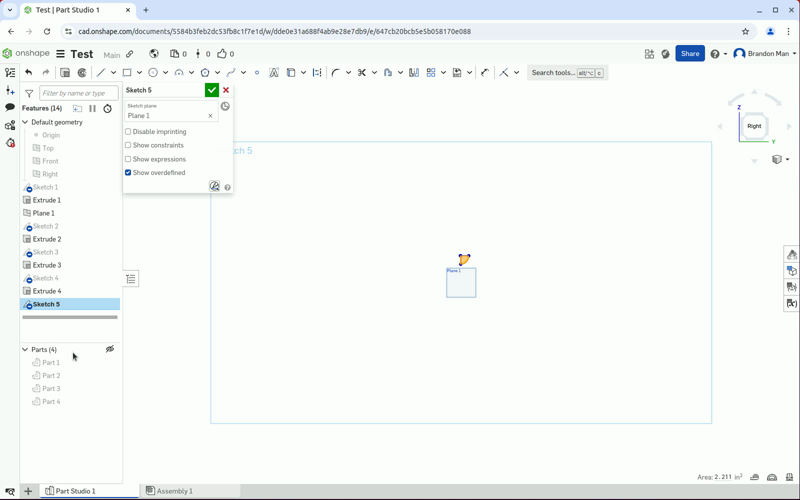
key(shift+e)
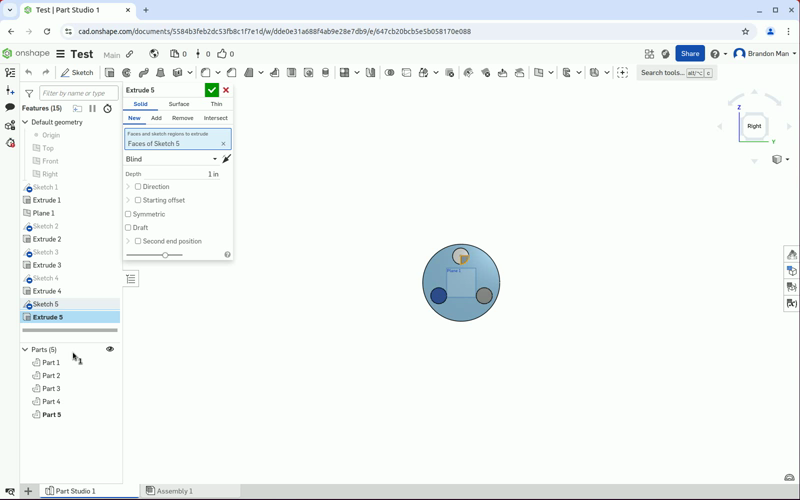
mouse_move(143, 106)
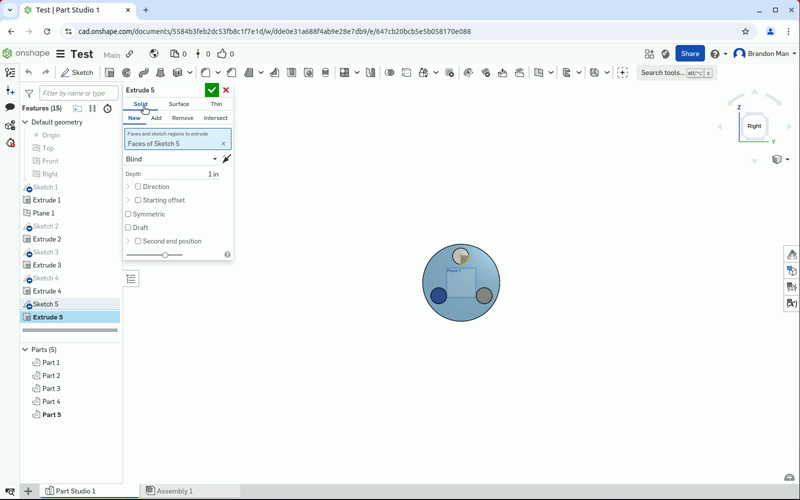
click(143, 106)
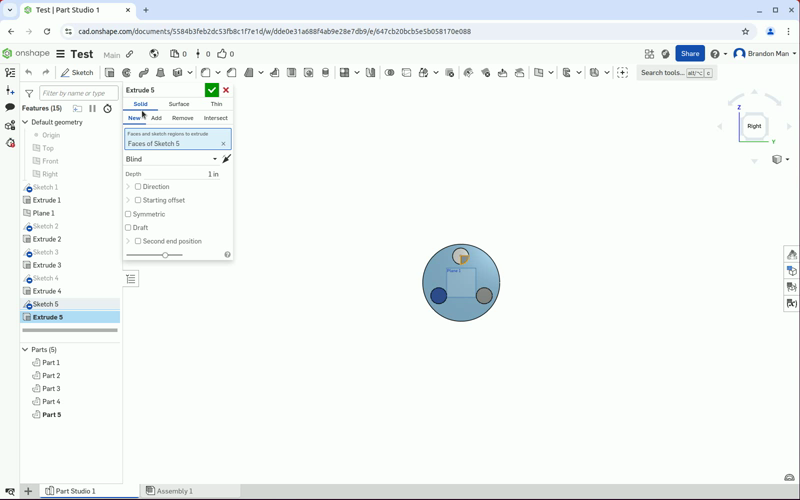
mouse_move(137, 120)
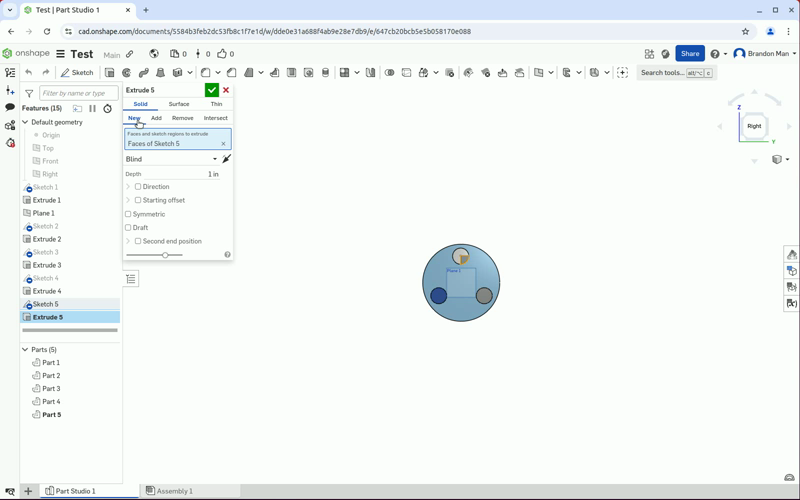
click(137, 120)
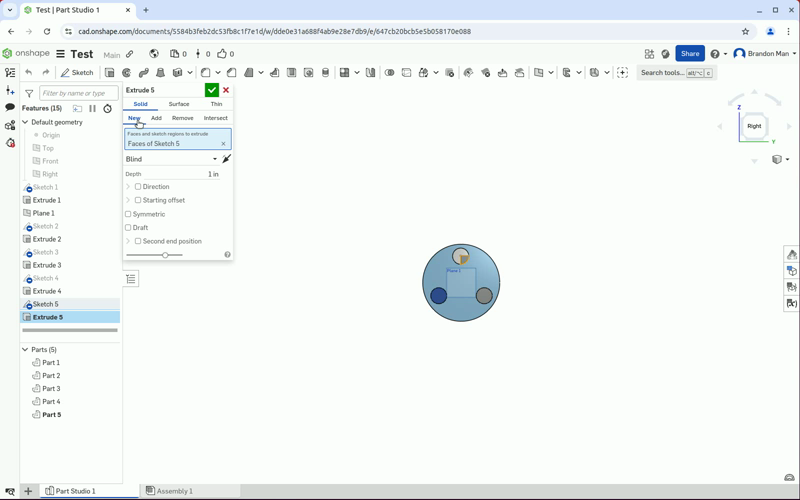
key(tab, 4)
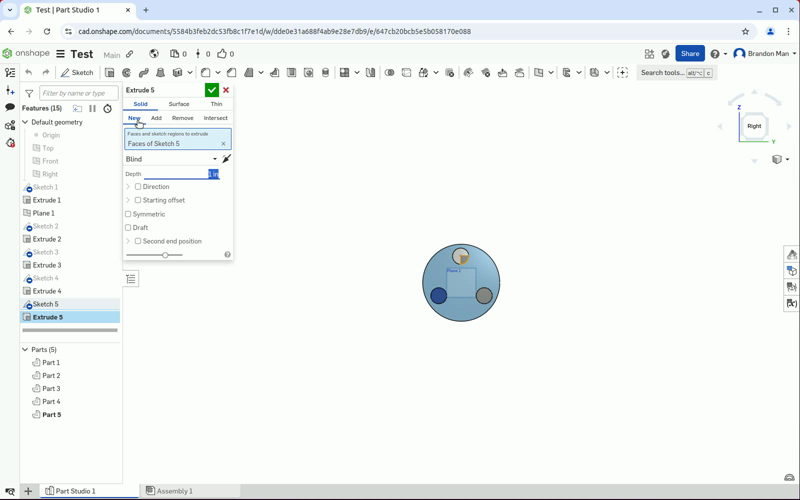
text(11.554)
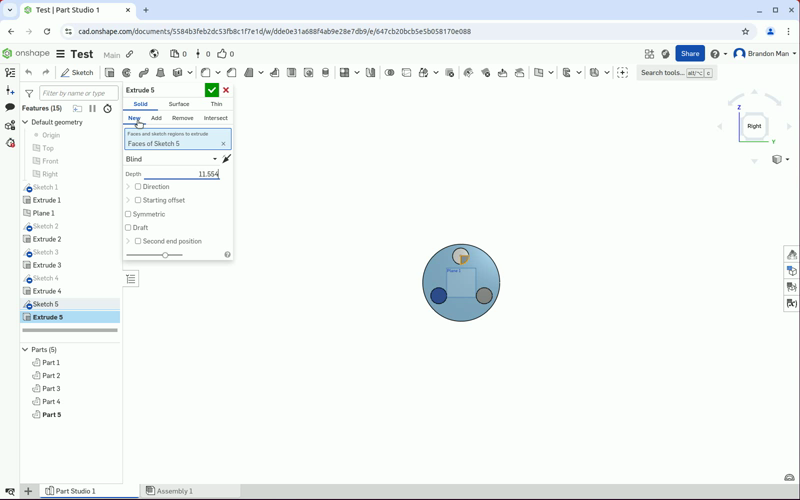
key(enter)
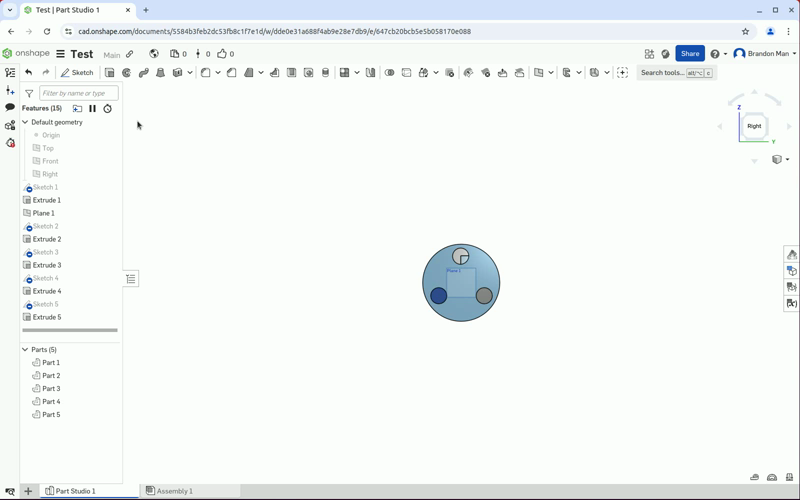
key(shift+h)
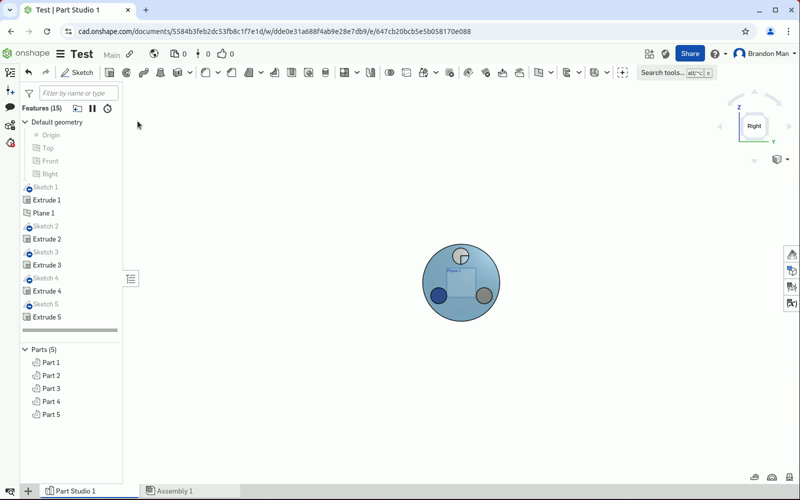
key(shift+h)
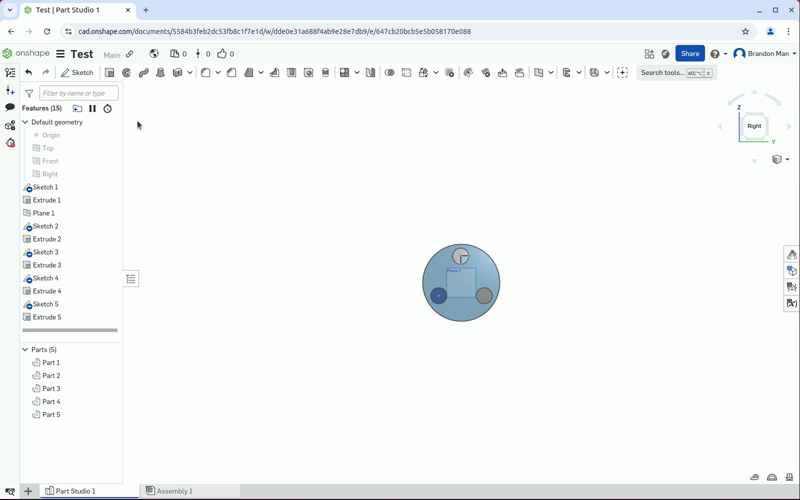
key(shift+7)
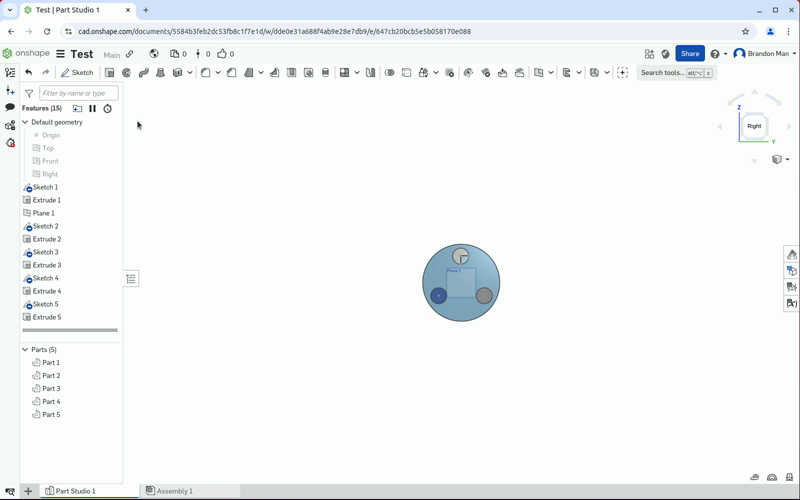
key(right, 2)
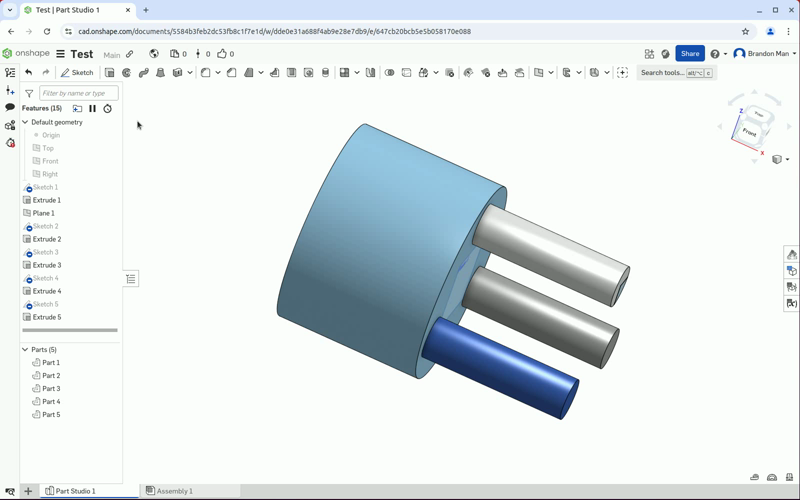
key(down, 2)
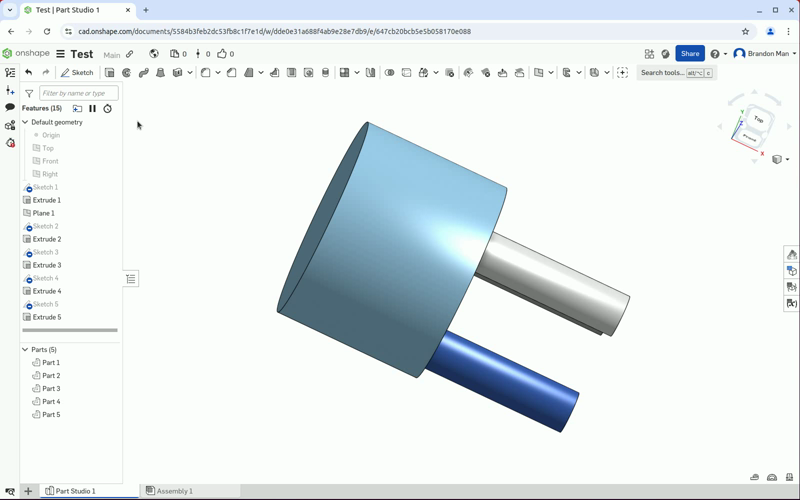
key(up, 2)
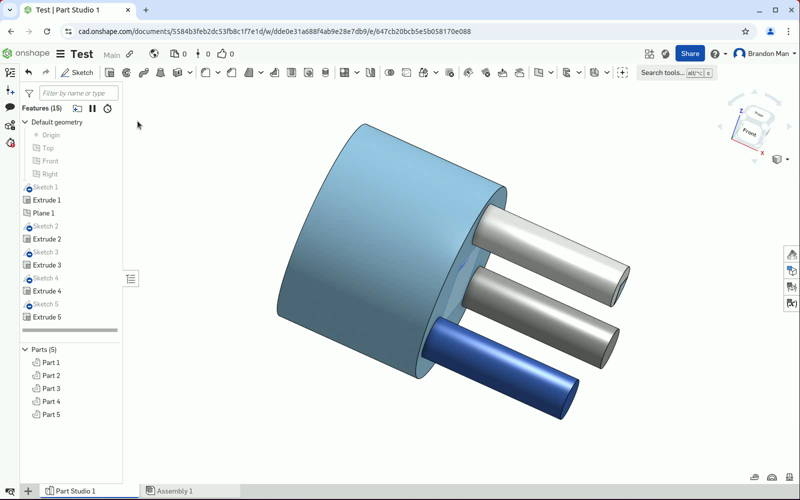
key(left, 2)
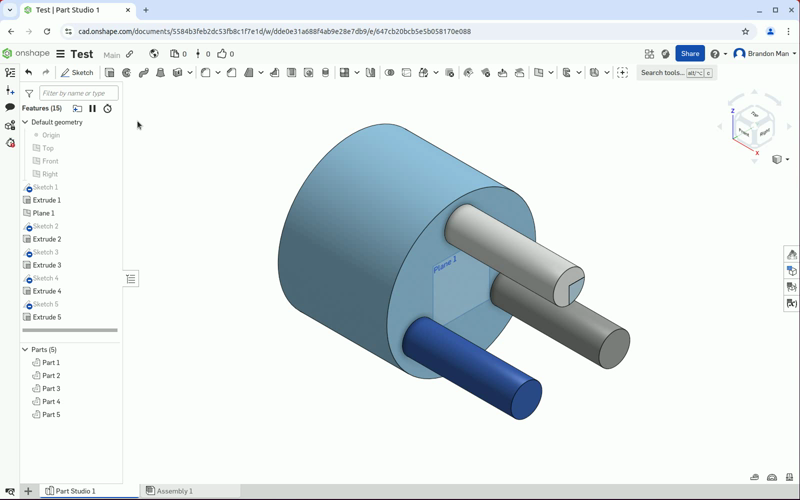
mouse_move(73, 189)
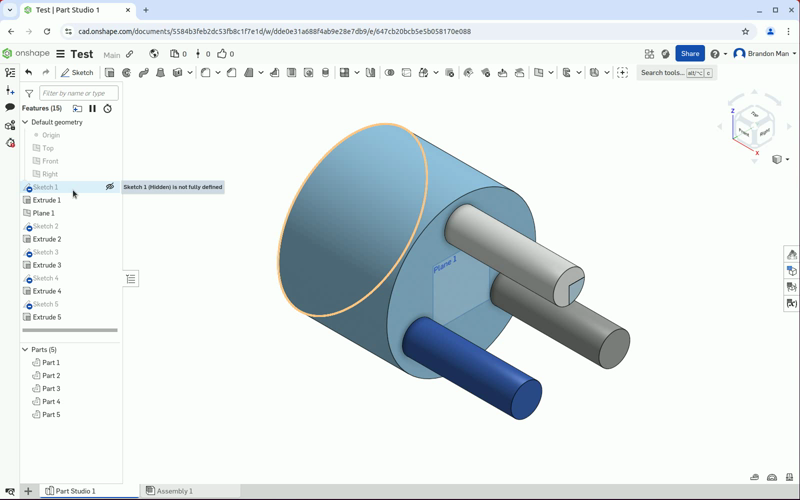
click(73, 189)